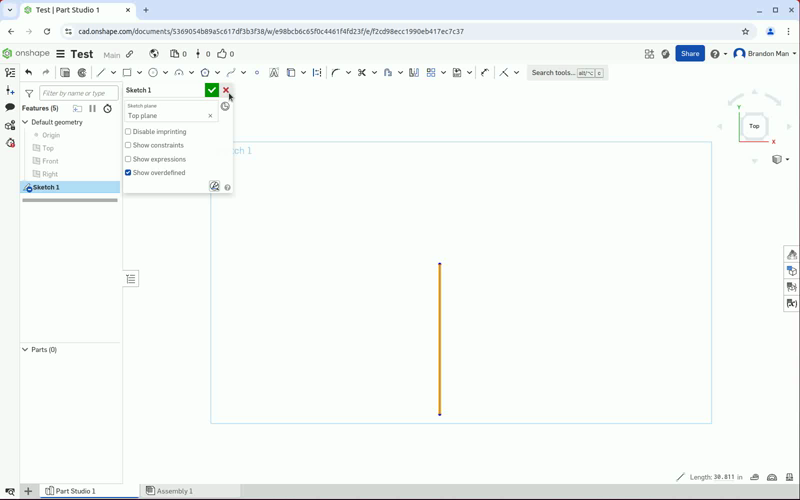
key(shift+h)
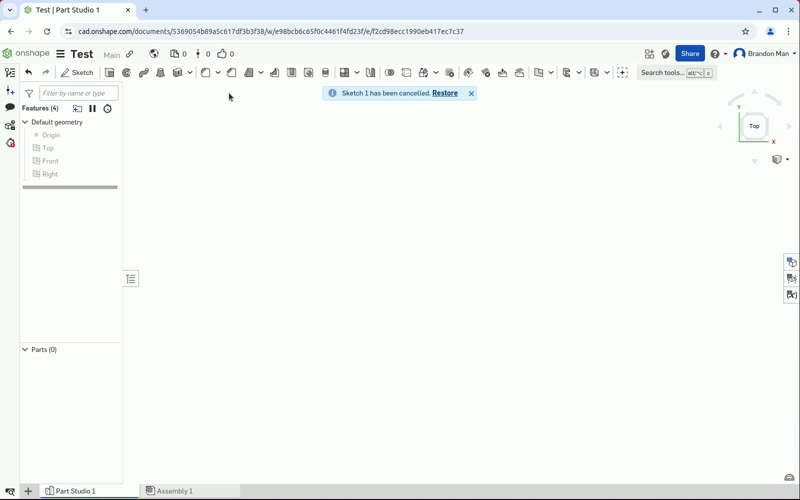
mouse_move(73, 352)
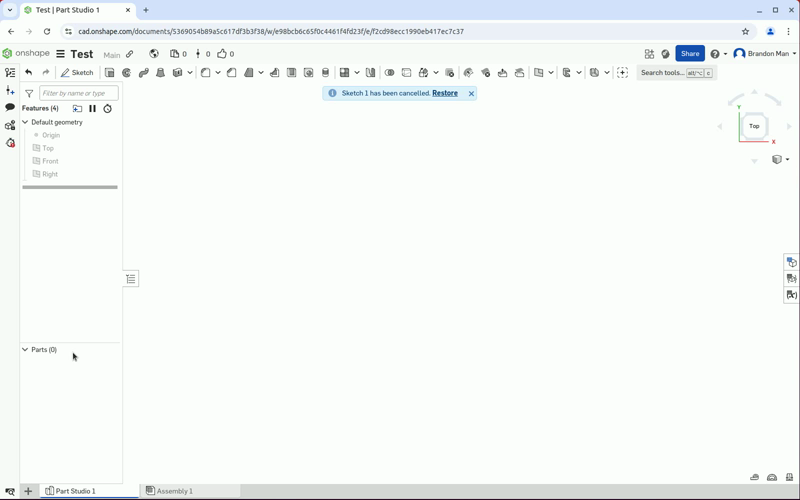
key(y)
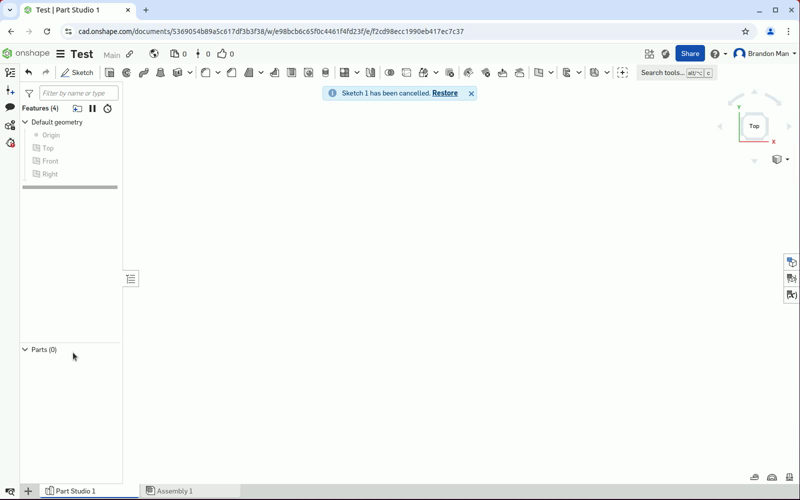
key(shift+p)
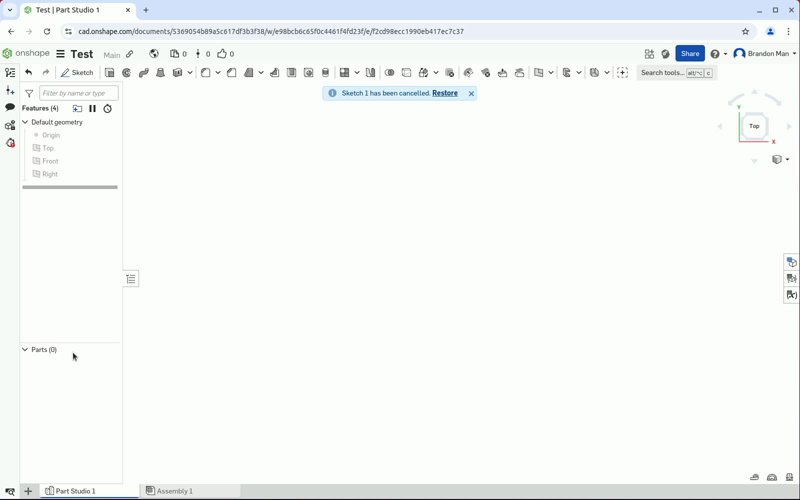
key(space)
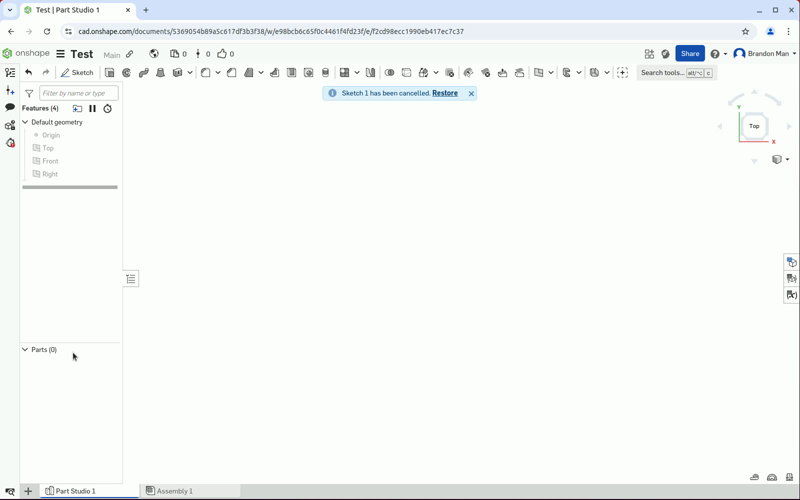
key_down(shift)
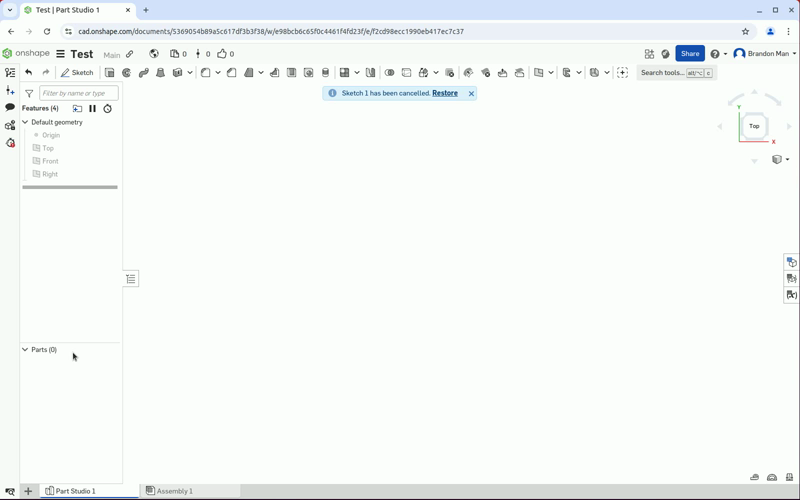
key(up)
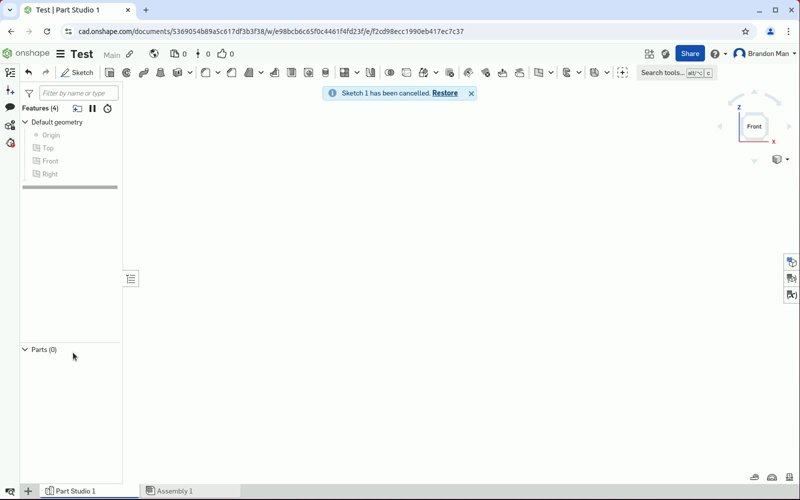
key_up(shift)
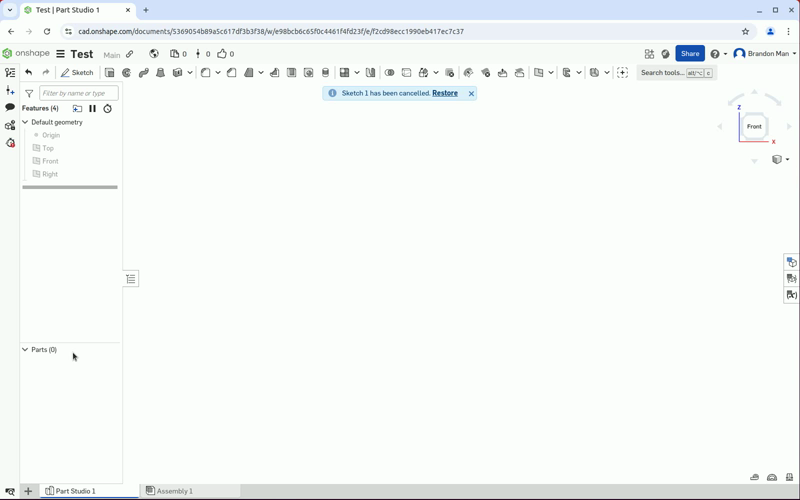
mouse_move(73, 352)
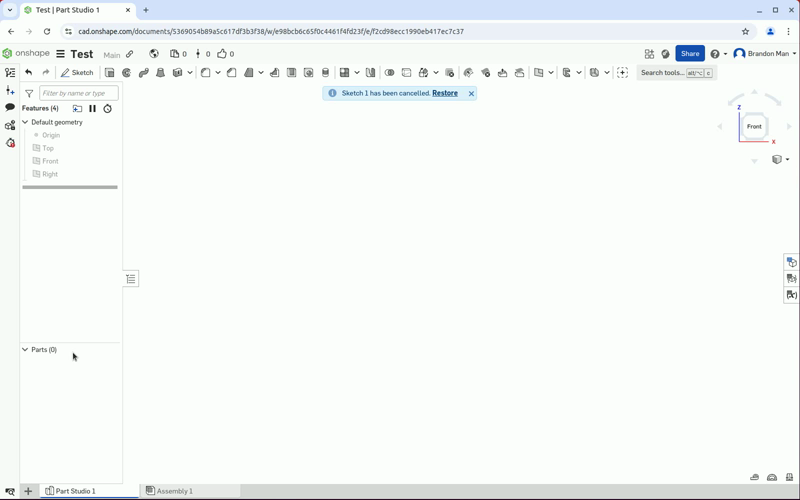
key(shift+y)
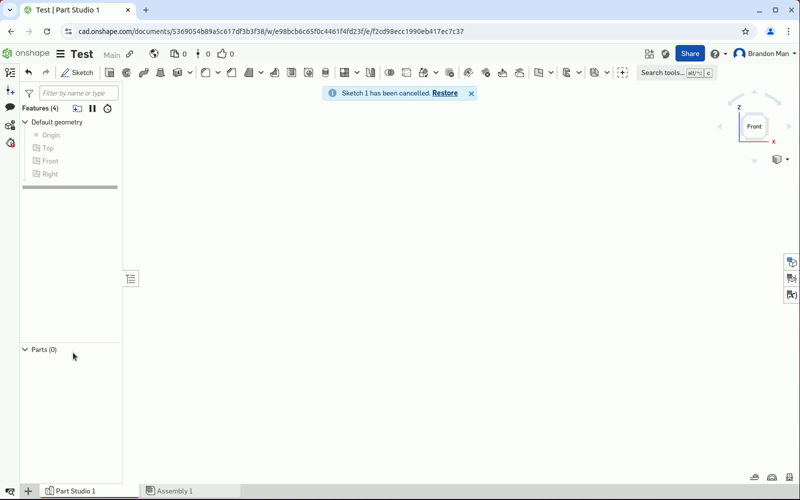
key(shift+s)
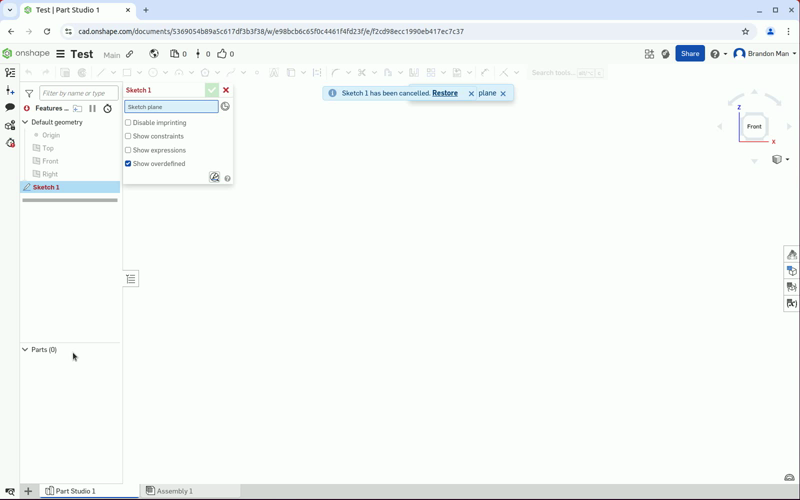
mouse_move(73, 163)
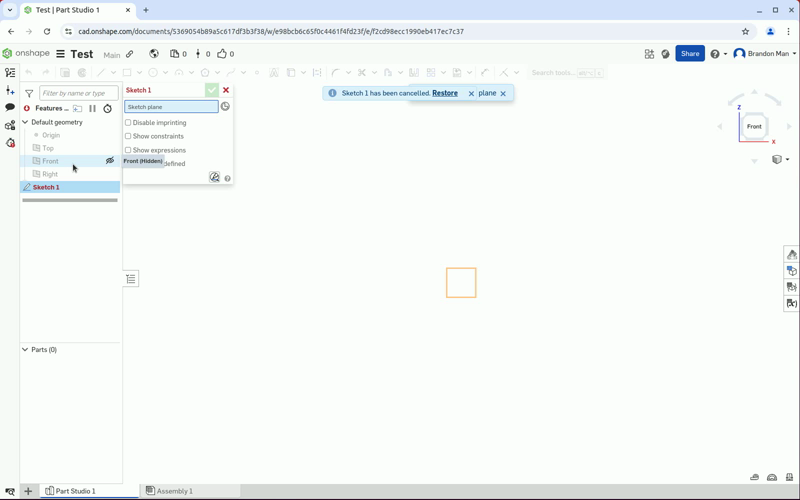
click(73, 163)
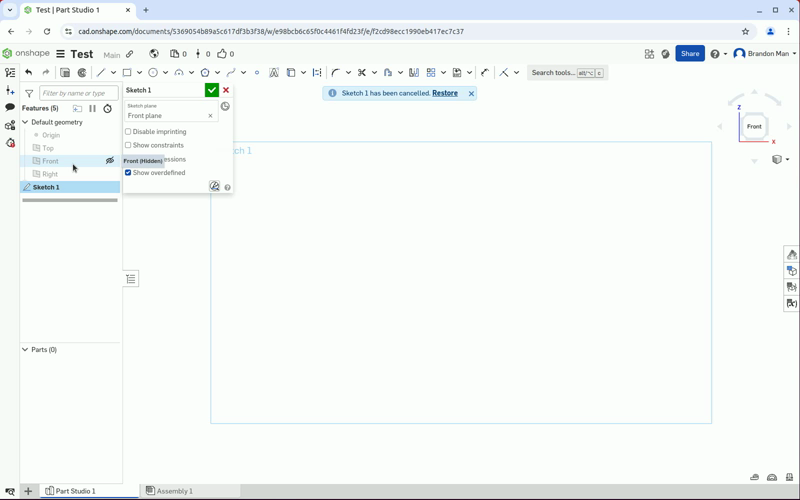
mouse_move(73, 352)
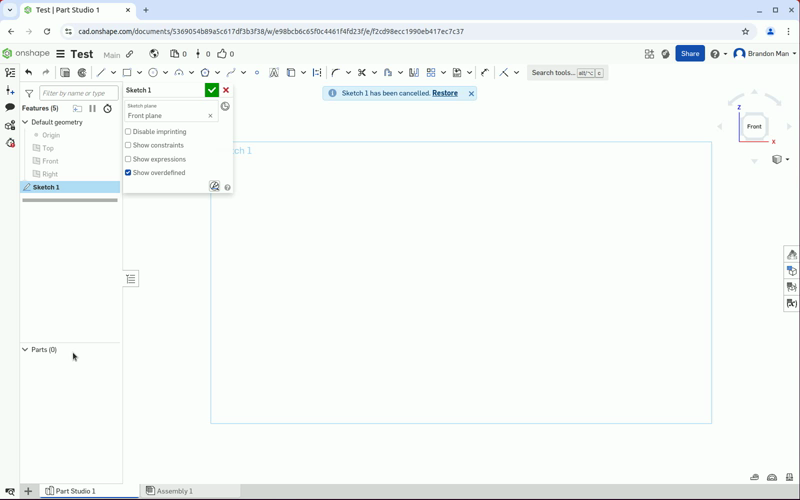
key(y)
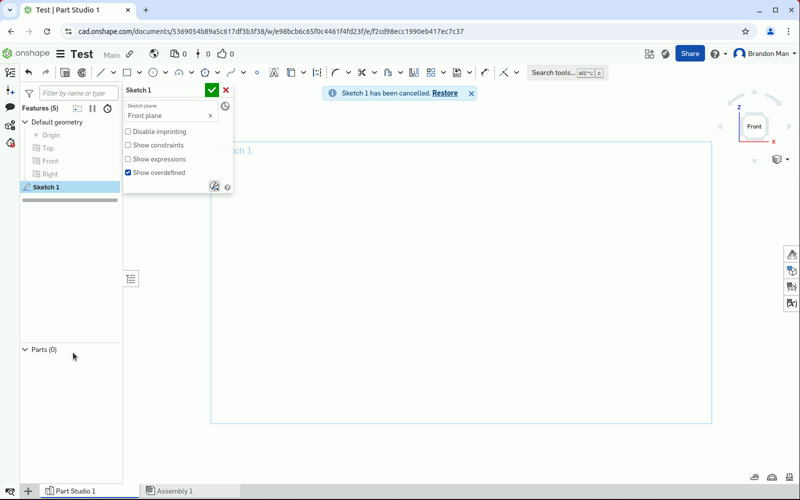
key(l)
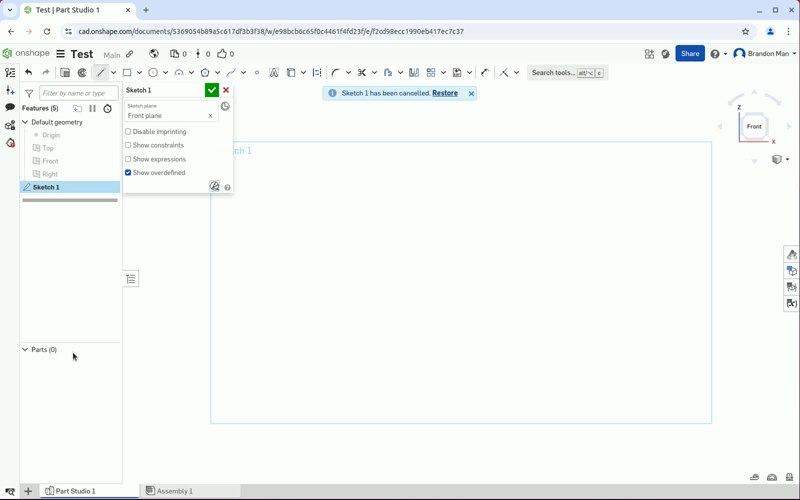
key_down(shift)
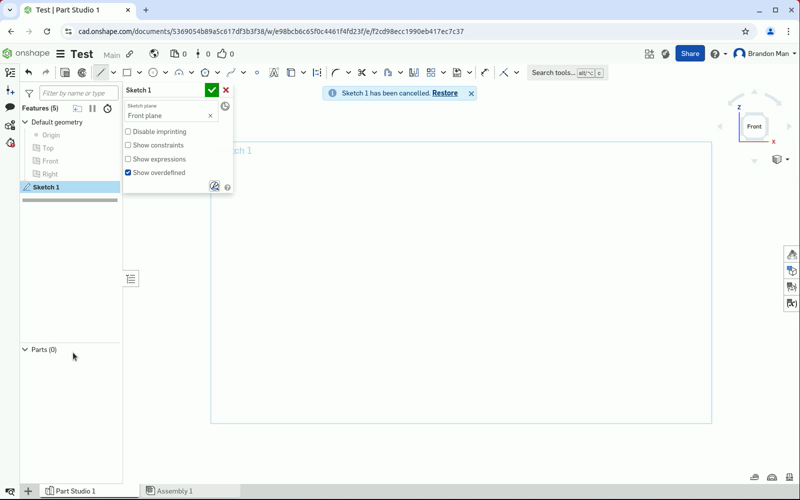
mouse_move(460, 282)
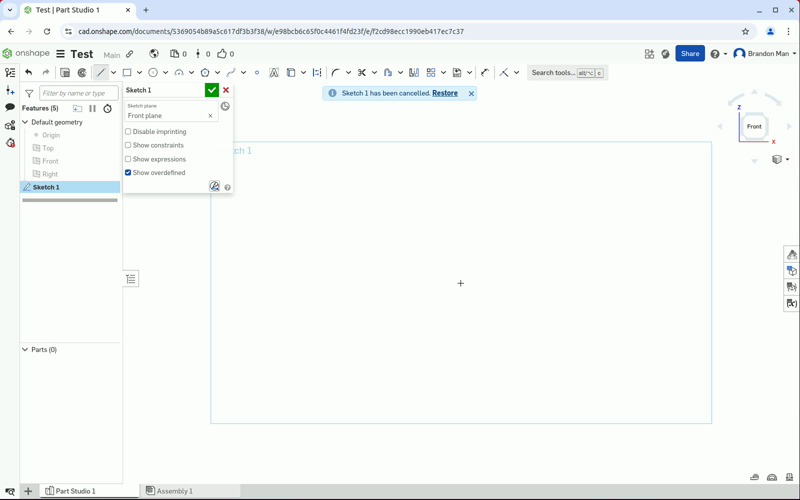
click(460, 282)
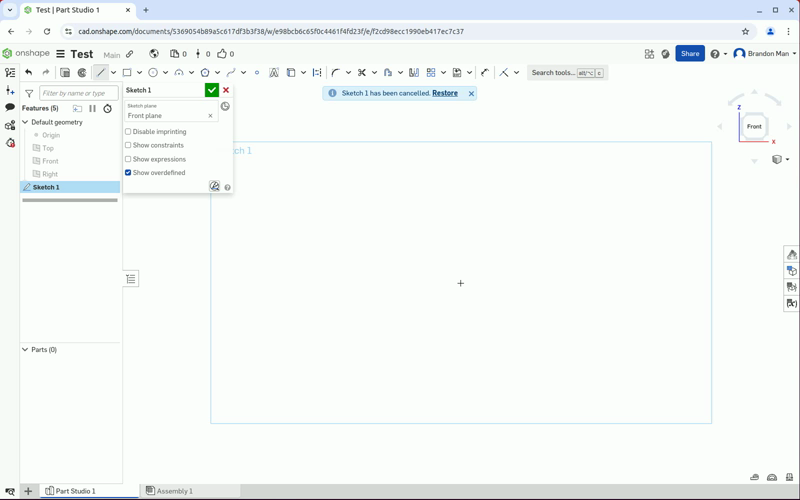
key_up(shift)
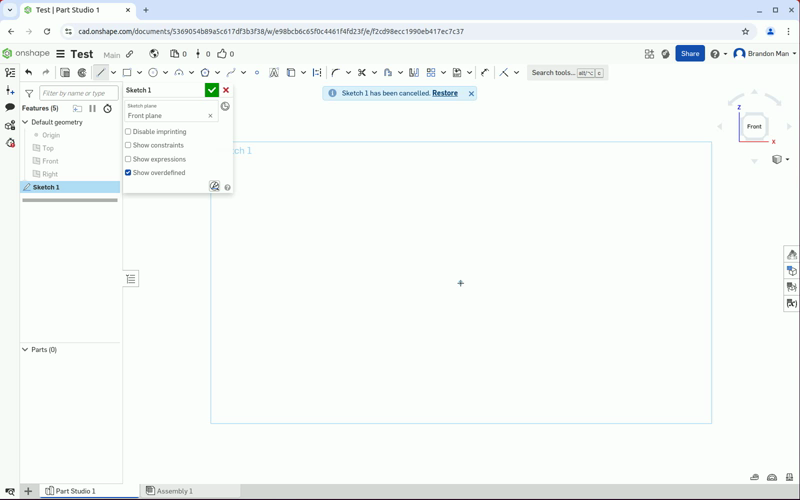
key_down(shift)
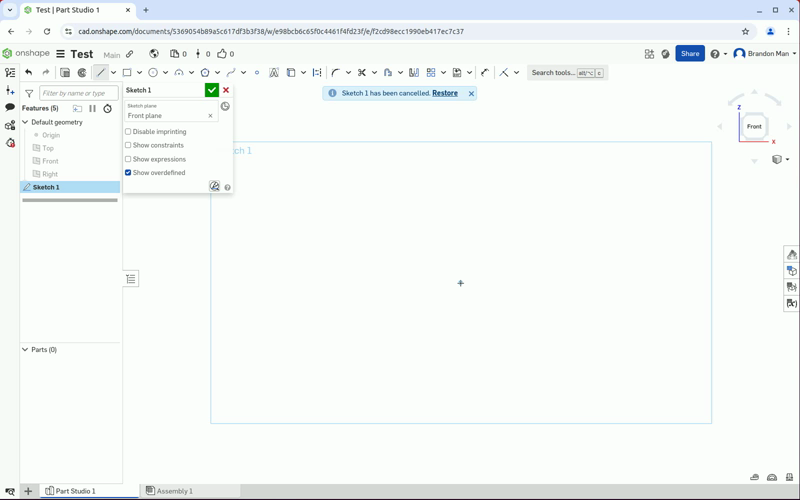
mouse_move(490, 282)
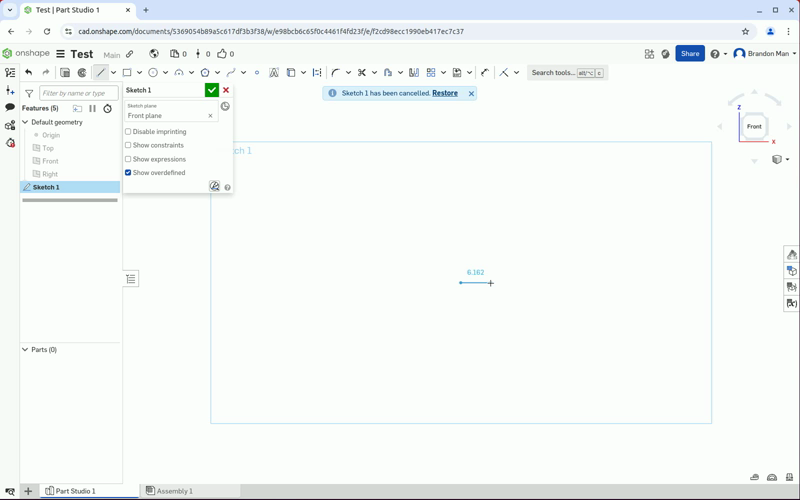
mouse_move(491, 282)
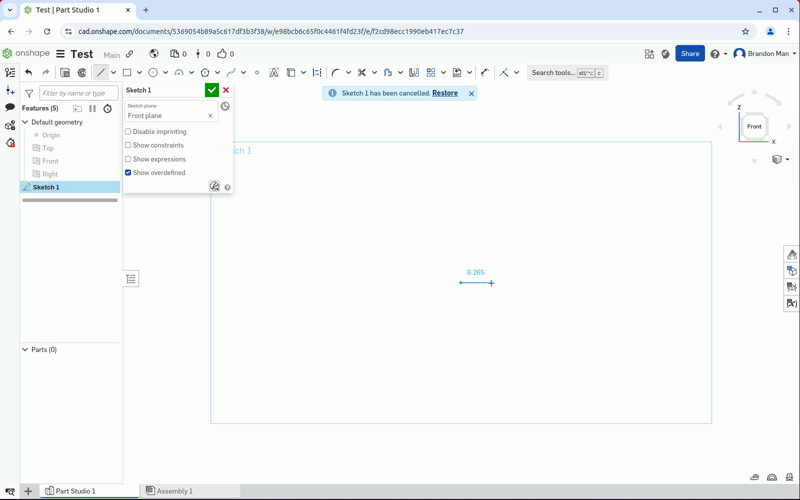
click(491, 282)
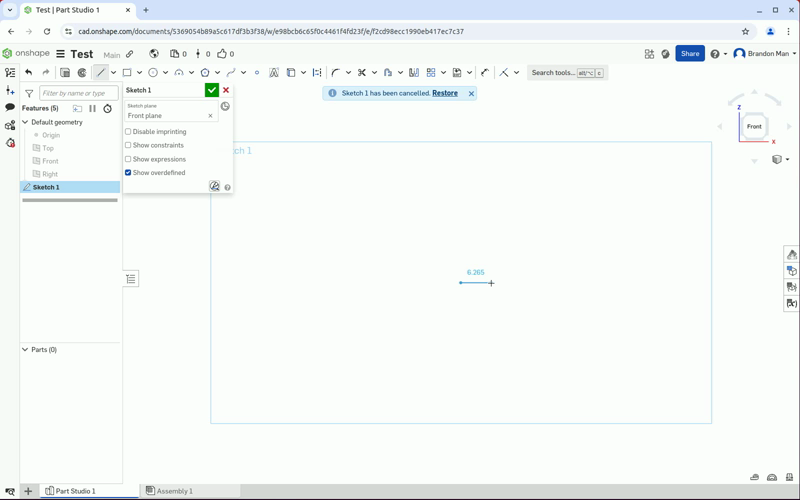
key_up(shift)
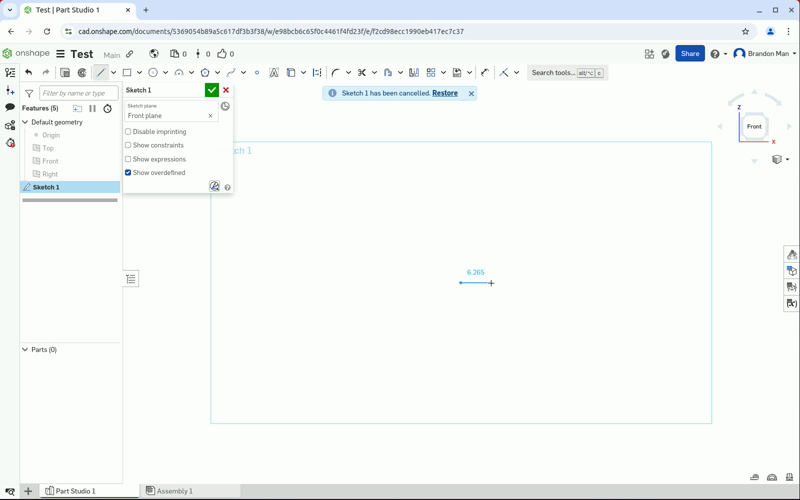
key_down(shift)
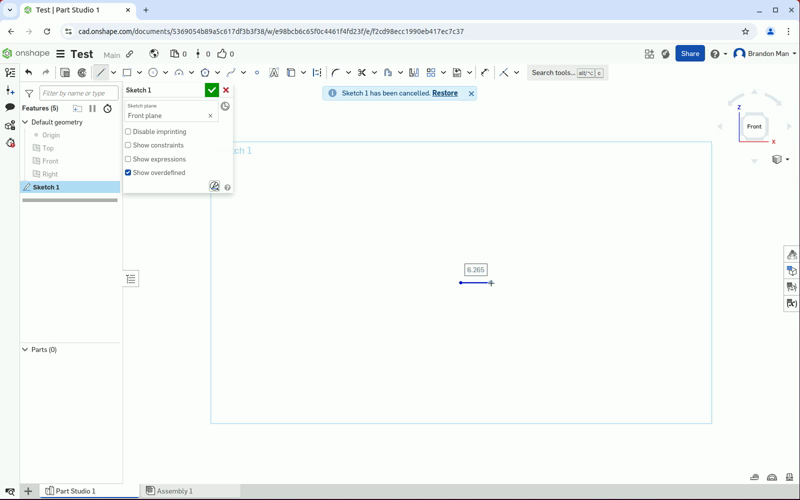
mouse_move(521, 282)
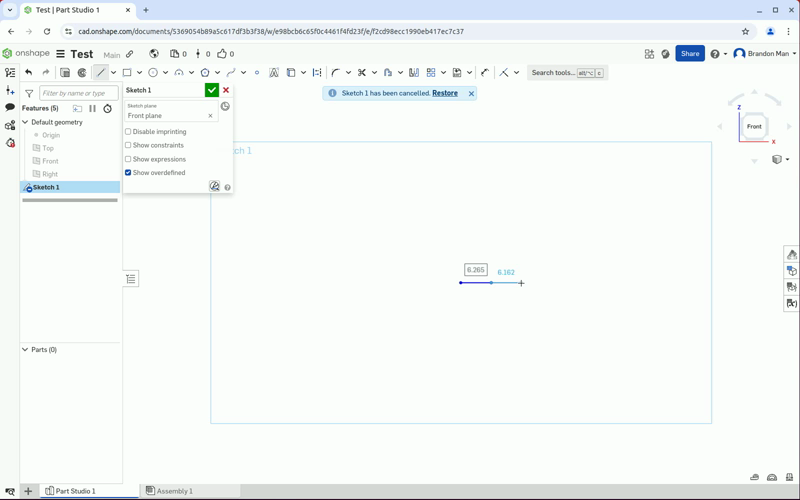
mouse_move(491, 260)
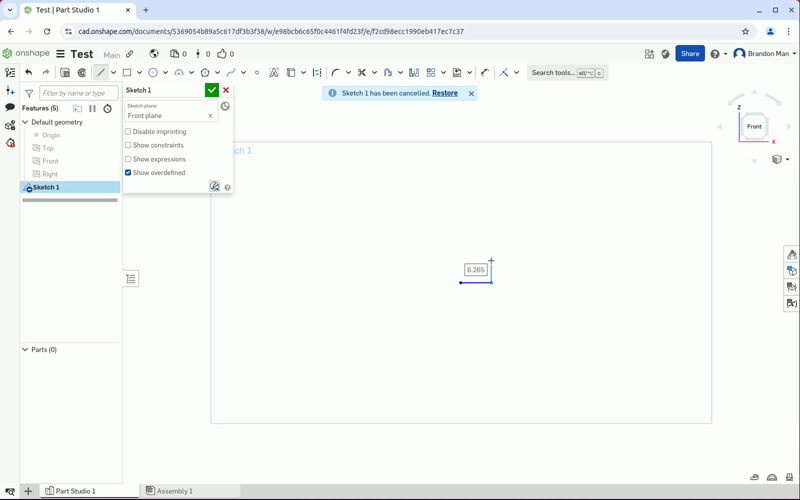
click(491, 260)
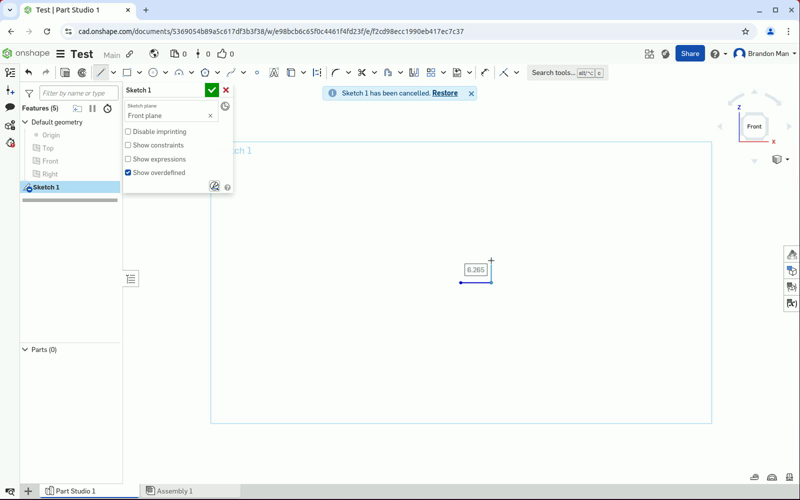
key_up(shift)
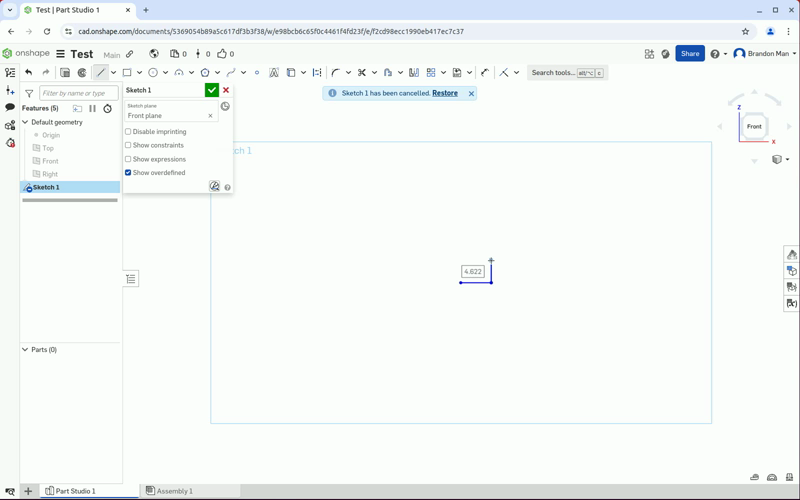
key_down(shift)
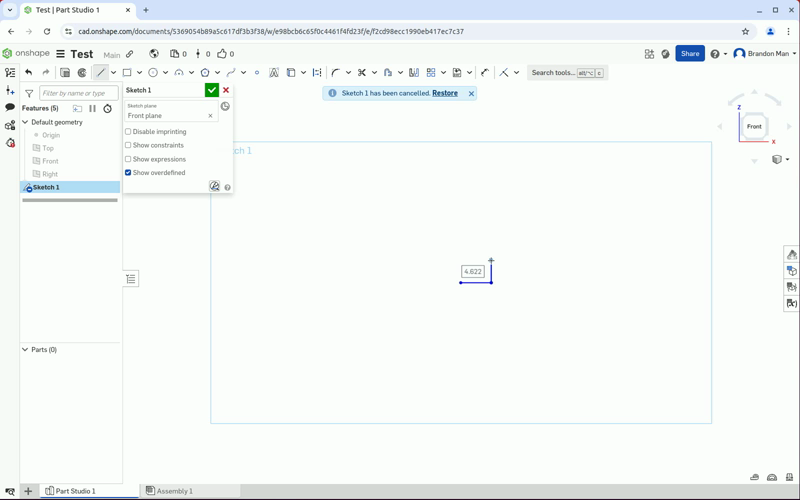
mouse_move(521, 260)
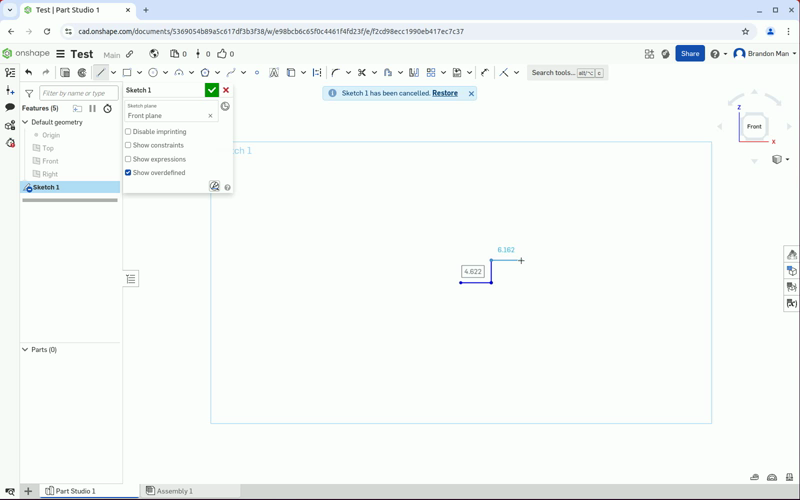
mouse_move(460, 260)
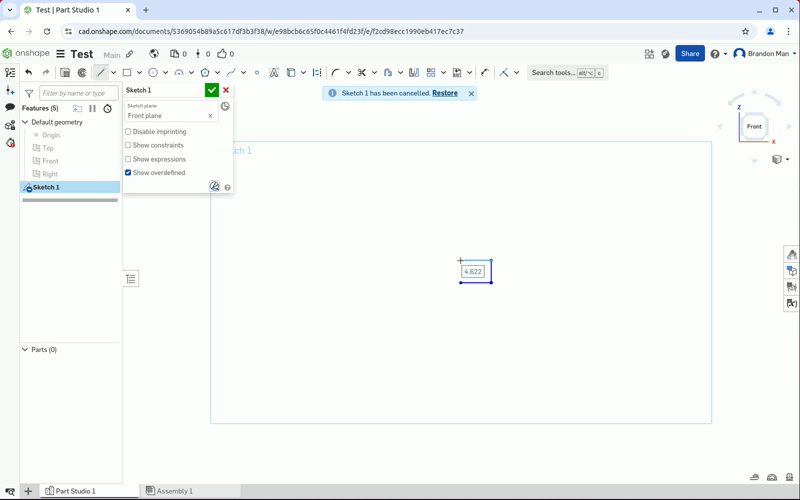
click(460, 260)
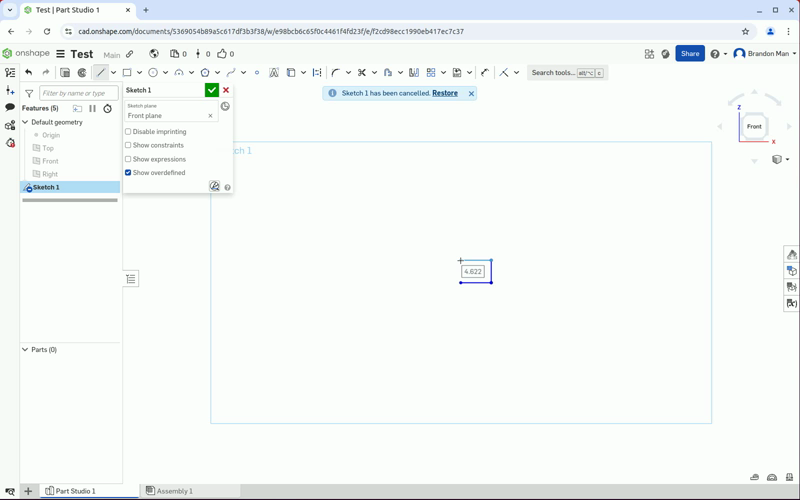
key_up(shift)
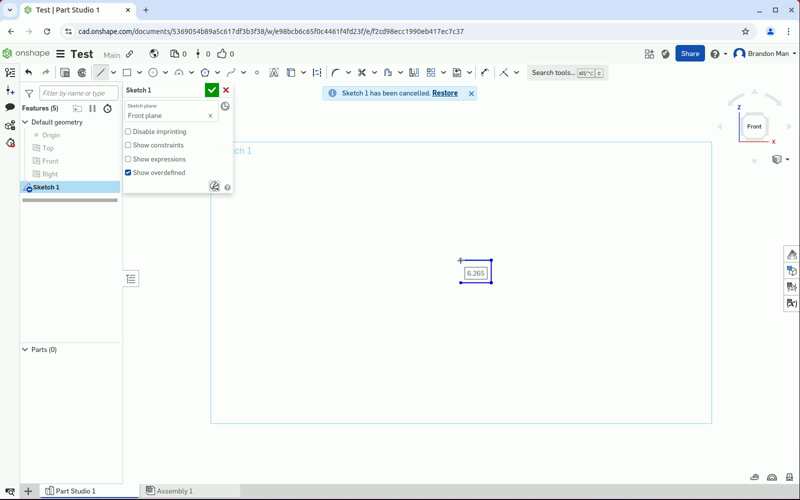
mouse_move(490, 260)
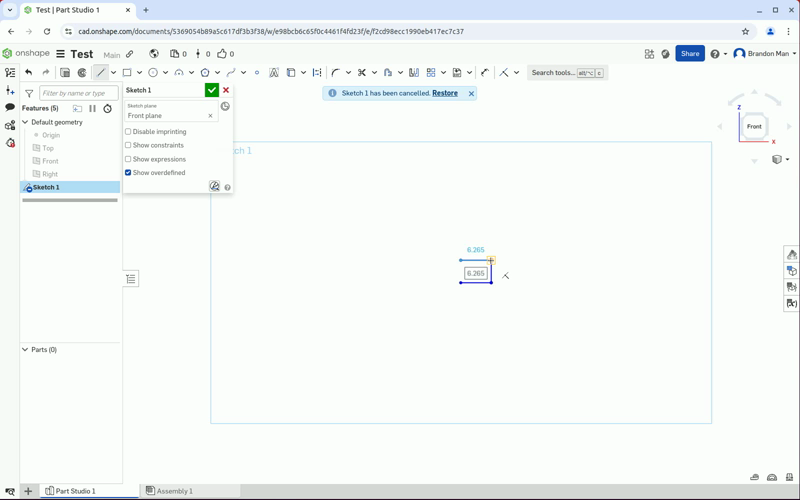
key_down(shift)
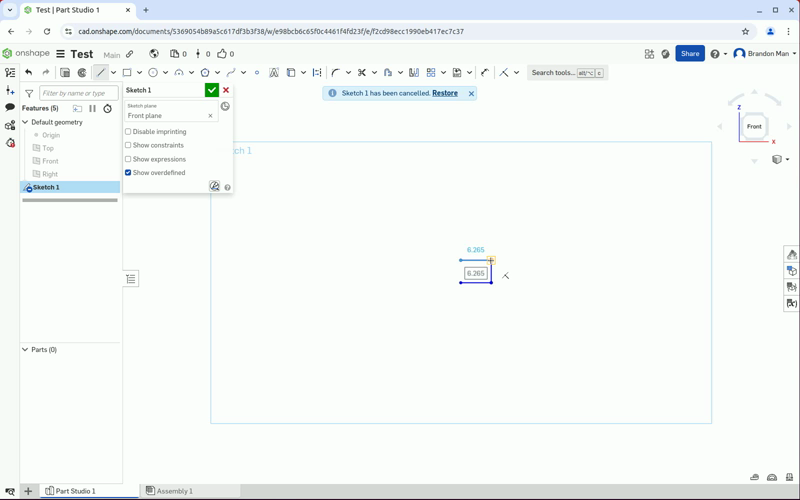
mouse_move(460, 282)
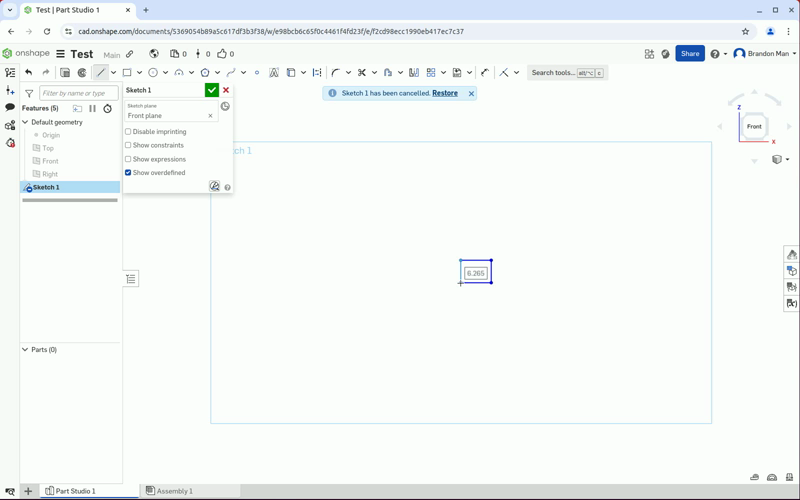
key_up(shift)
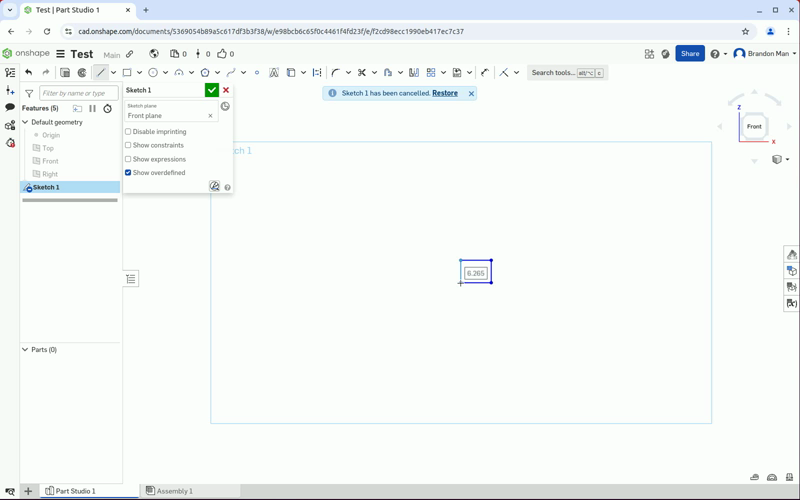
click(460, 282)
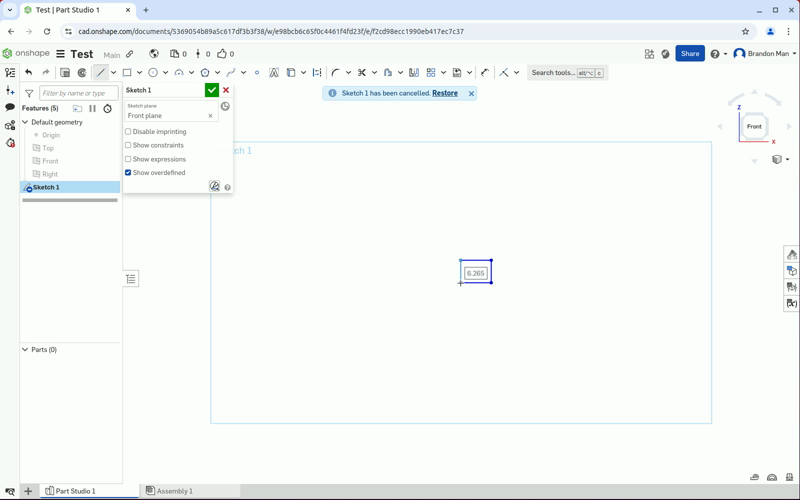
key(esc)
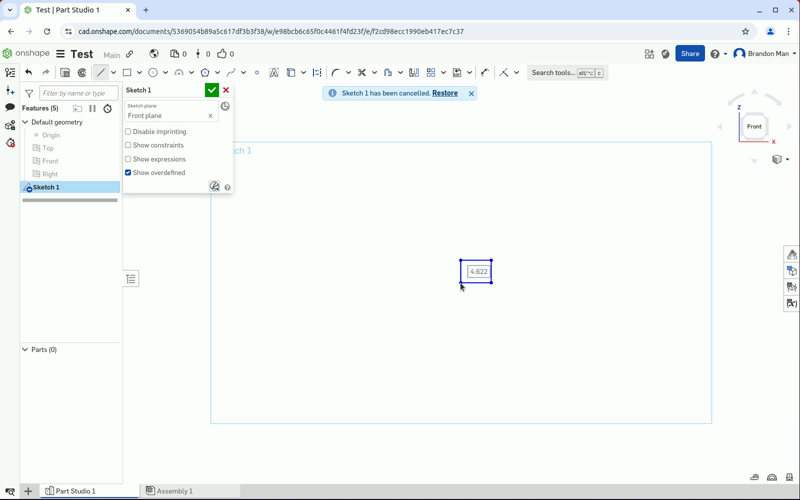
mouse_move(464, 274)
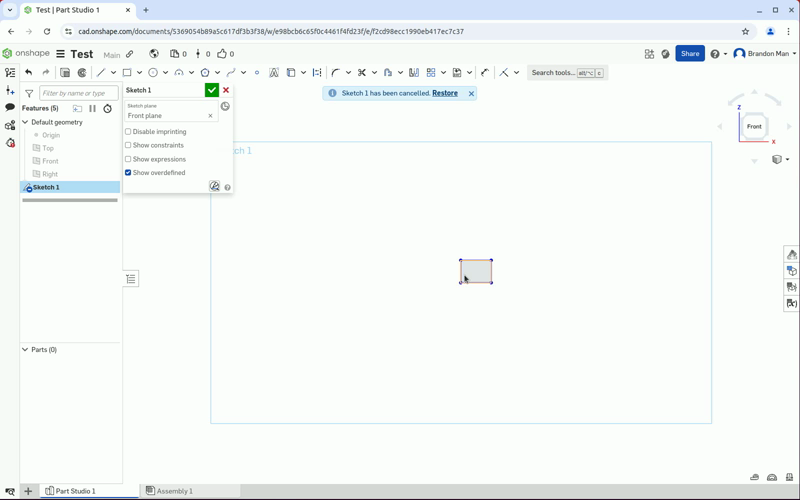
scroll(6)
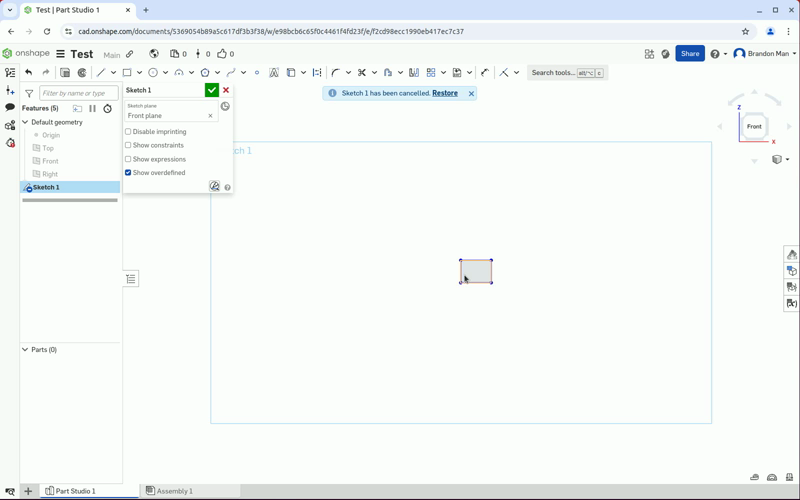
scroll(6)
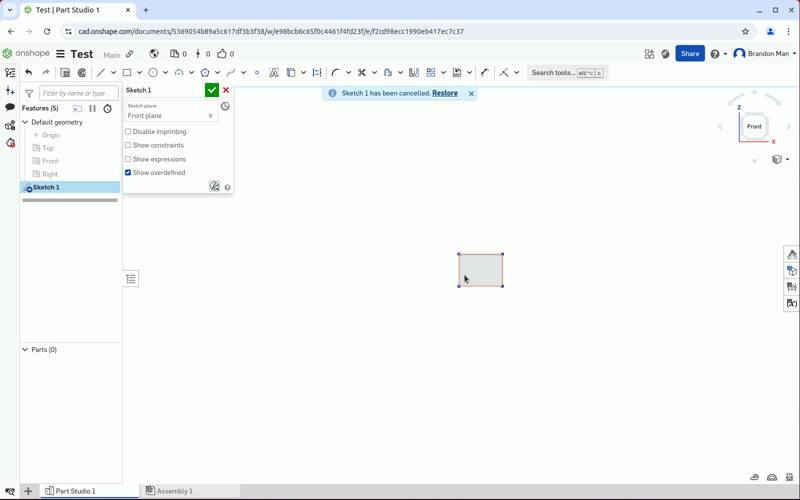
scroll(6)
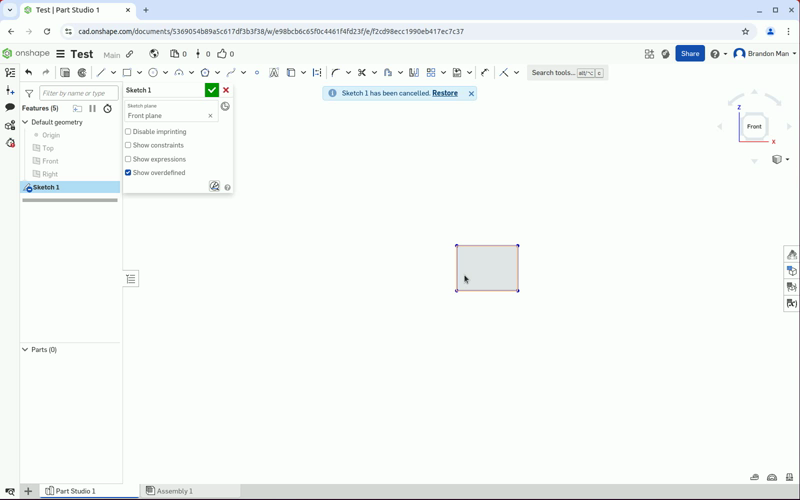
scroll(6)
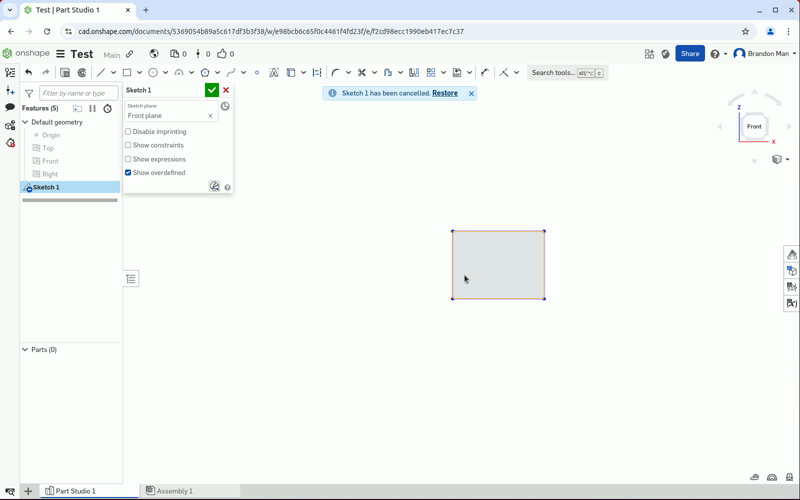
scroll(6)
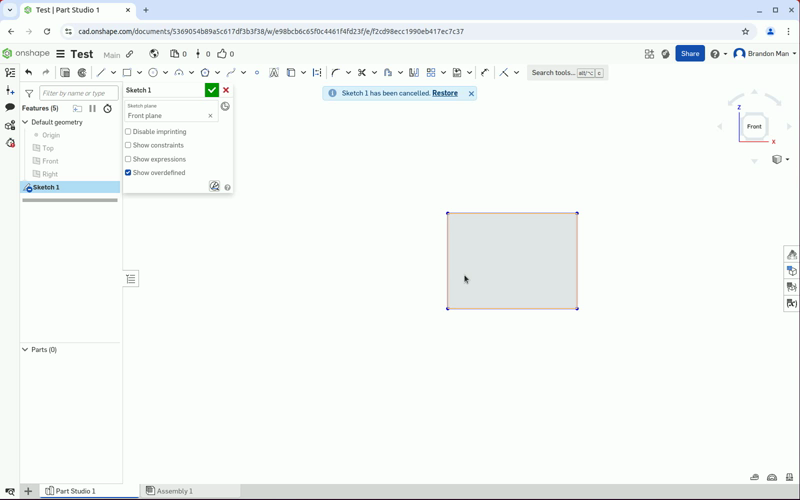
scroll(6)
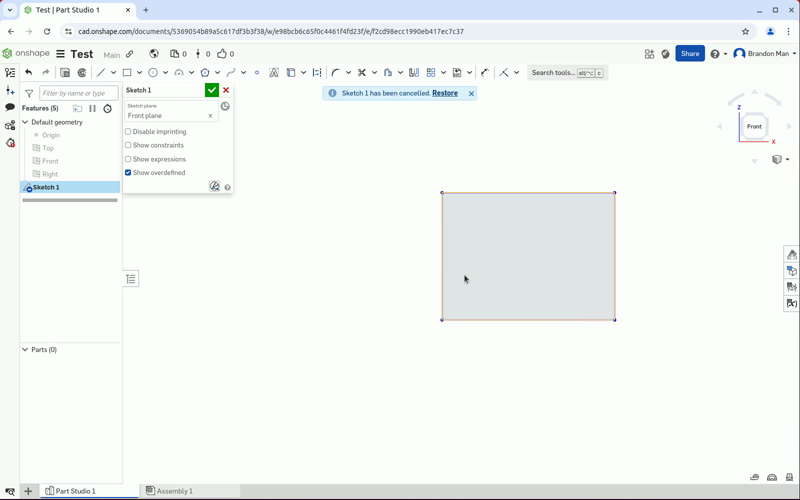
scroll(6)
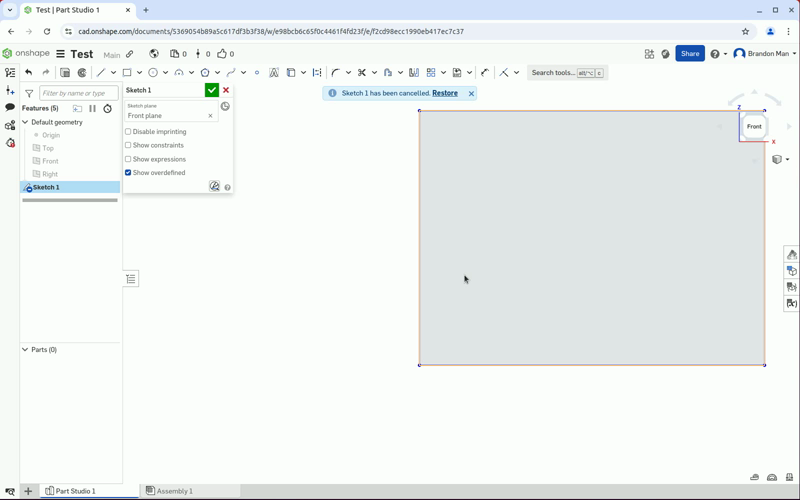
click(464, 274)
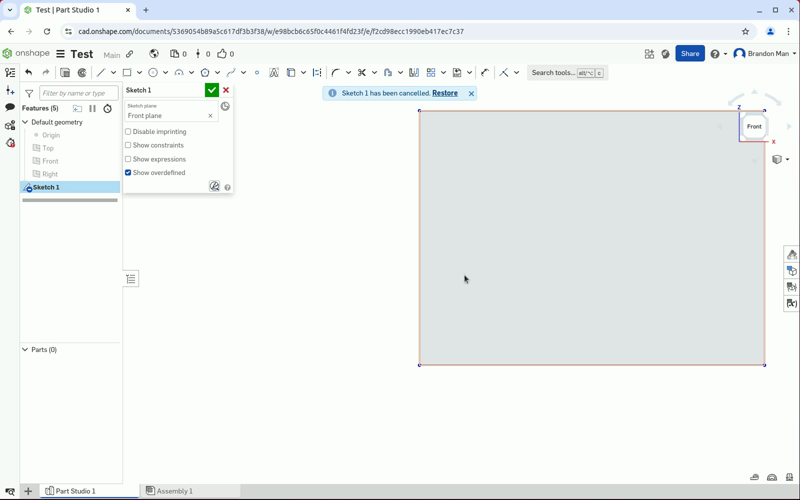
scroll(-6)
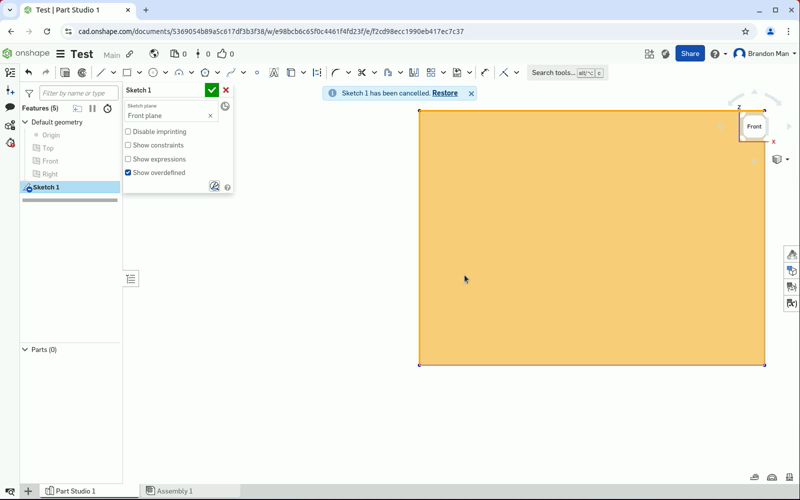
scroll(-6)
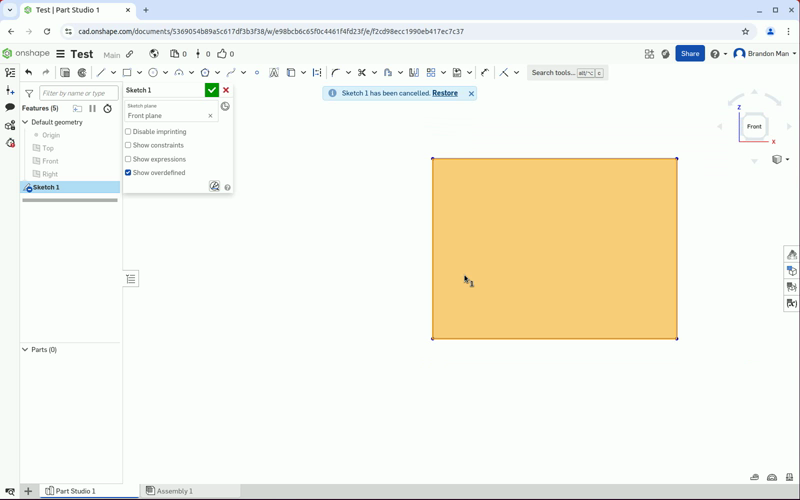
scroll(-6)
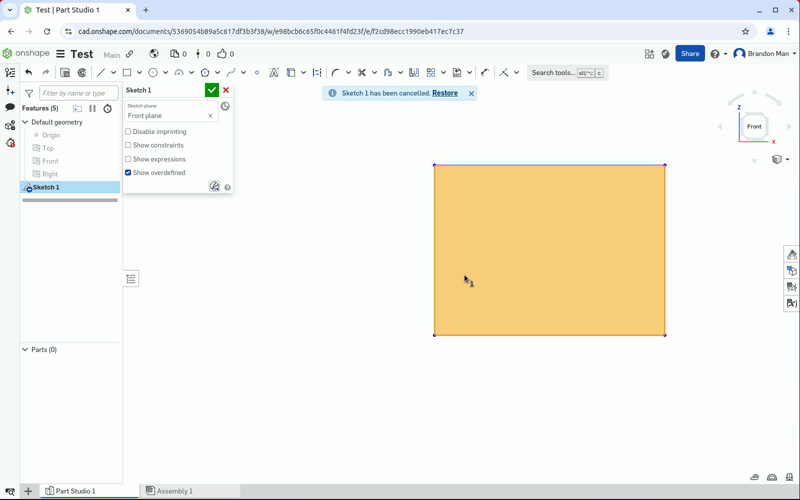
scroll(-6)
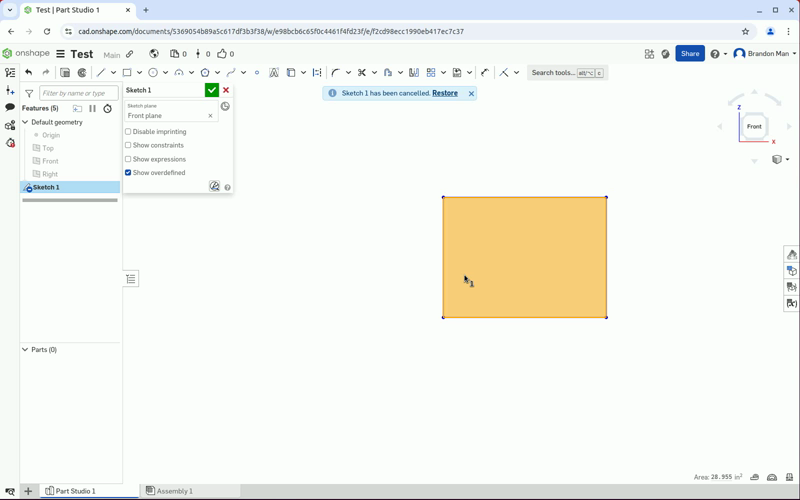
scroll(-6)
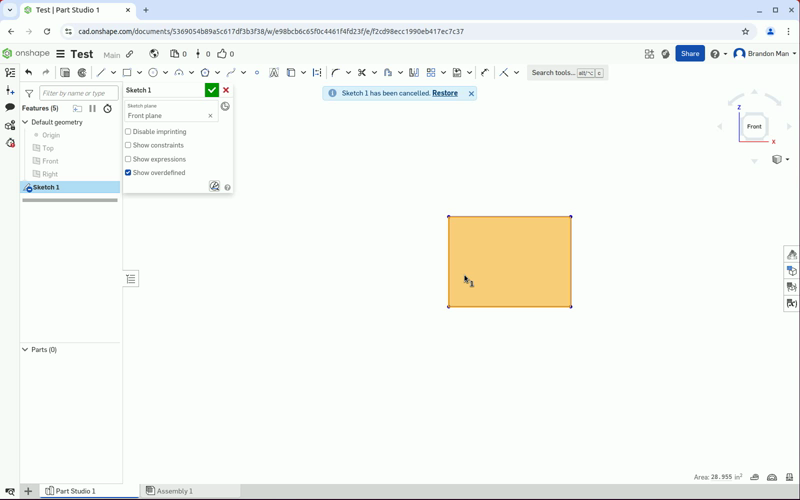
scroll(-6)
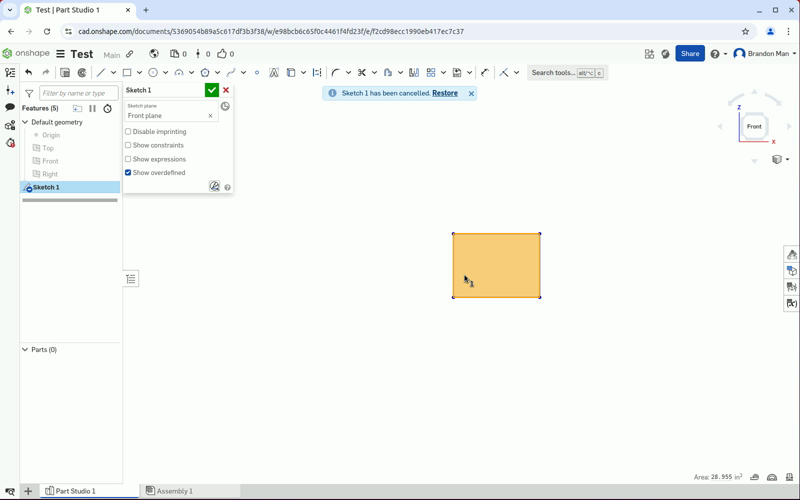
scroll(-6)
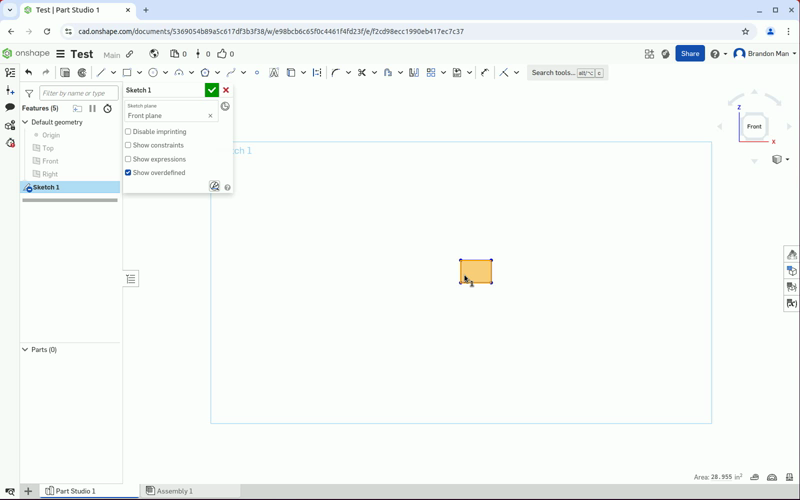
mouse_move(73, 352)
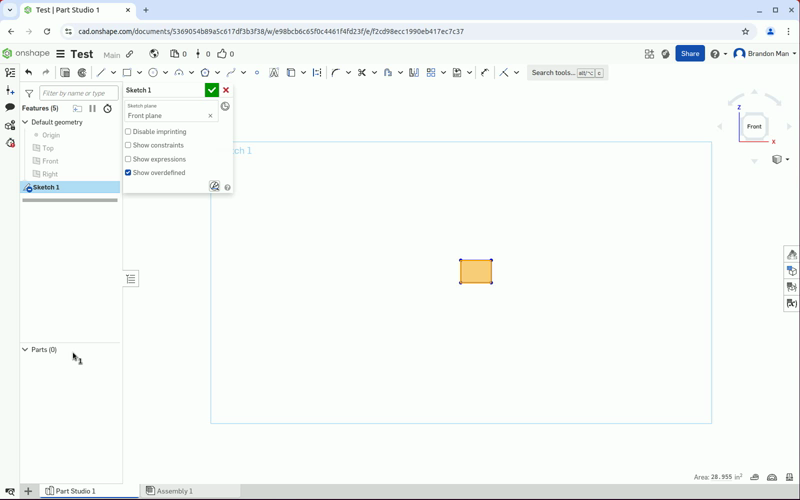
key(shift+y)
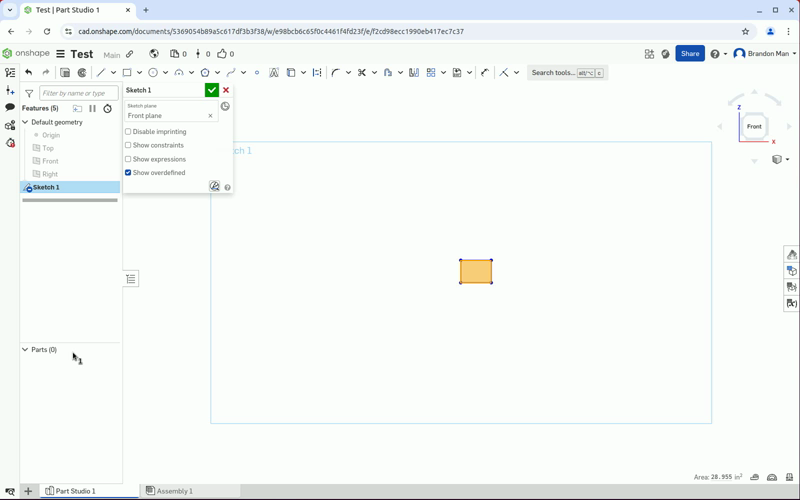
key(shift+e)
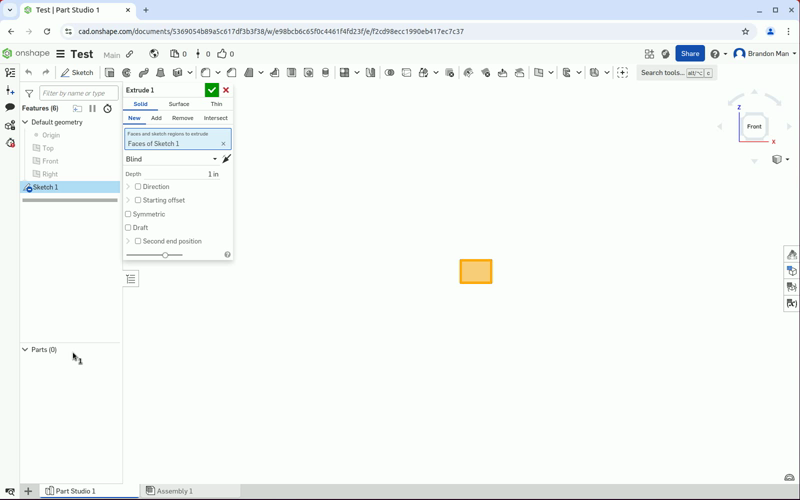
mouse_move(143, 106)
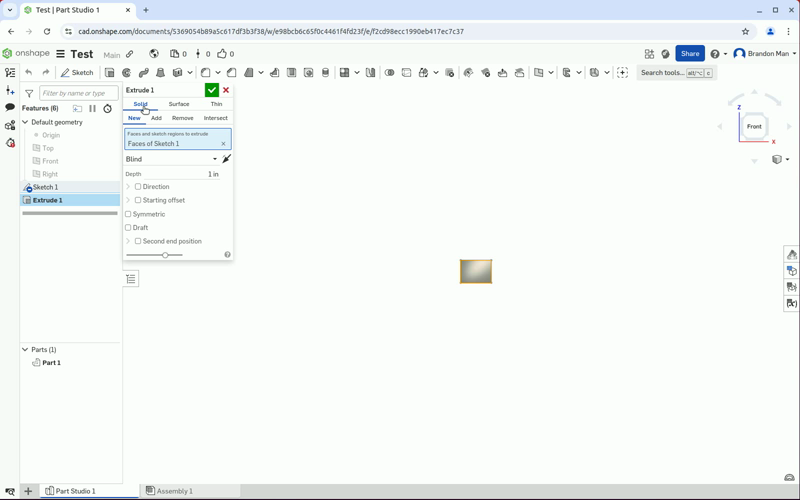
click(143, 106)
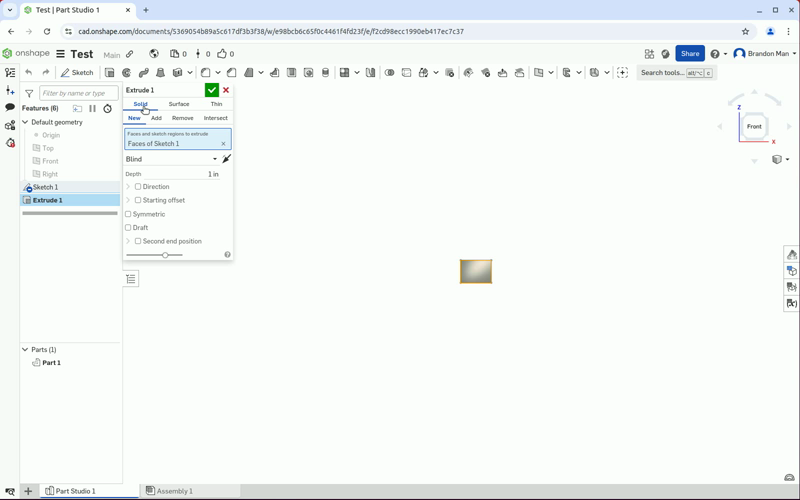
mouse_move(137, 120)
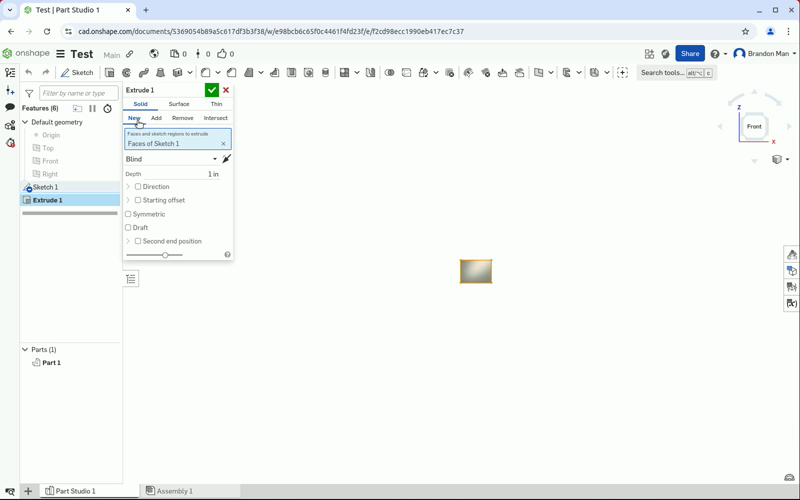
click(137, 120)
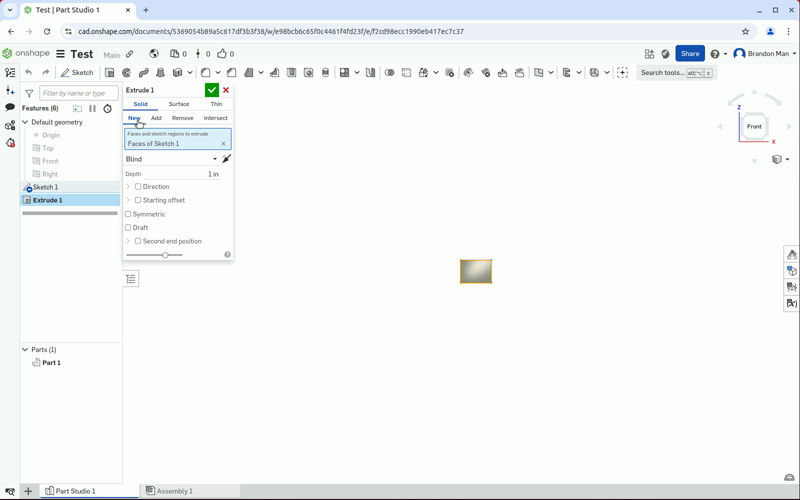
key(tab, 4)
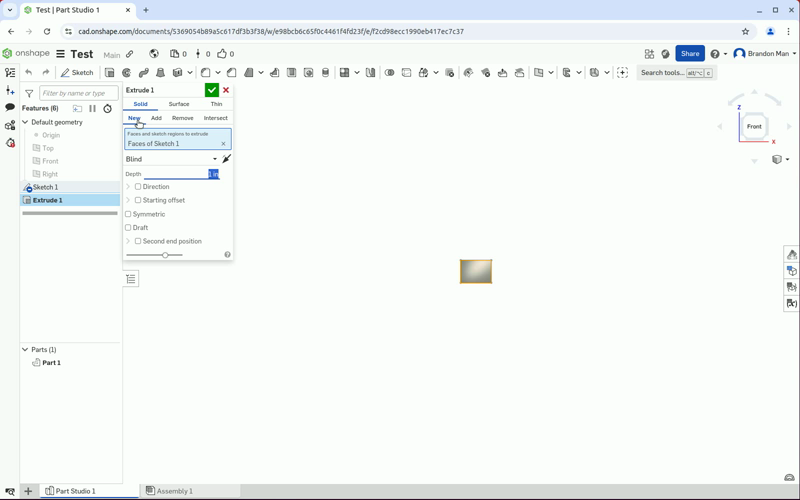
text(4.574)
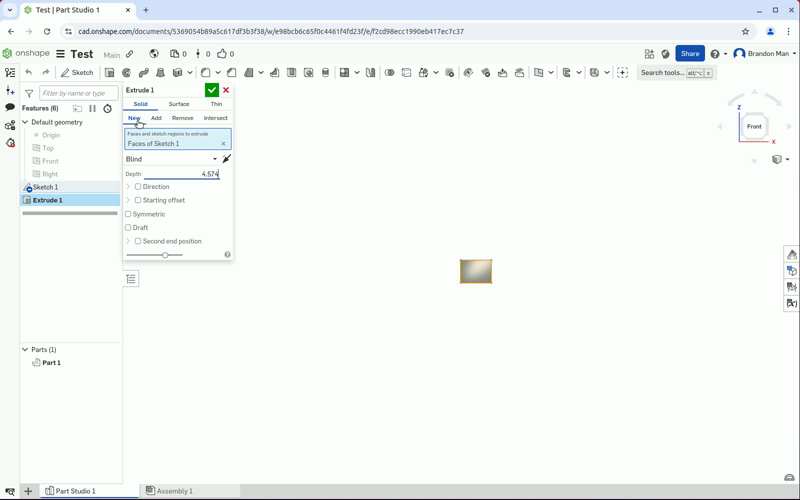
key(enter)
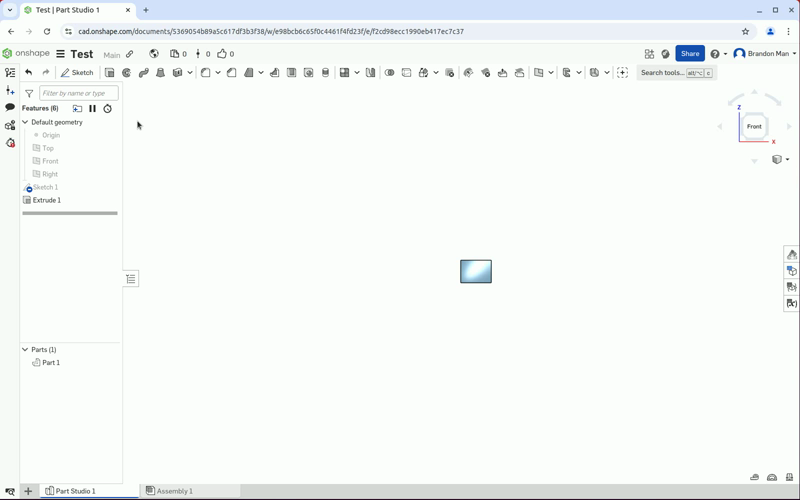
key(shift+h)
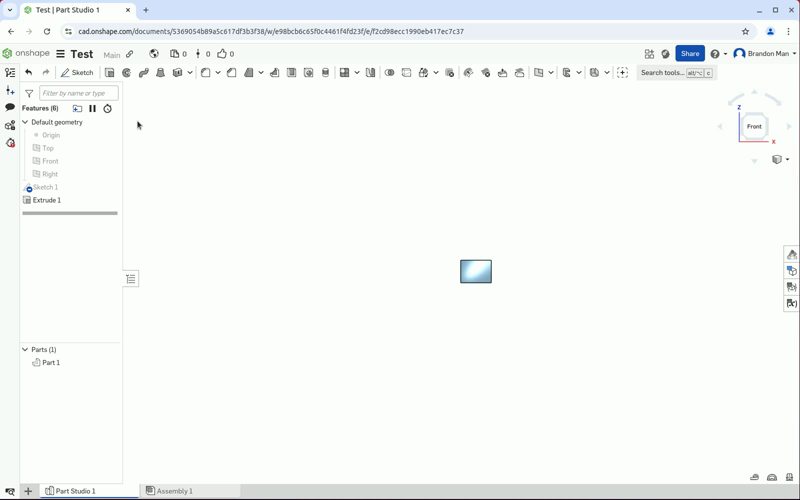
key(shift+h)
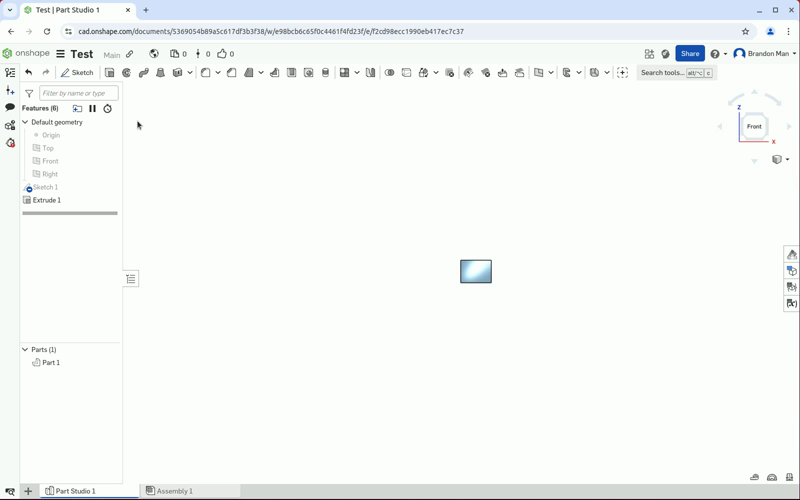
mouse_move(73, 189)
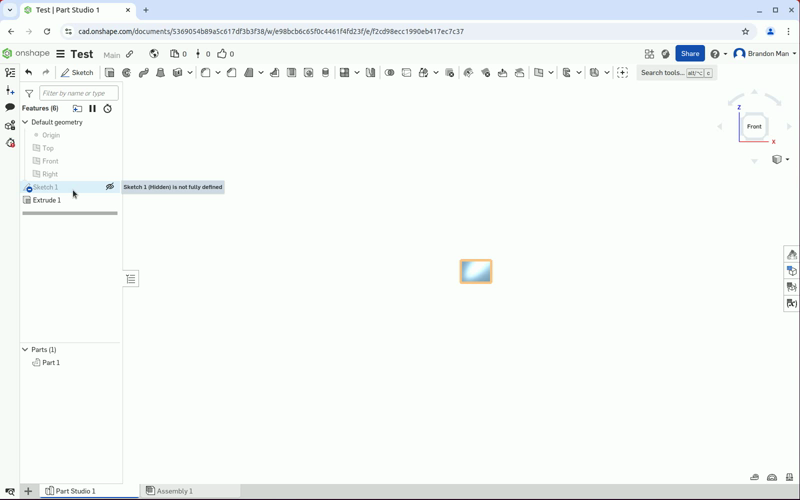
click(73, 189)
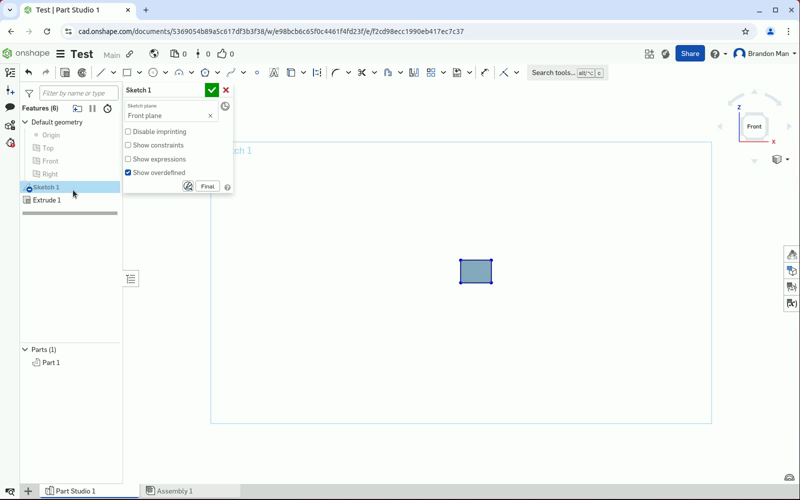
mouse_move(229, 92)
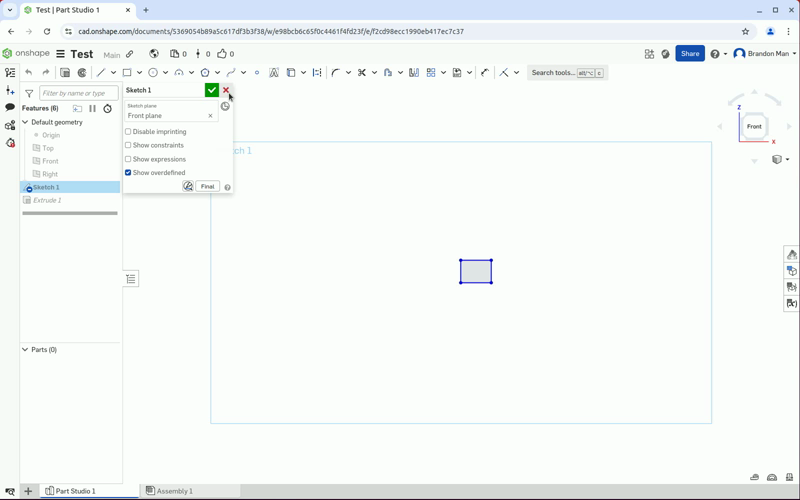
click(229, 92)
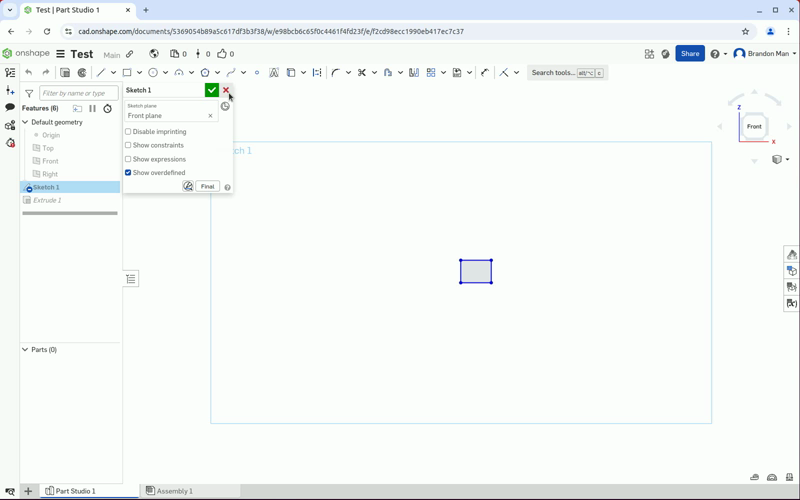
key(shift+s)
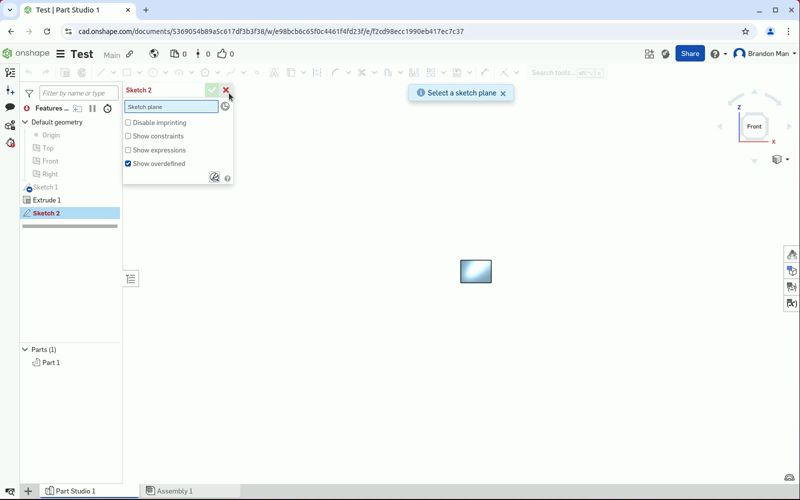
mouse_move(73, 163)
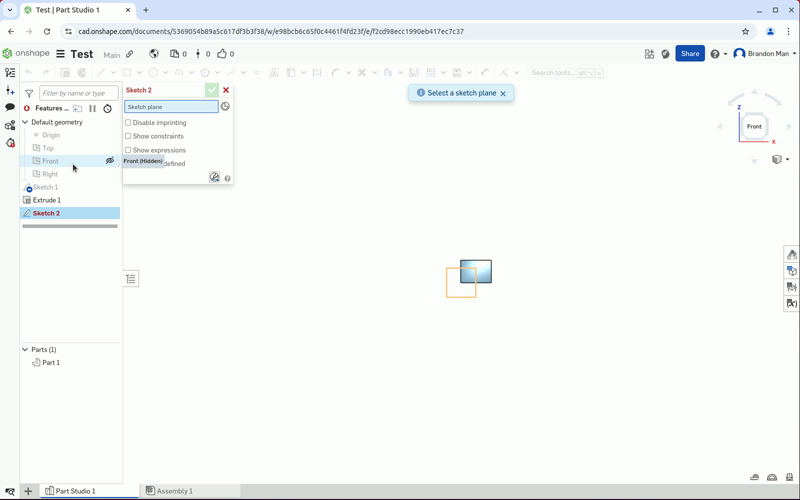
click(73, 163)
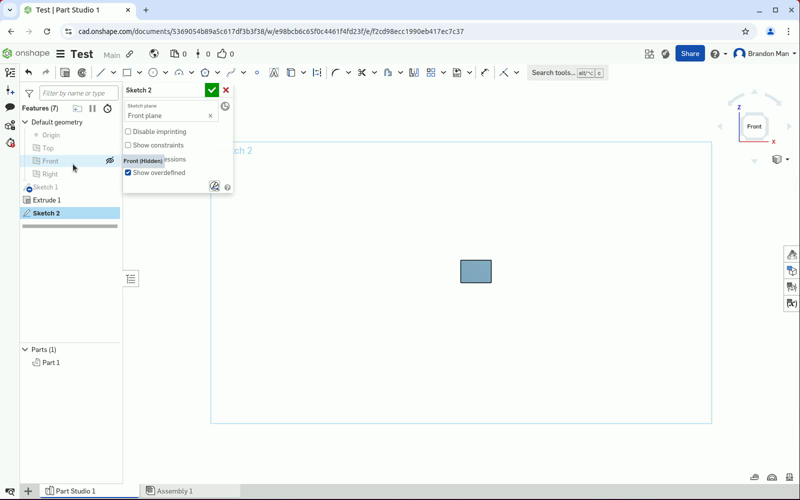
mouse_move(73, 352)
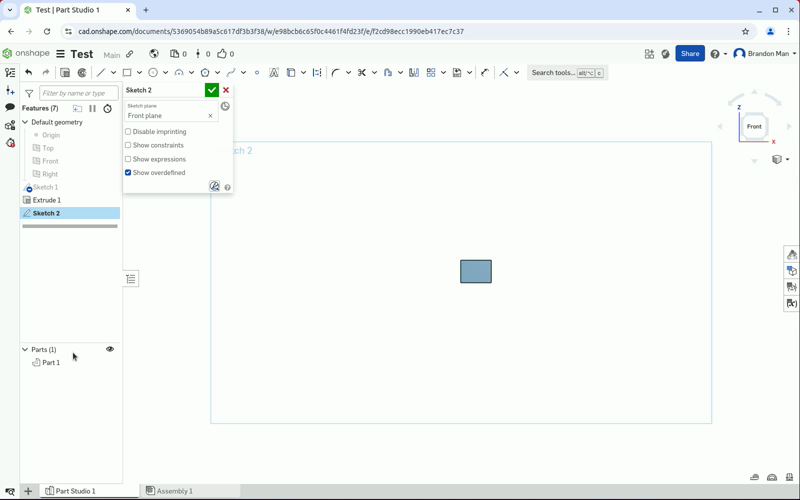
key(y)
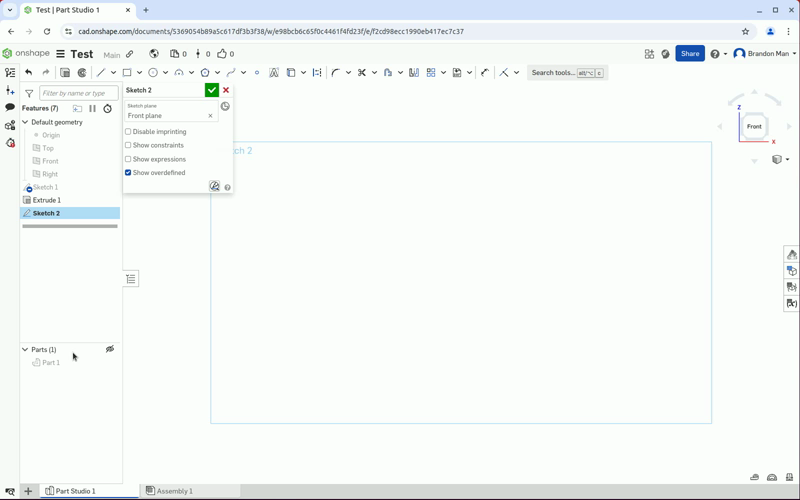
key(l)
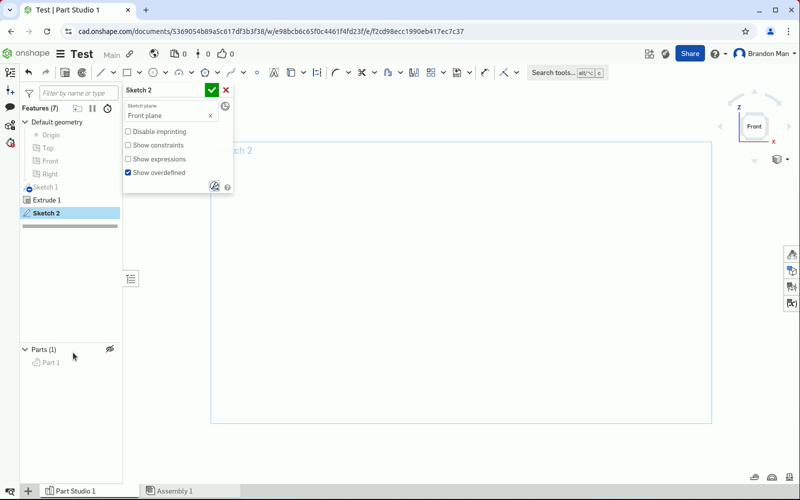
key_down(shift)
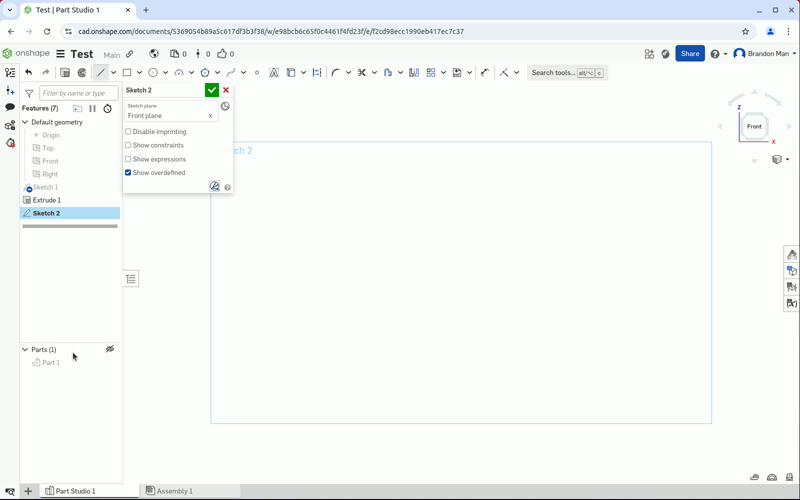
mouse_move(489, 282)
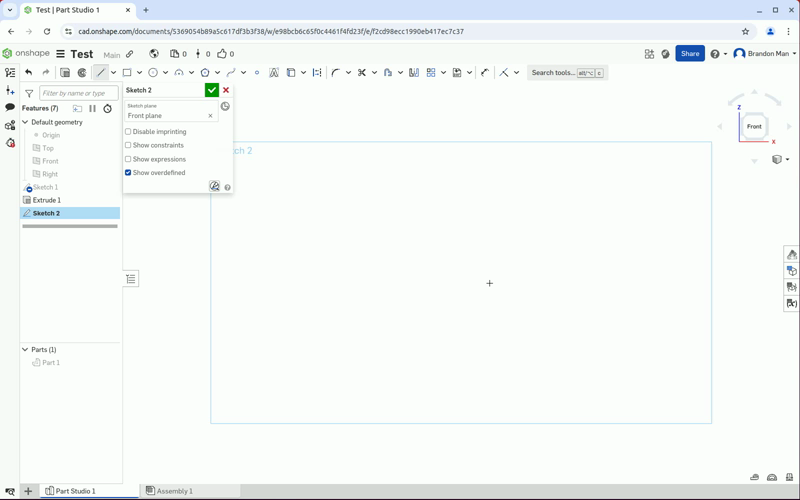
click(489, 282)
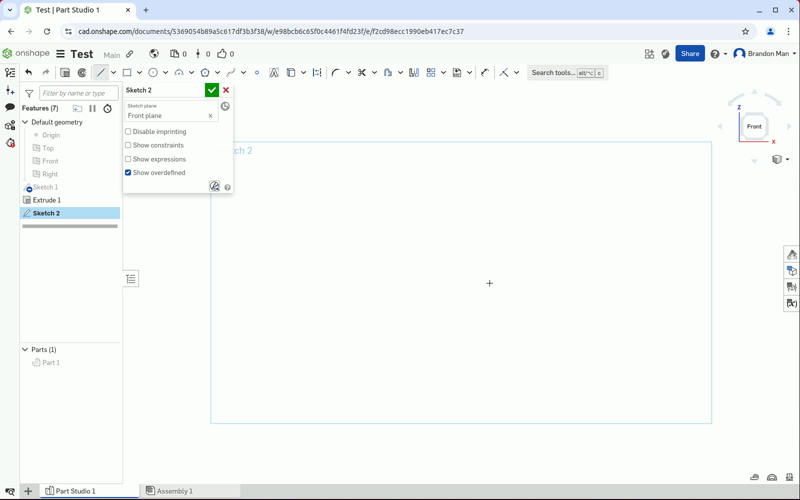
key_up(shift)
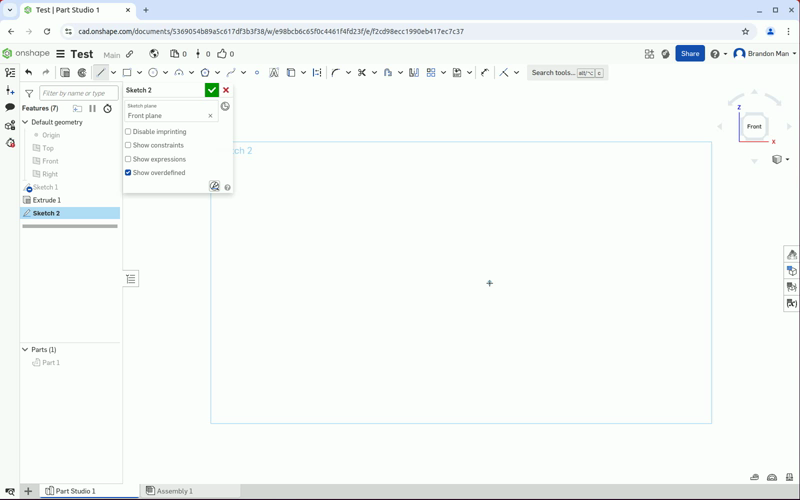
key_down(shift)
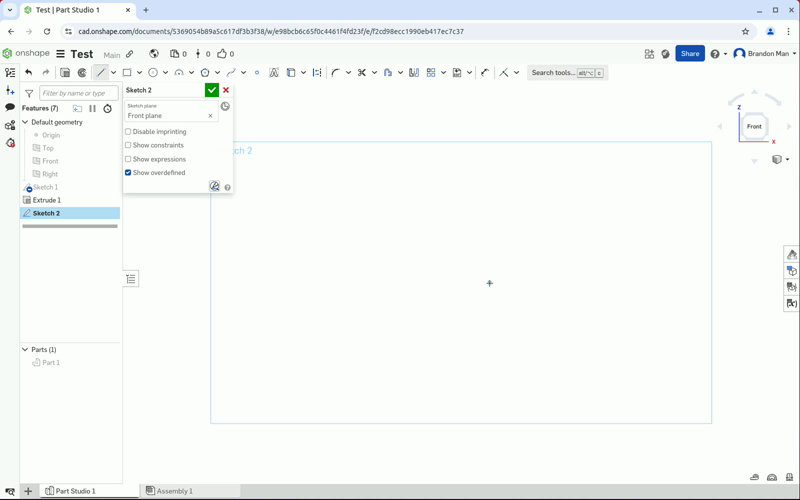
mouse_move(573, 282)
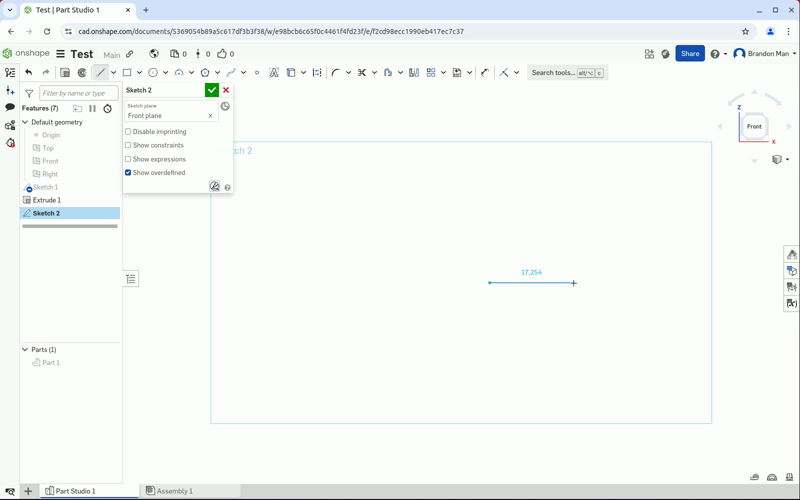
click(573, 282)
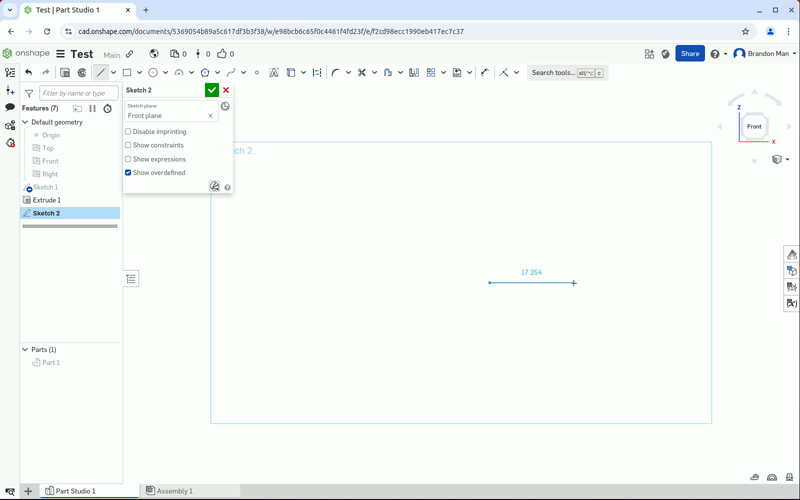
key_up(shift)
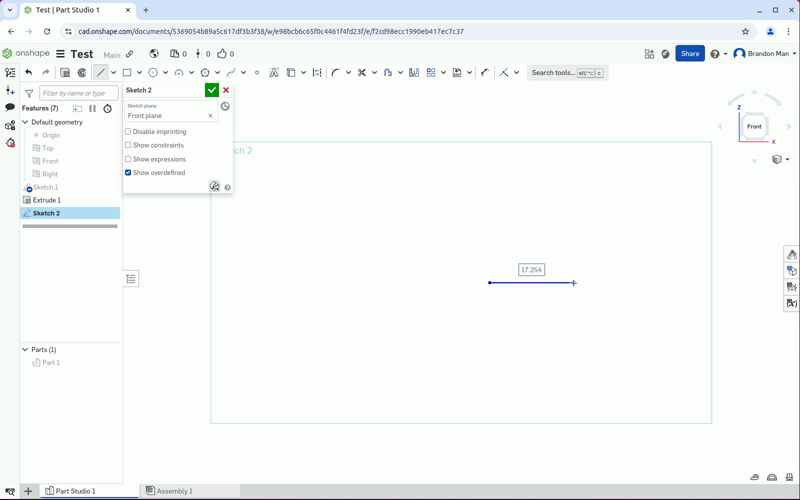
key_down(shift)
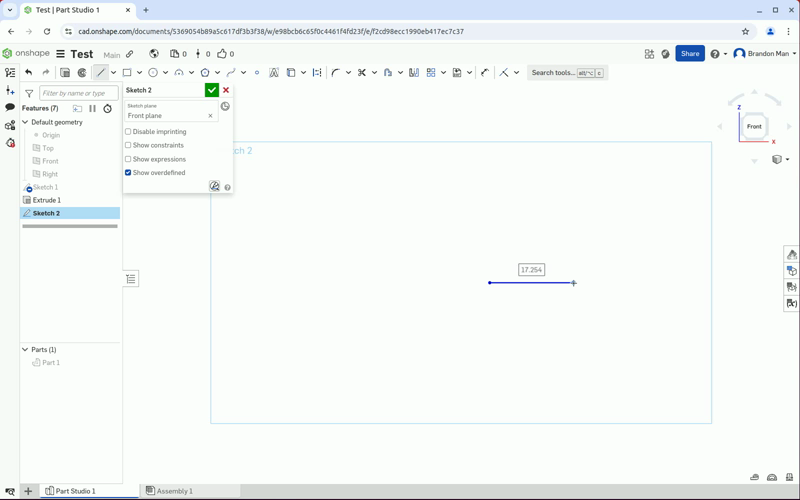
mouse_move(589, 282)
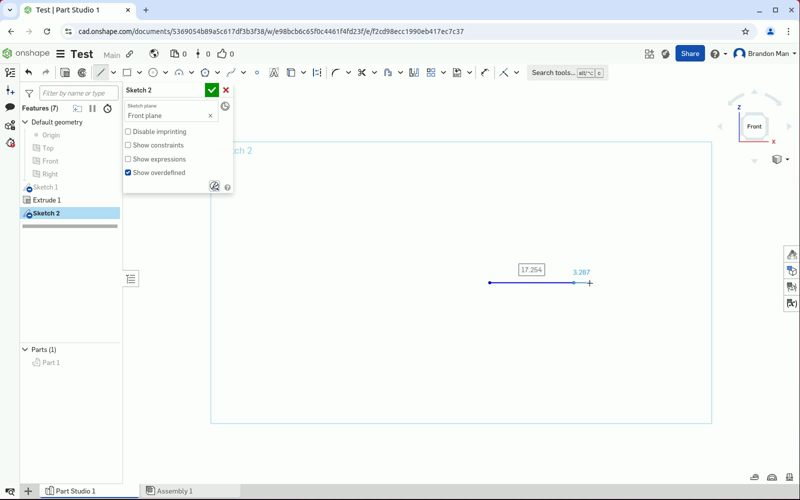
mouse_move(573, 261)
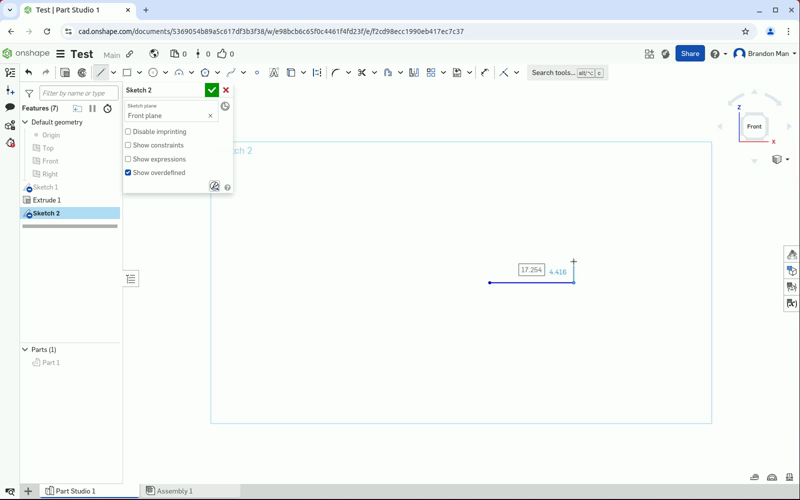
click(573, 261)
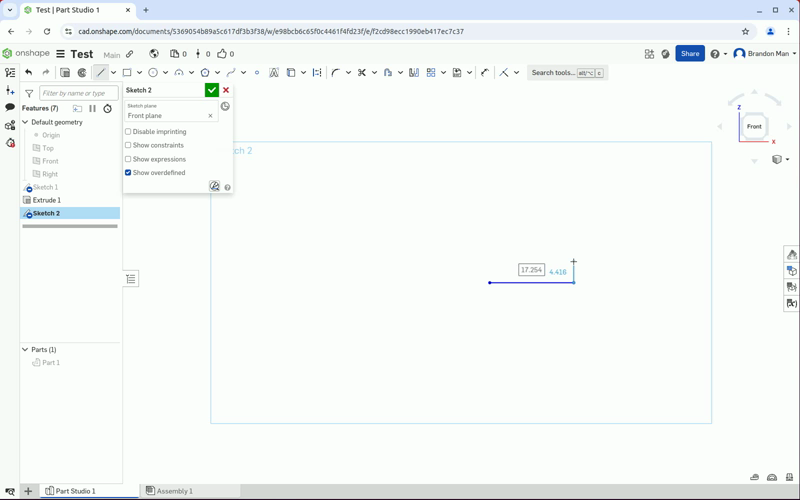
key_up(shift)
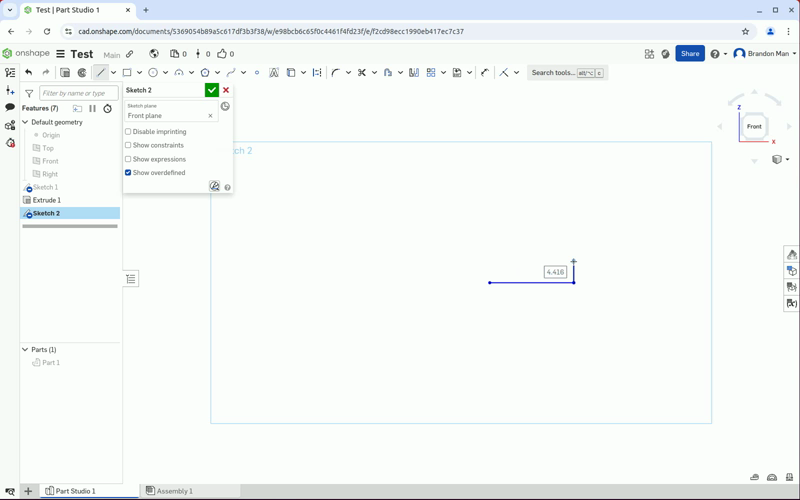
key_down(shift)
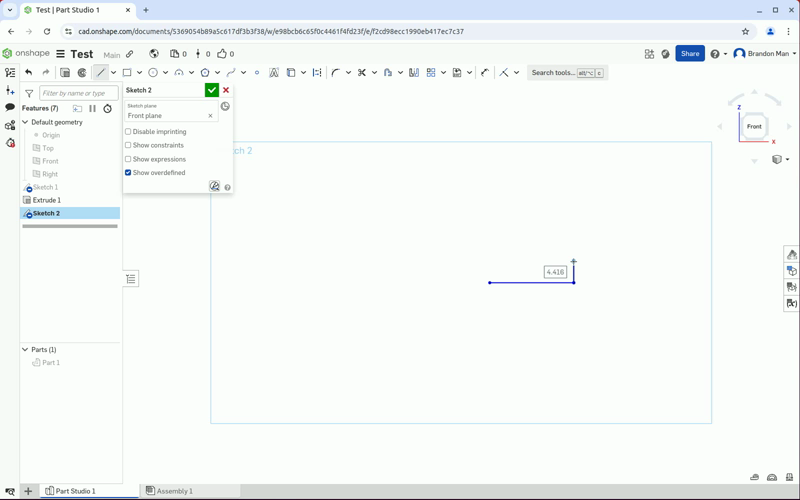
mouse_move(489, 261)
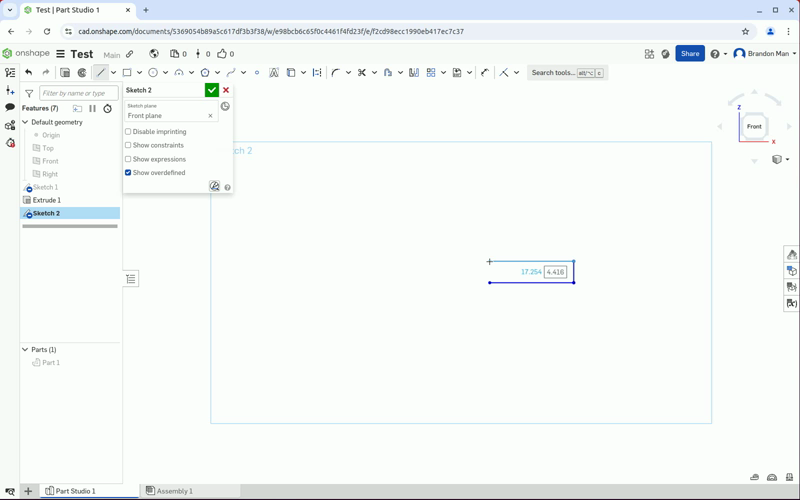
click(489, 261)
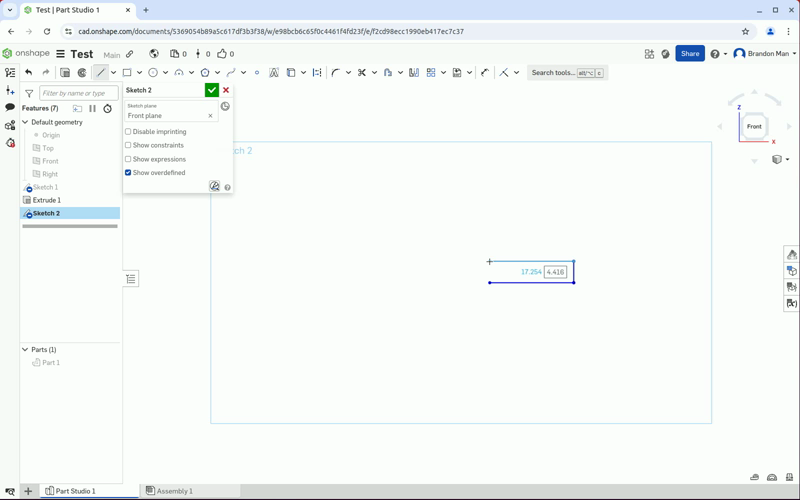
key_up(shift)
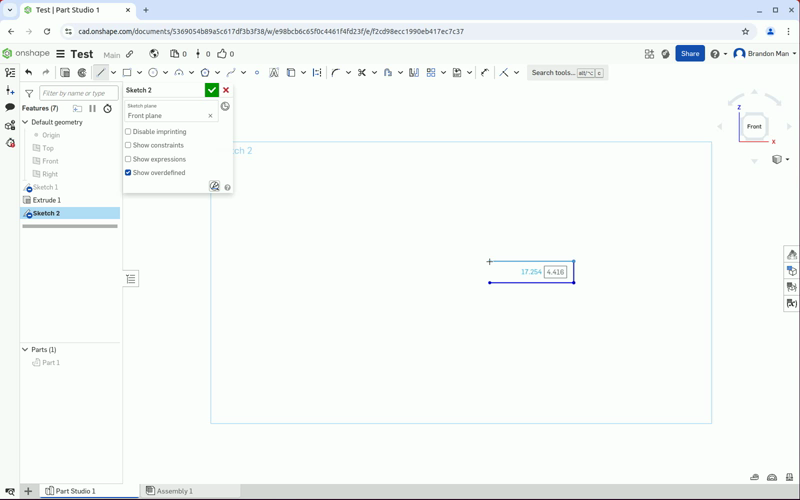
mouse_move(519, 261)
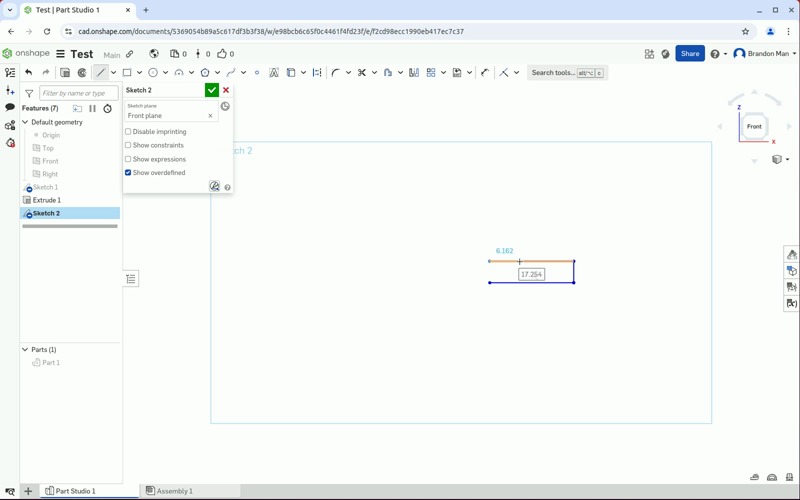
key_down(shift)
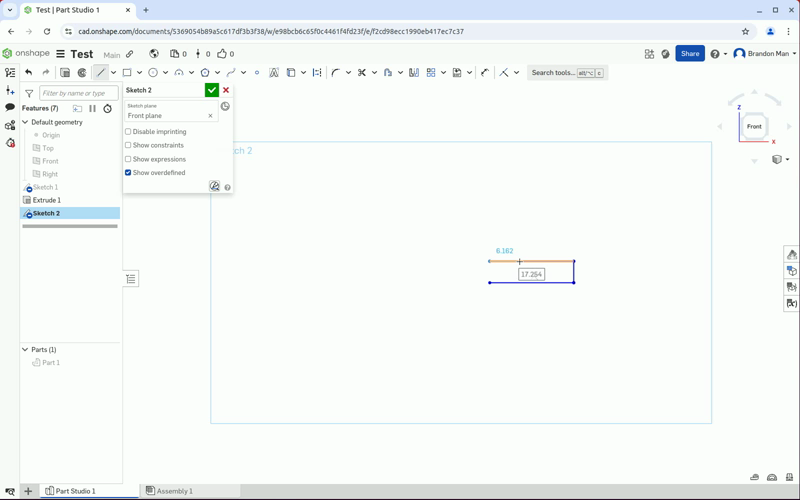
mouse_move(489, 282)
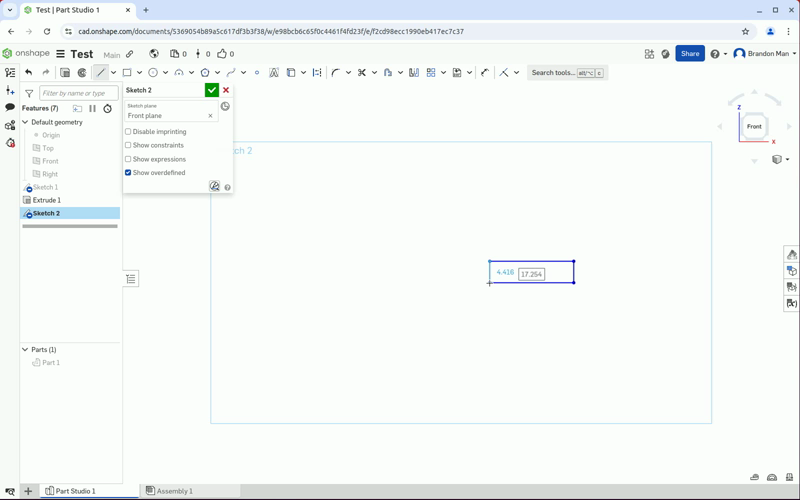
key_up(shift)
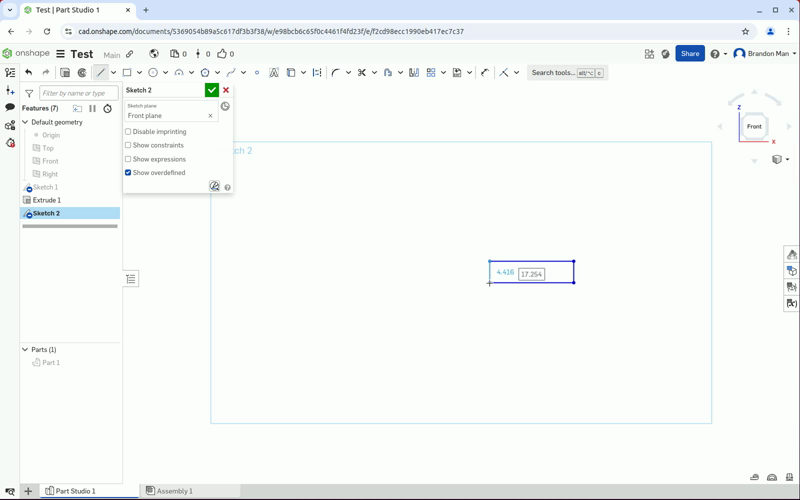
click(489, 282)
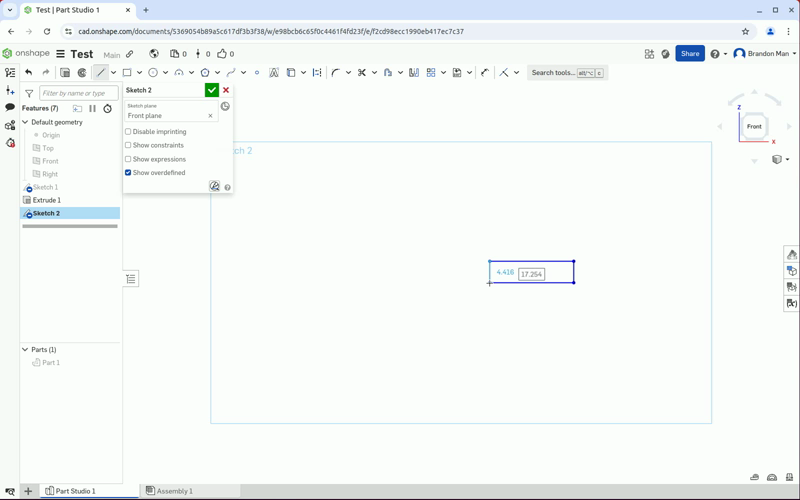
key(esc)
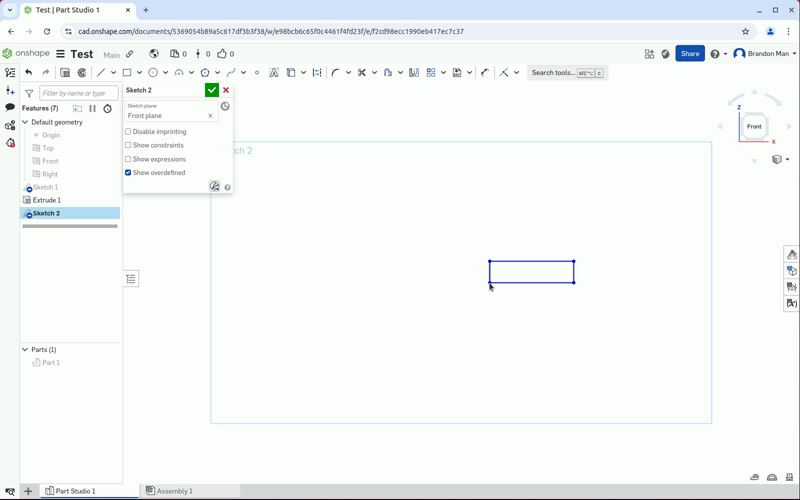
key(c)
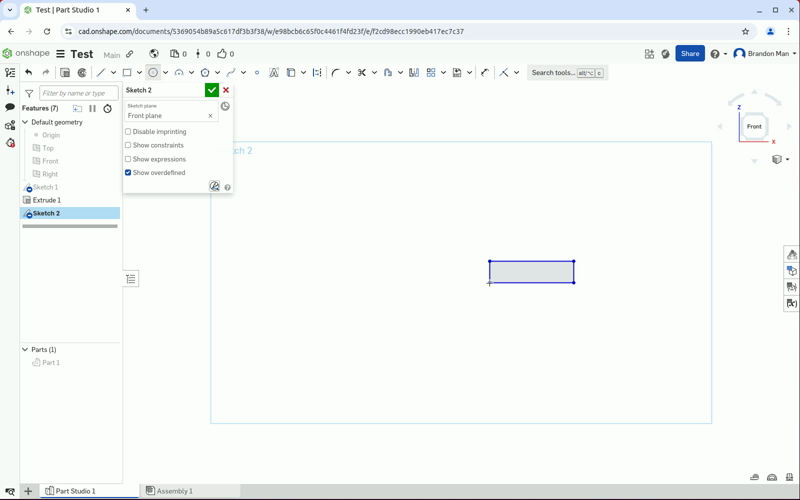
key_down(shift)
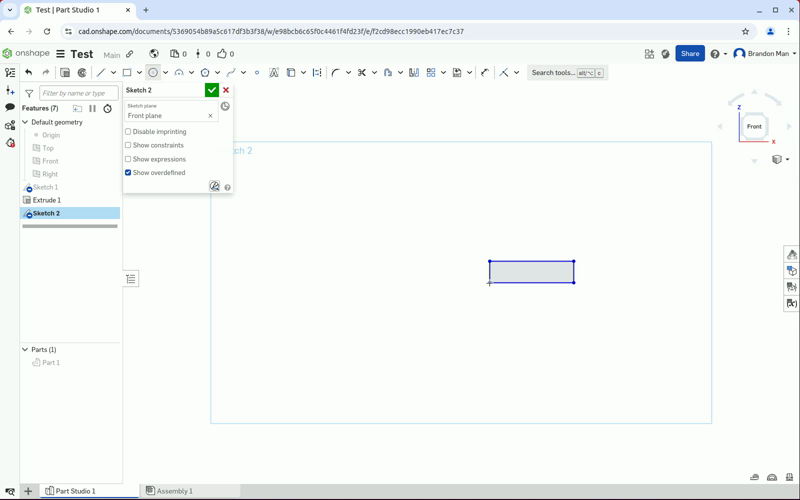
mouse_move(500, 271)
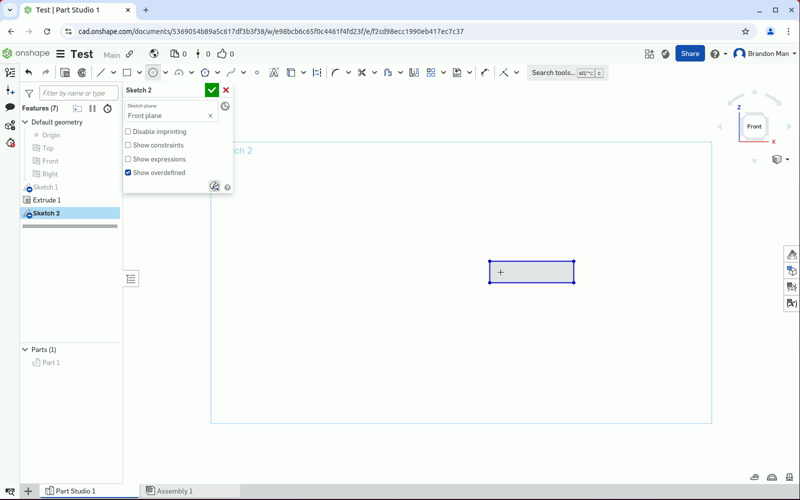
click(500, 271)
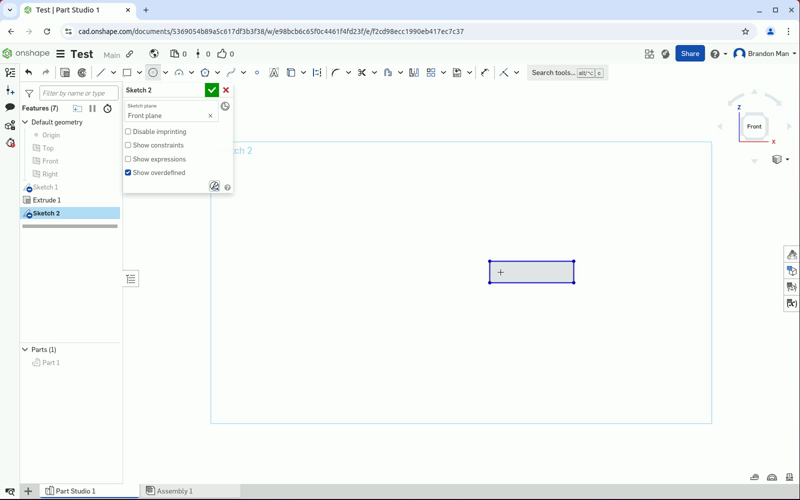
key_up(shift)
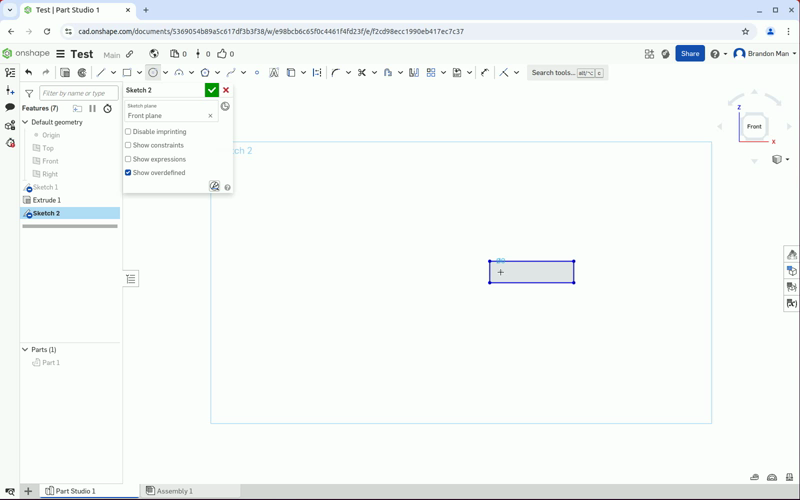
mouse_move(504, 271)
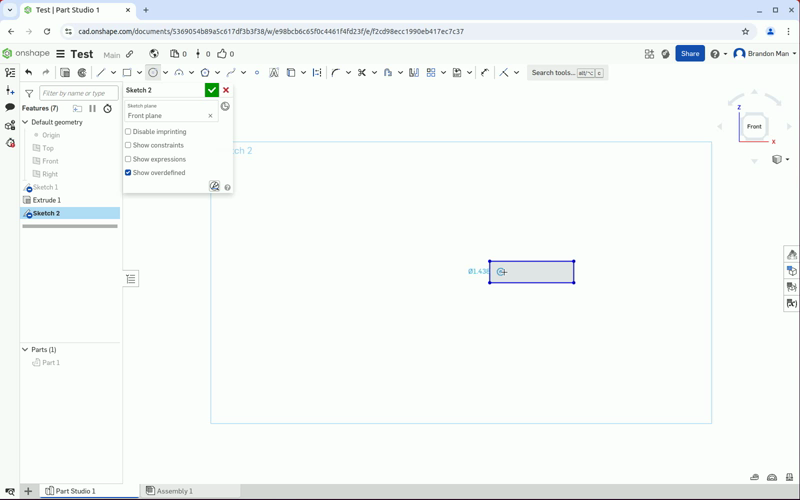
click(504, 271)
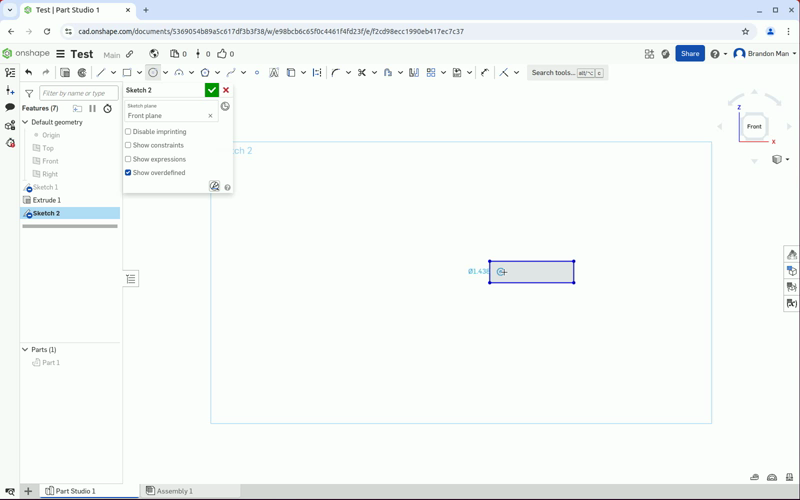
key(esc)
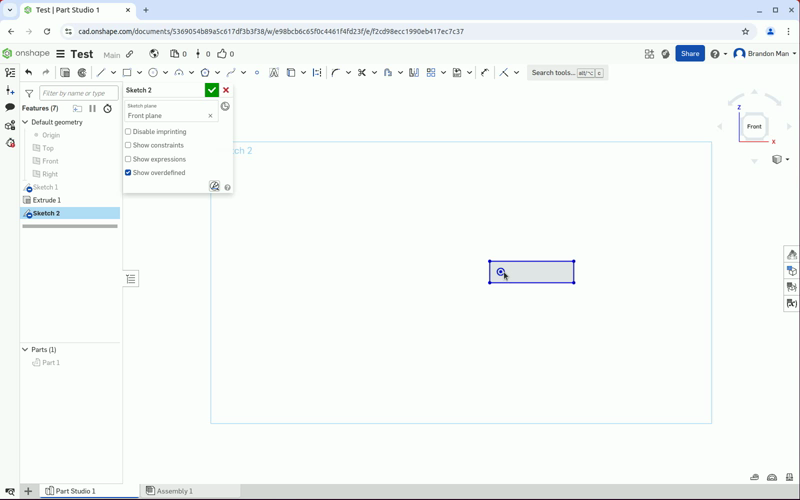
key(c)
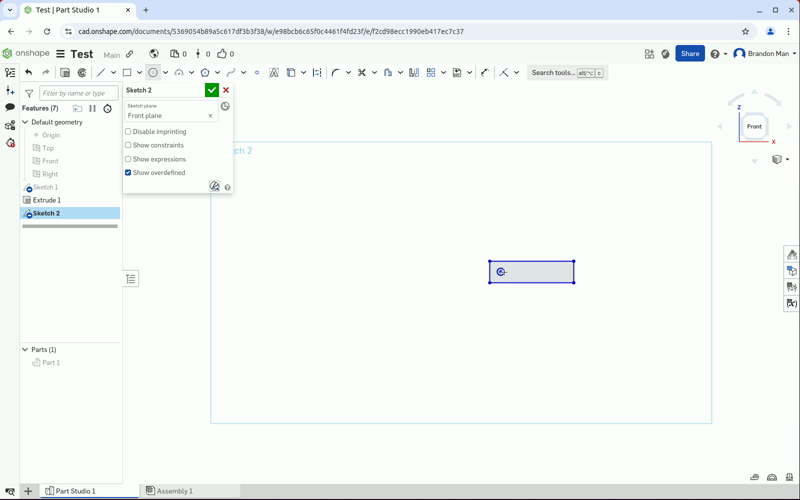
key_down(shift)
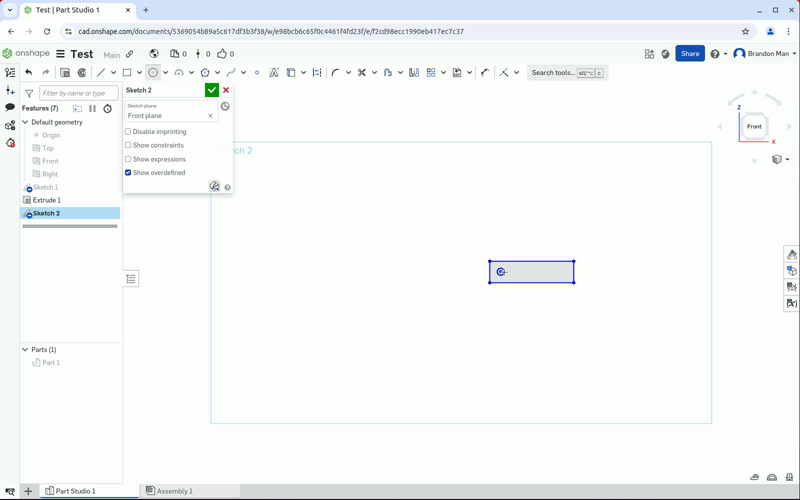
mouse_move(521, 271)
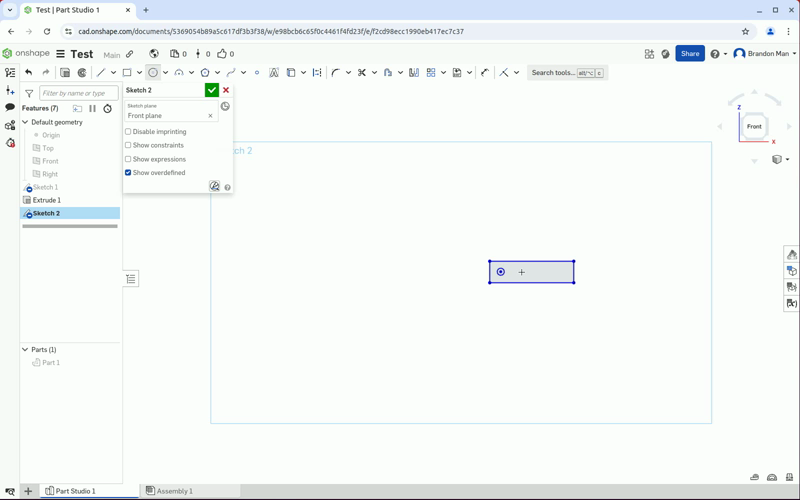
click(521, 271)
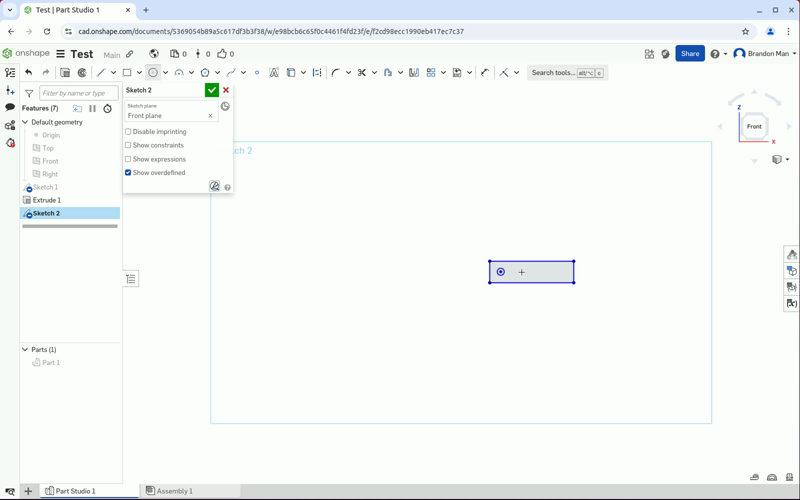
key_up(shift)
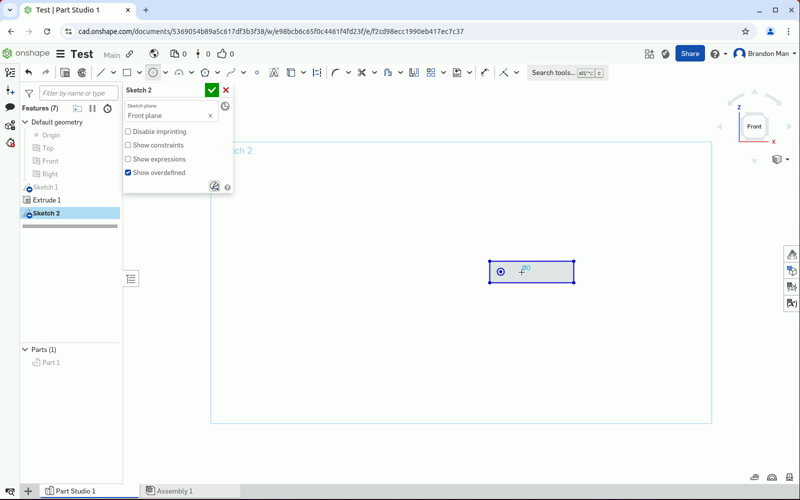
mouse_move(525, 271)
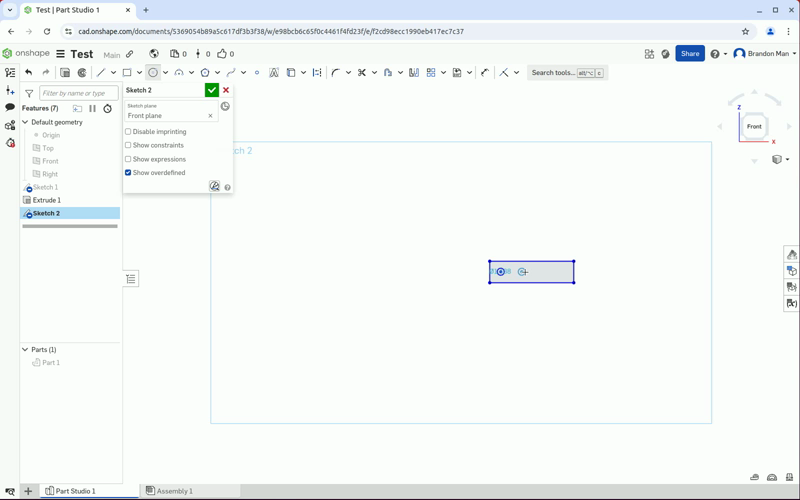
click(525, 271)
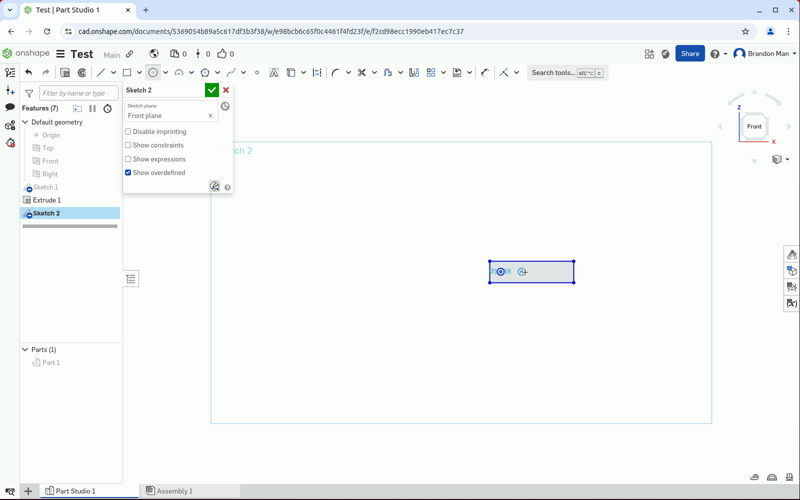
key(esc)
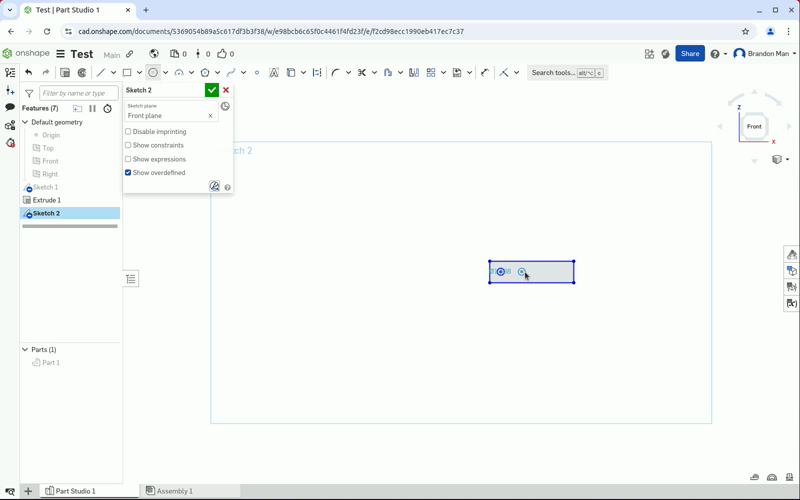
key(c)
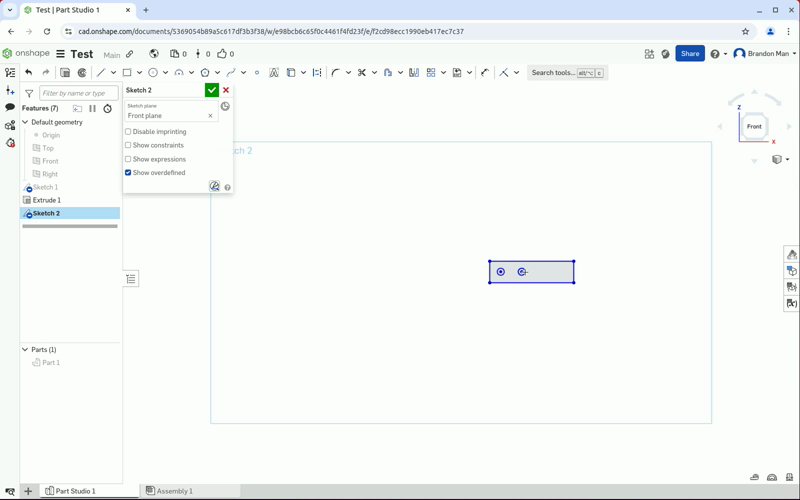
key_down(shift)
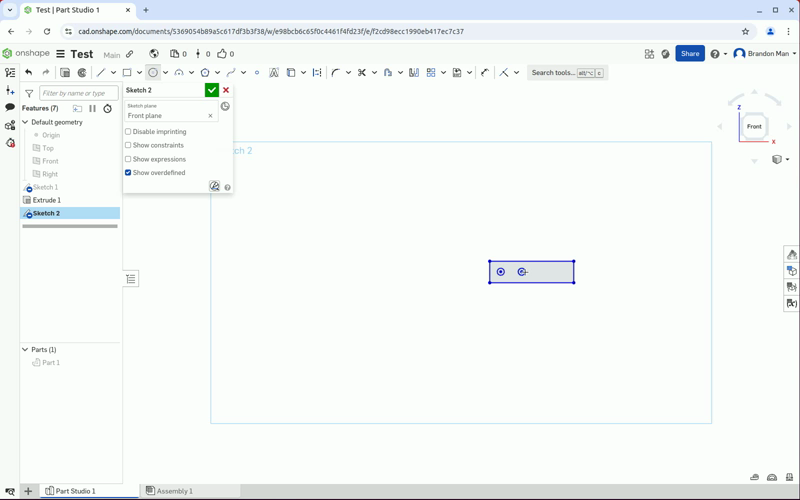
mouse_move(541, 271)
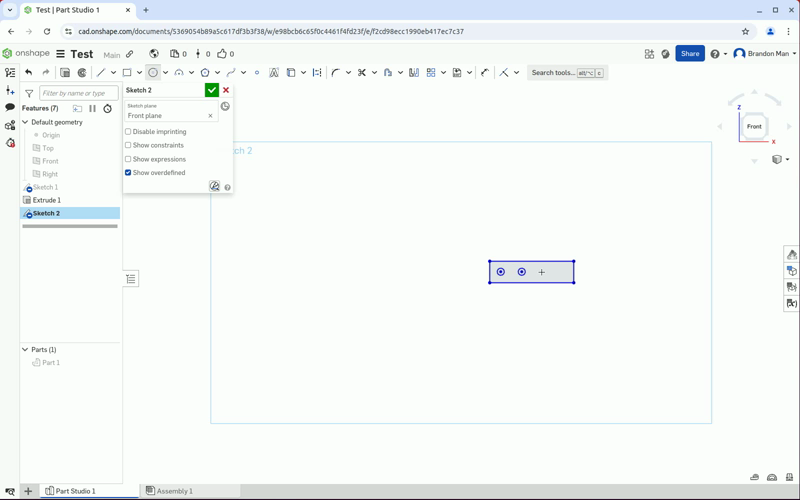
click(541, 271)
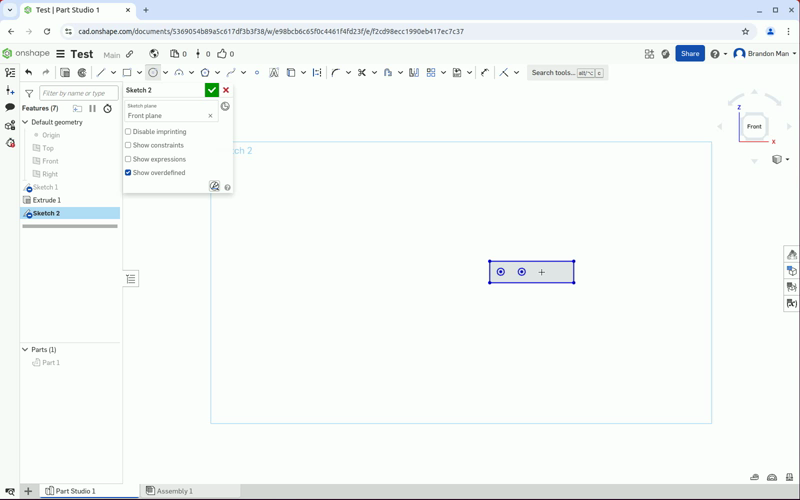
key_up(shift)
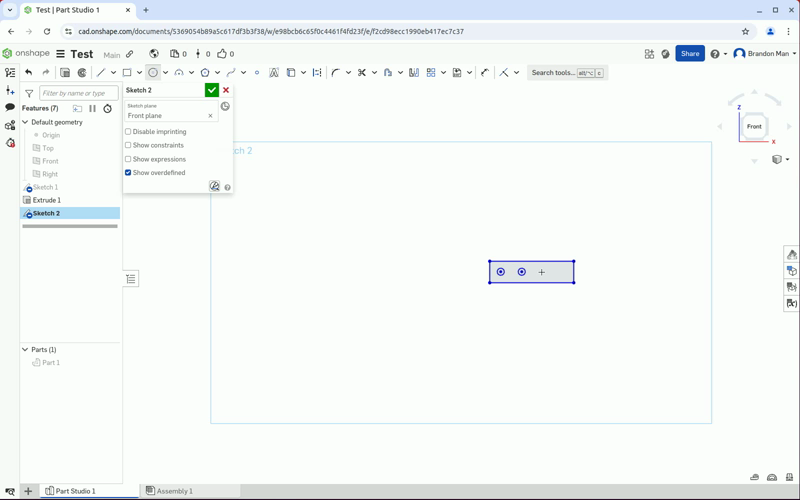
mouse_move(545, 271)
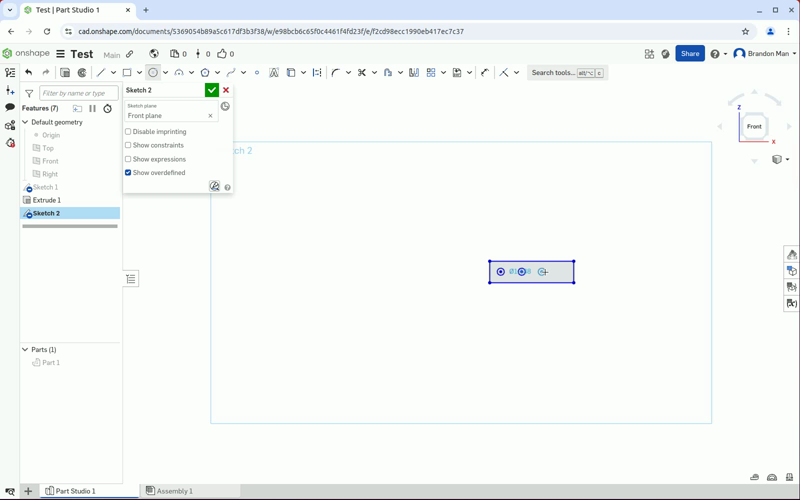
click(545, 271)
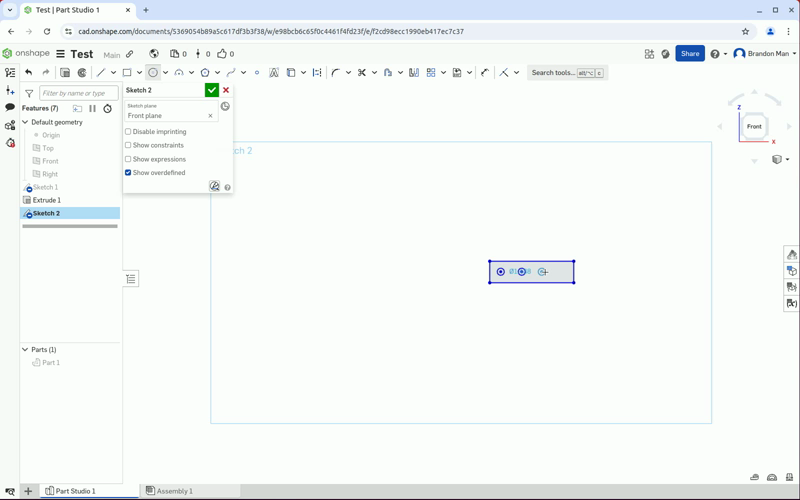
key(esc)
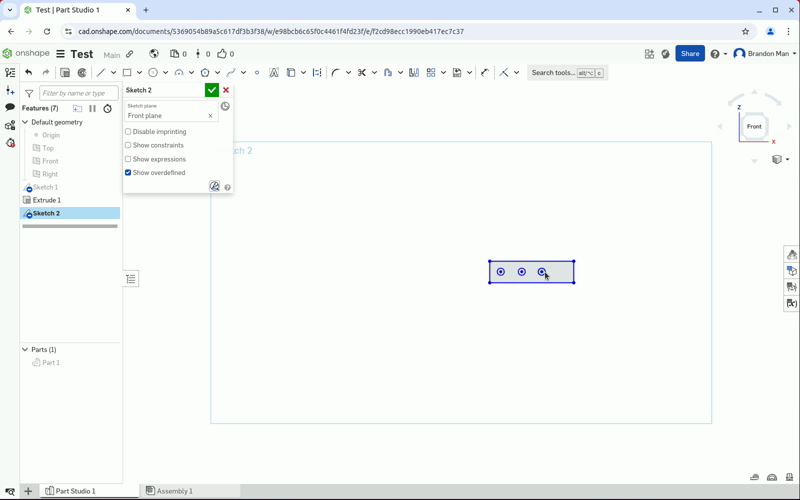
key(c)
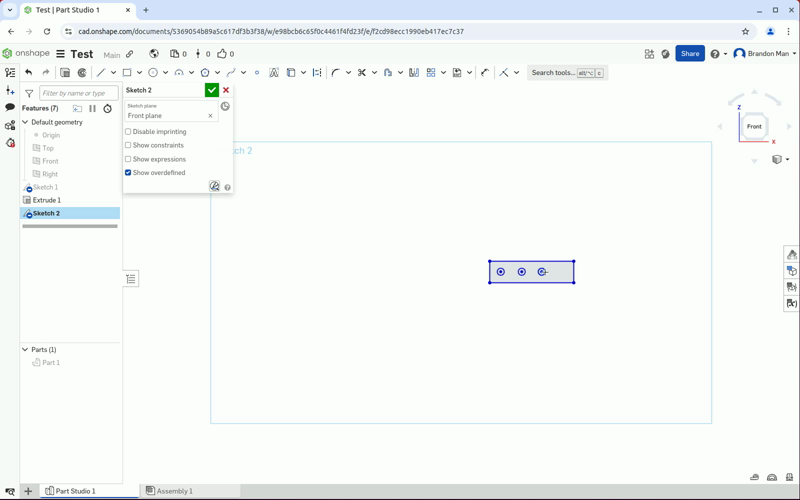
key_down(shift)
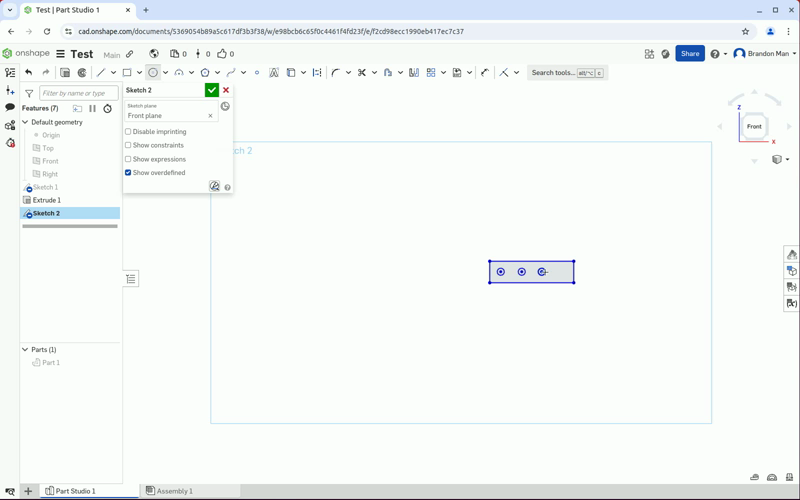
mouse_move(563, 271)
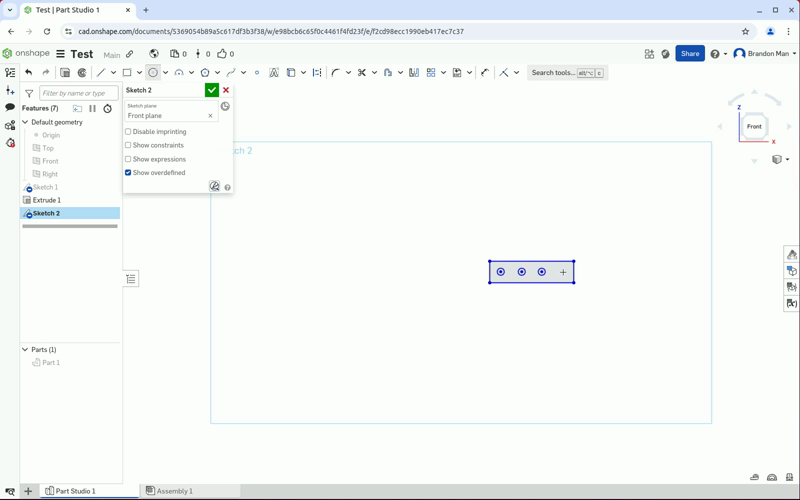
click(563, 271)
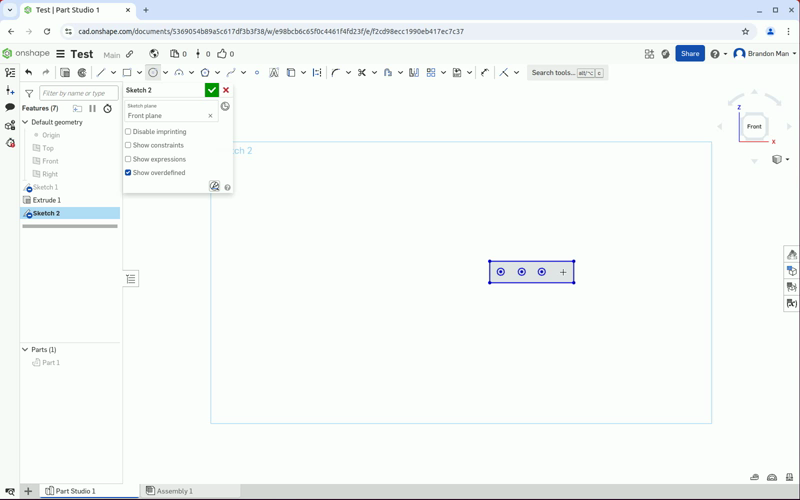
key_up(shift)
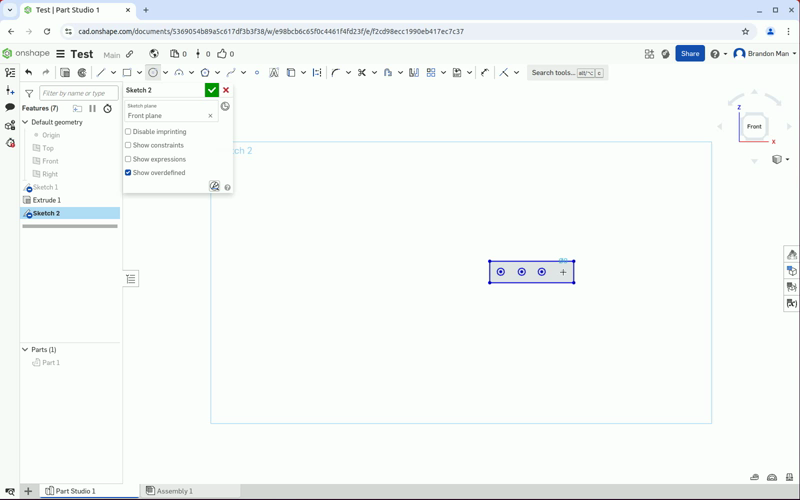
mouse_move(566, 271)
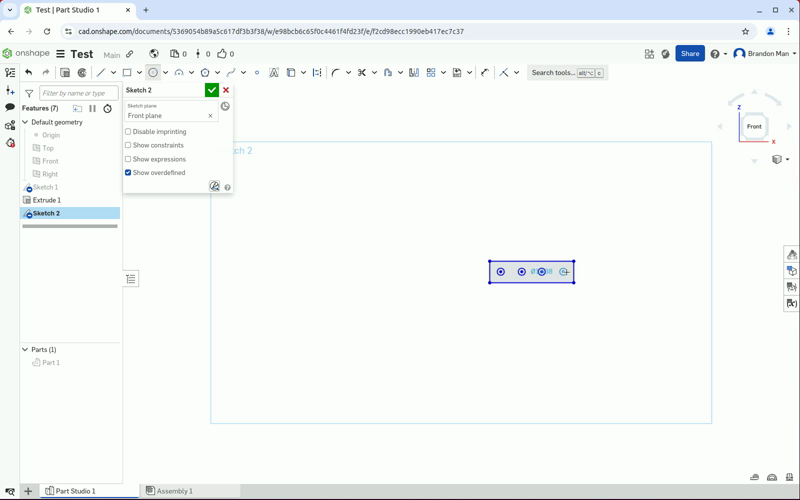
click(566, 271)
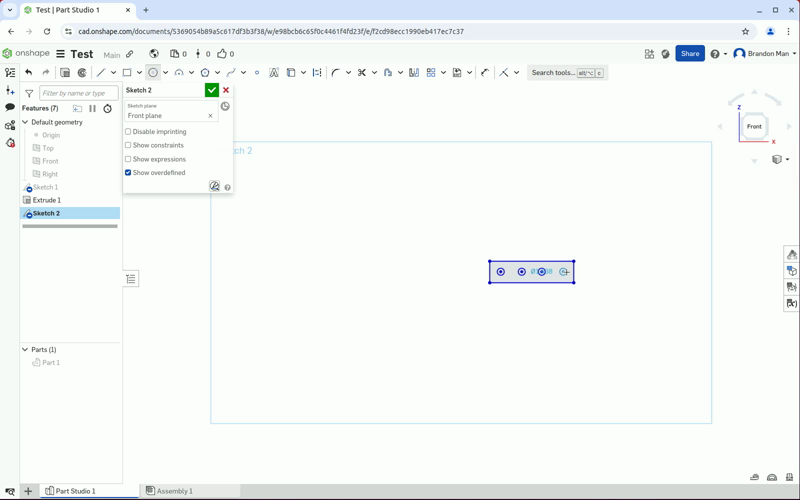
key(esc)
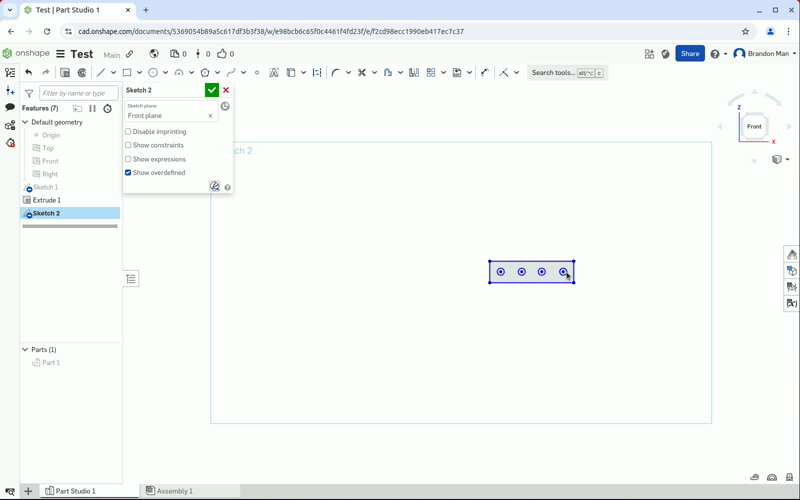
mouse_move(522, 278)
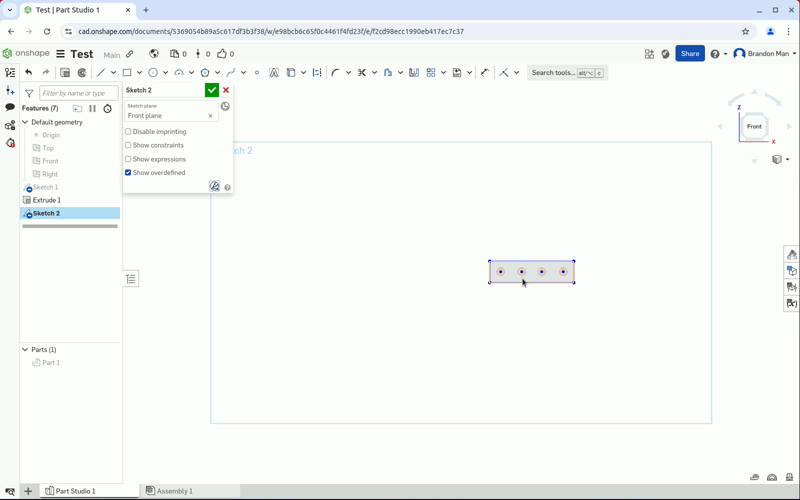
scroll(6)
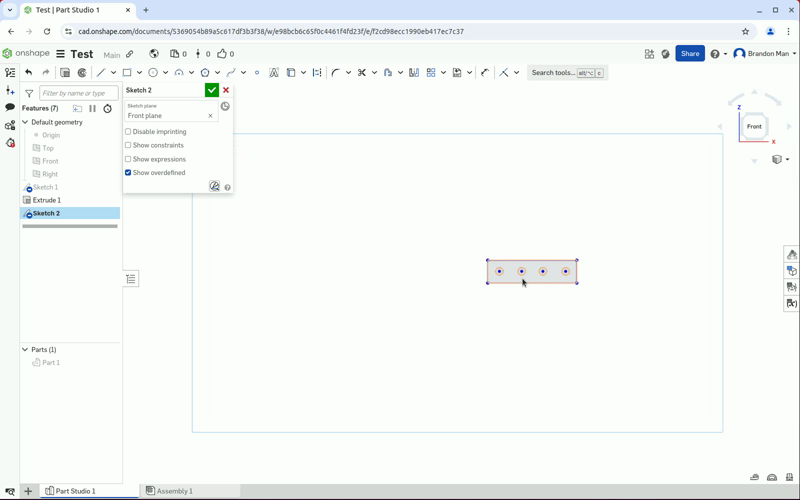
scroll(6)
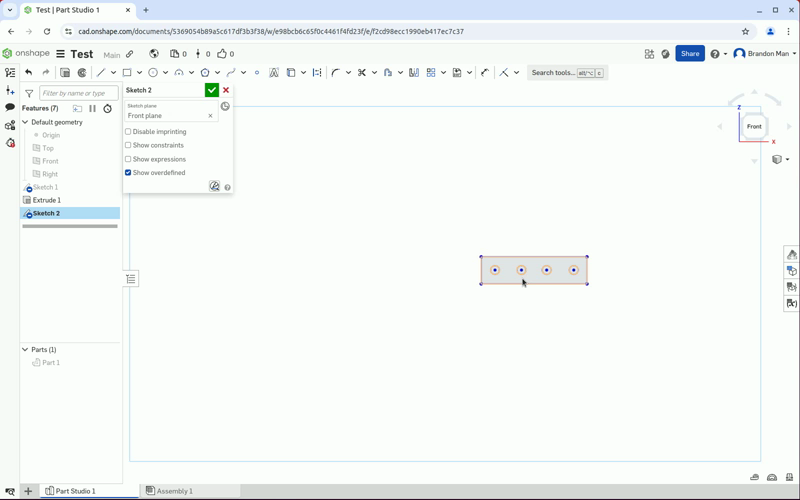
scroll(6)
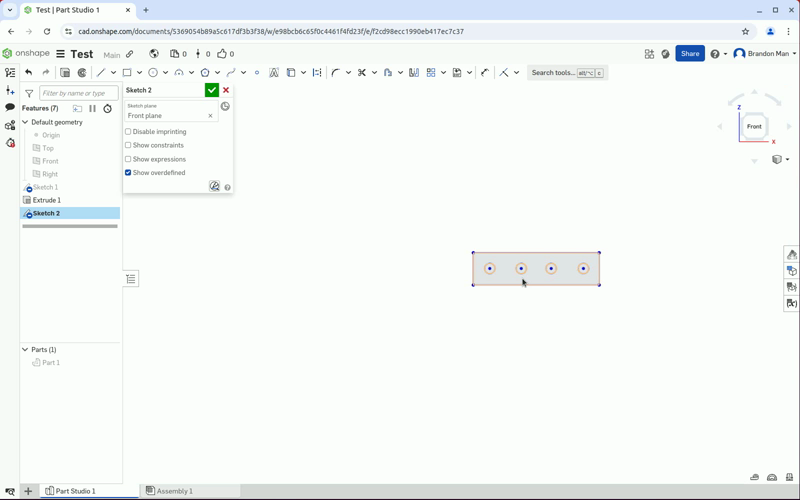
scroll(6)
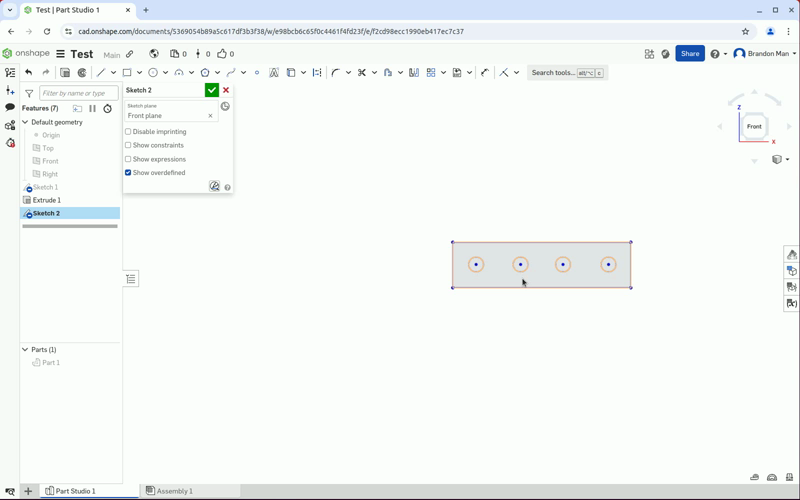
scroll(6)
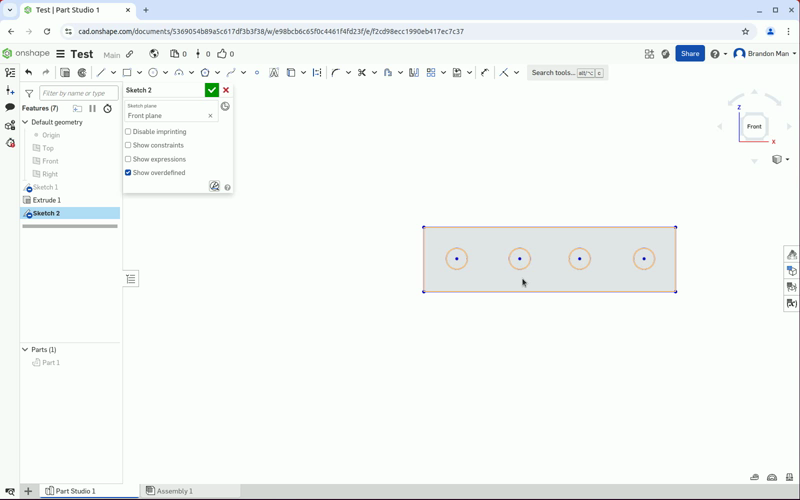
scroll(6)
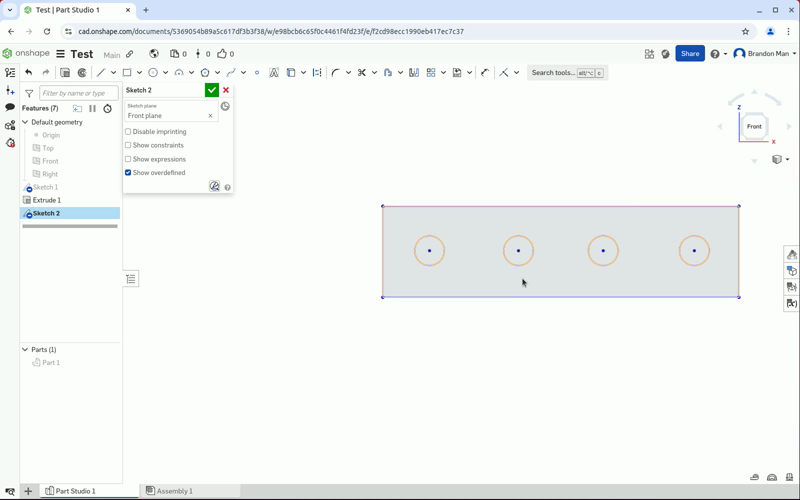
scroll(6)
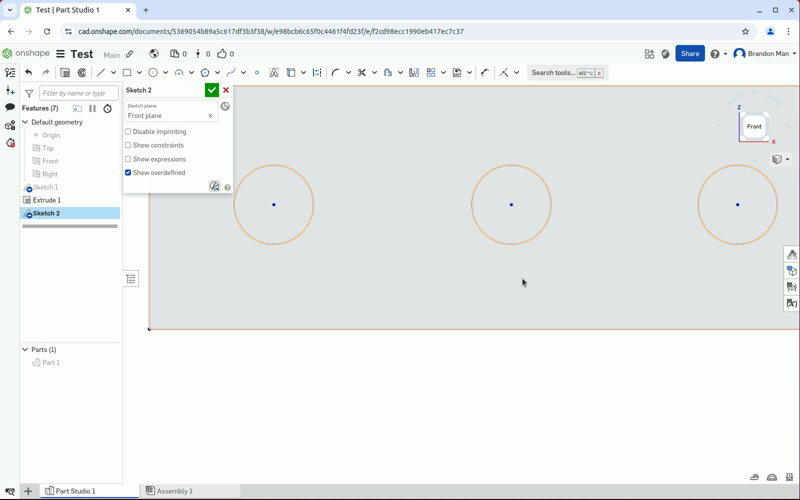
click(522, 278)
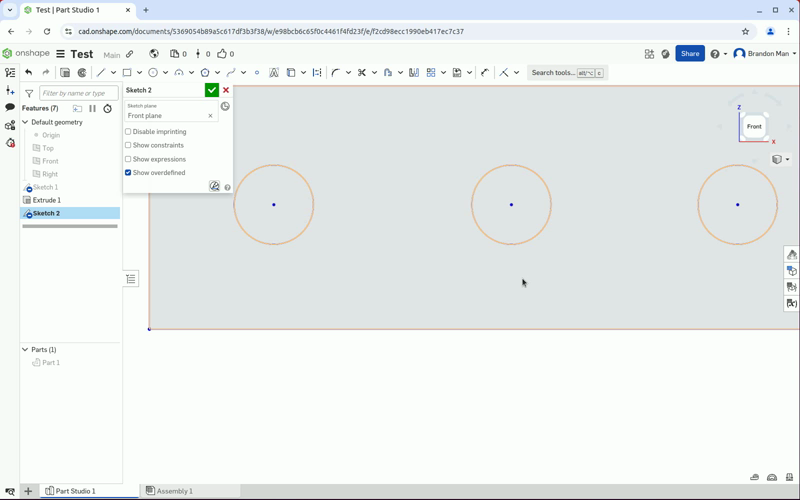
scroll(-6)
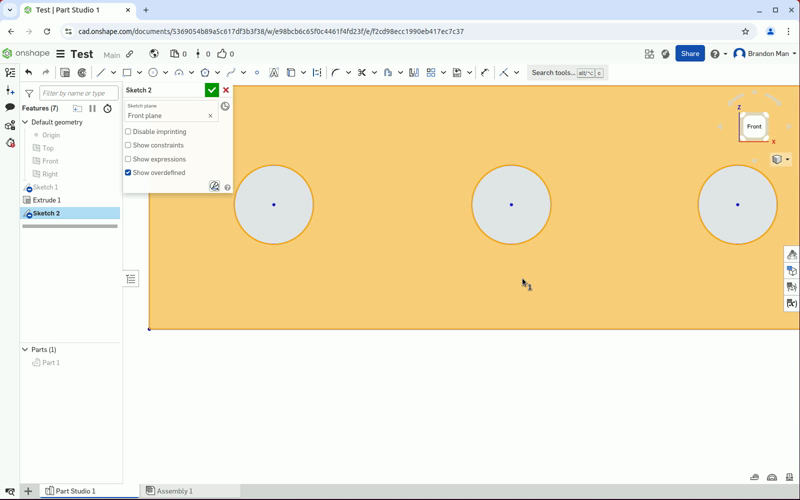
scroll(-6)
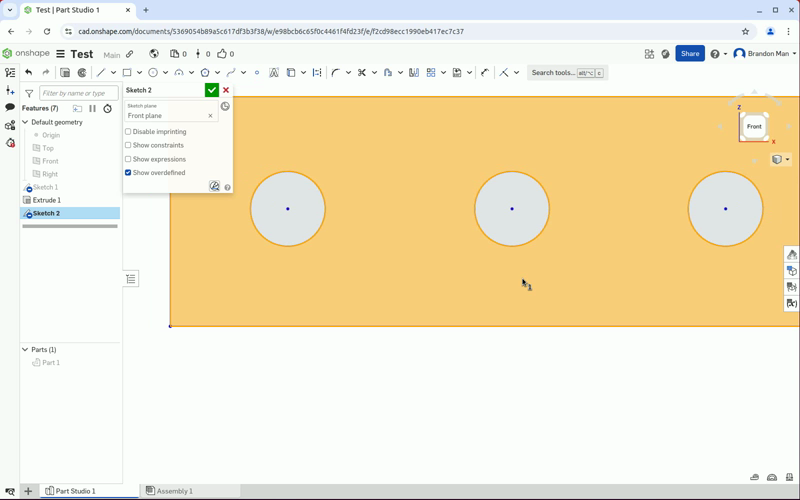
scroll(-6)
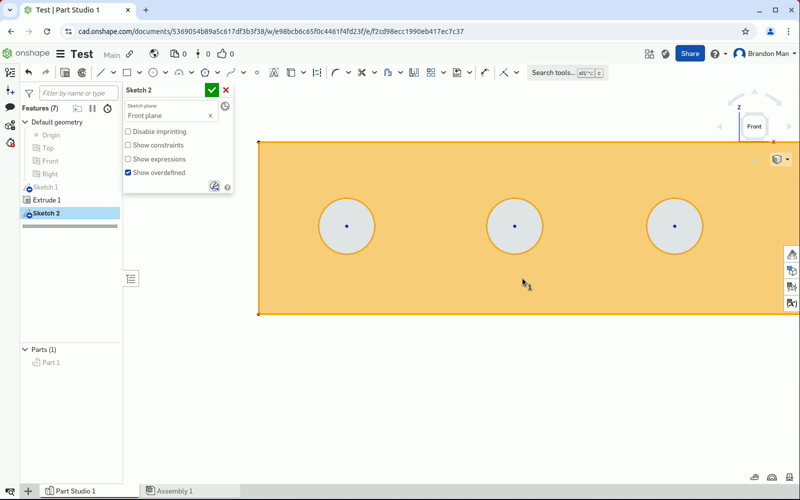
scroll(-6)
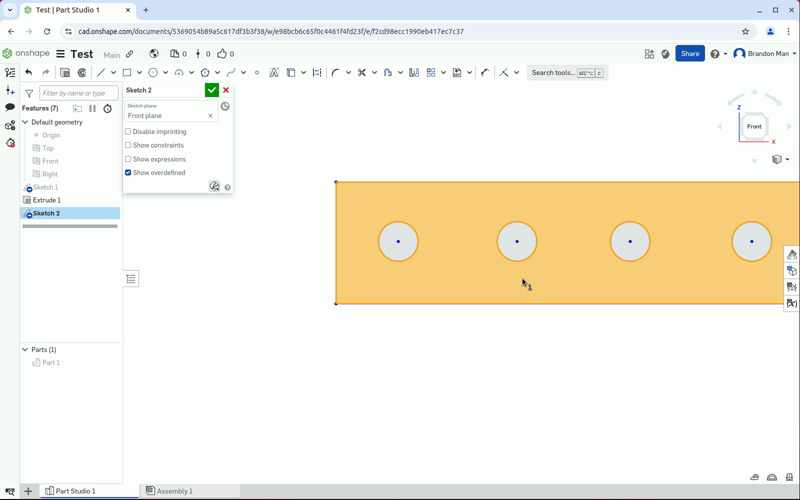
scroll(-6)
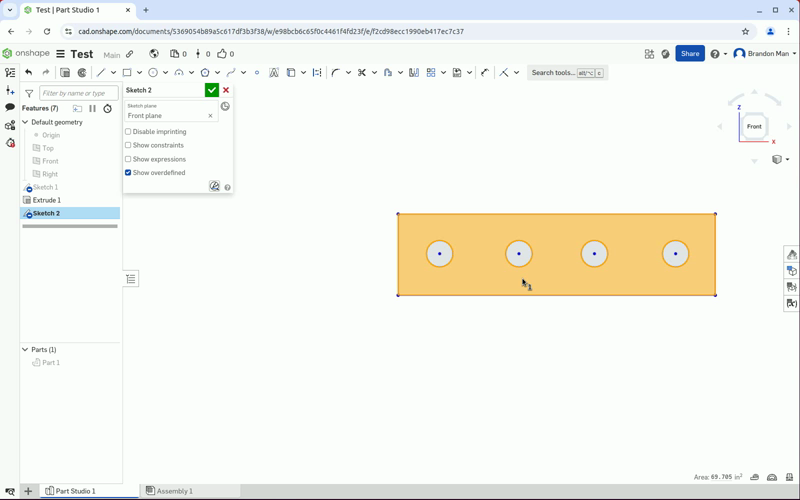
scroll(-6)
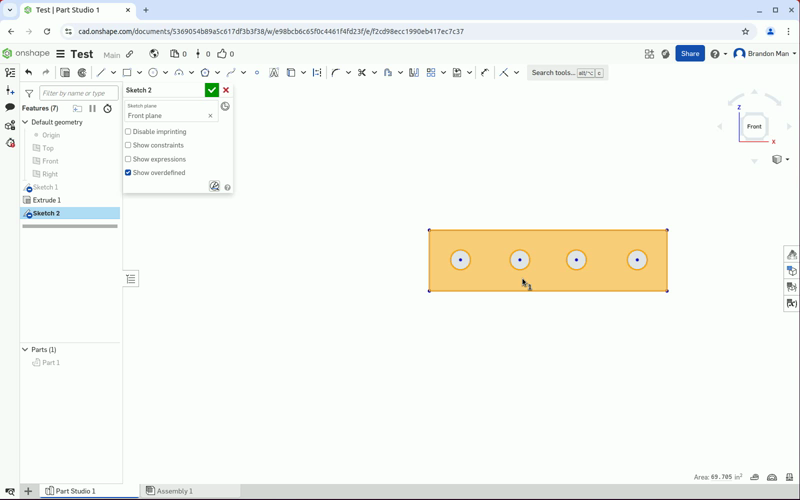
scroll(-6)
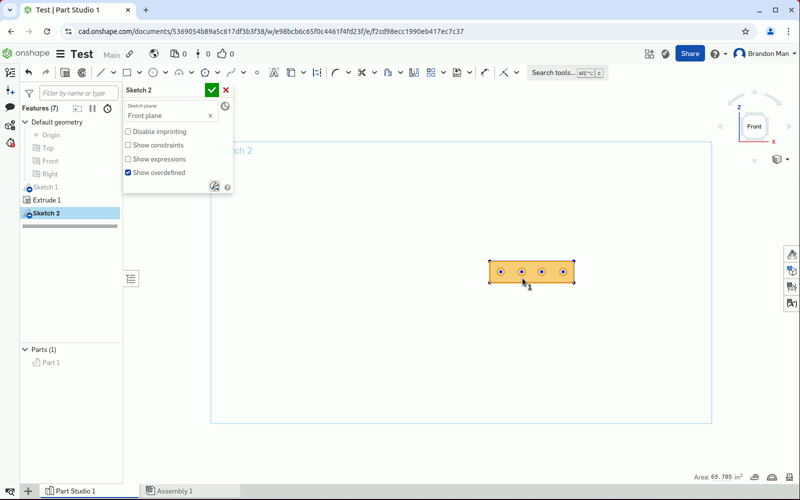
mouse_move(73, 352)
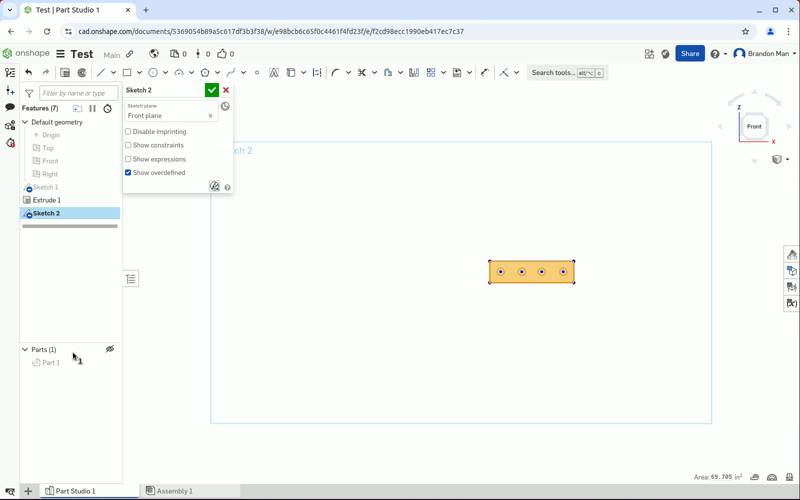
key(shift+y)
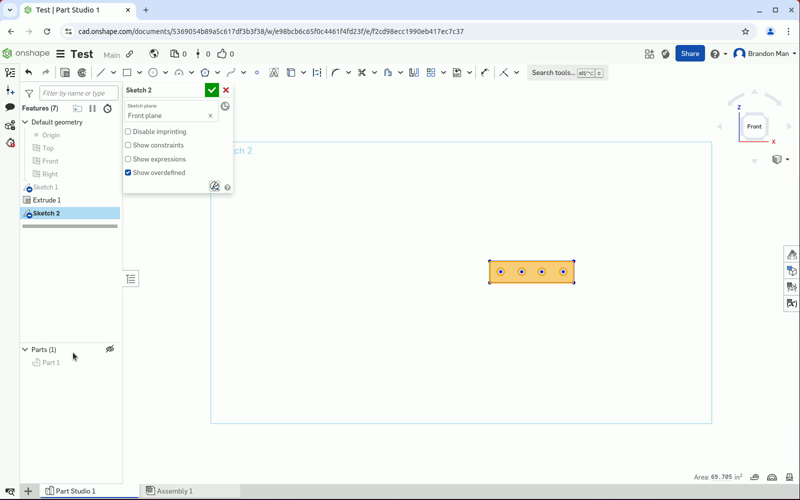
key(shift+e)
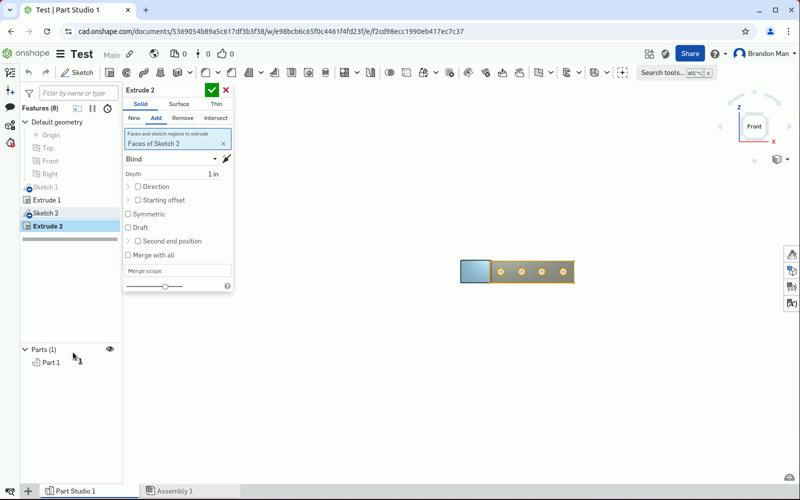
mouse_move(143, 106)
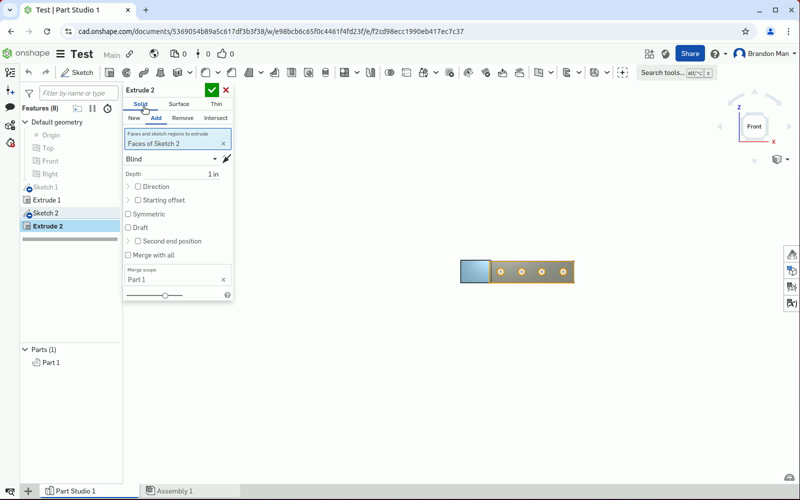
click(143, 106)
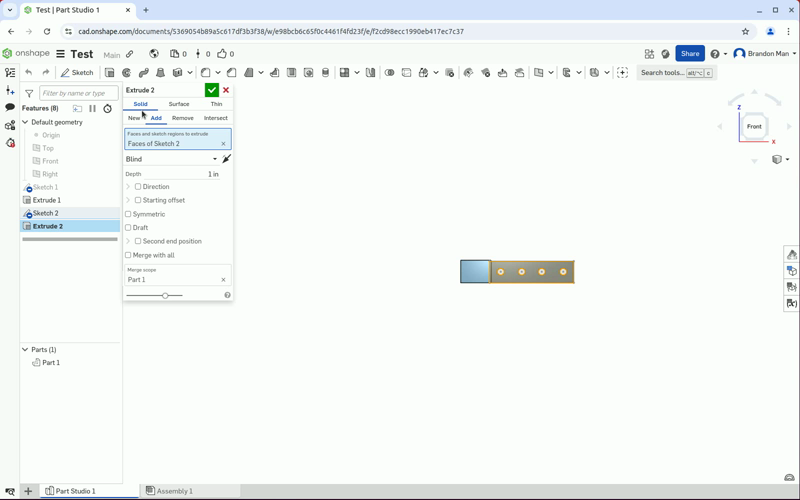
mouse_move(137, 120)
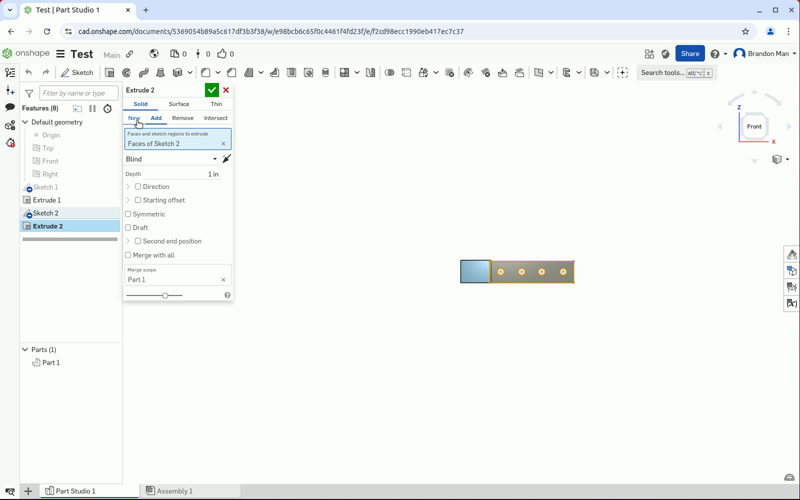
click(137, 120)
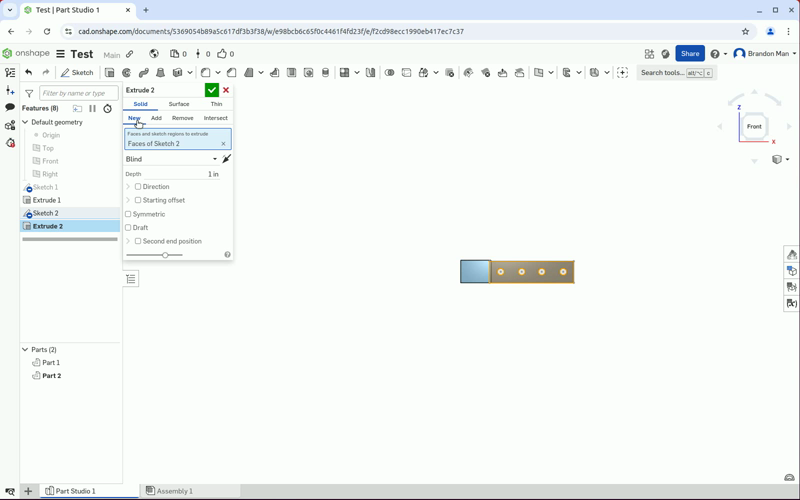
key(tab, 4)
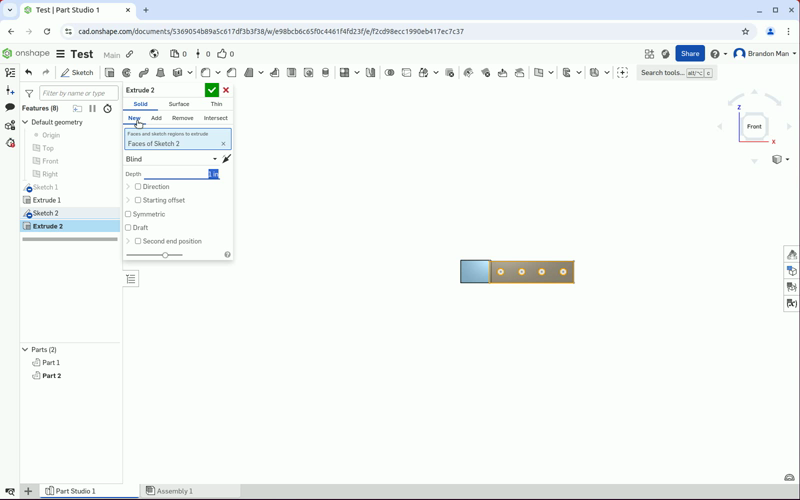
text(4.574)
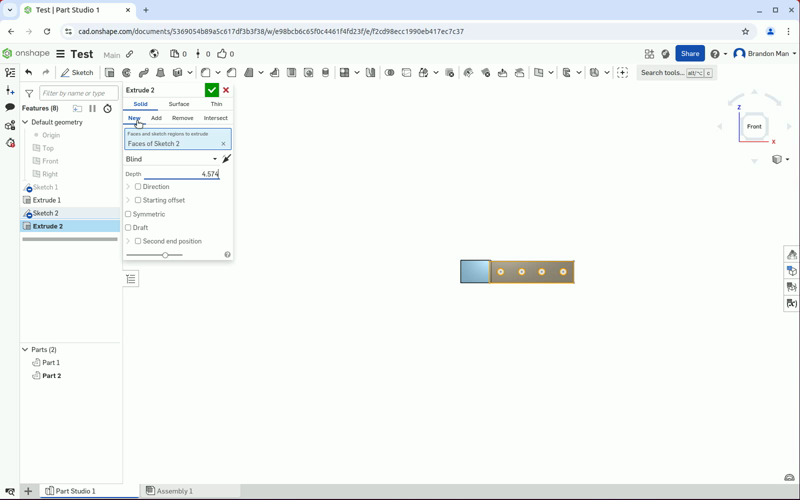
key(enter)
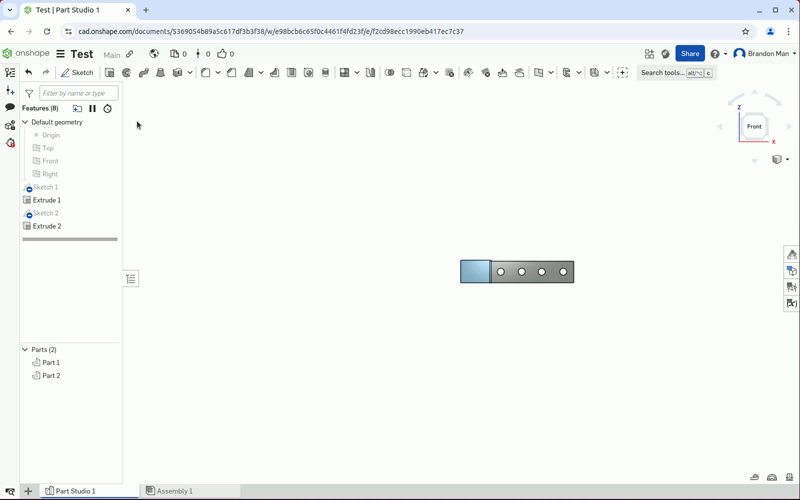
key(shift+h)
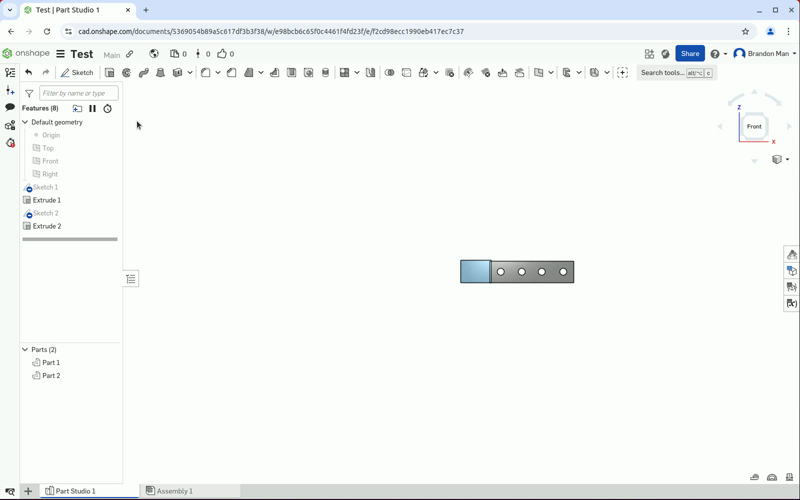
key(shift+h)
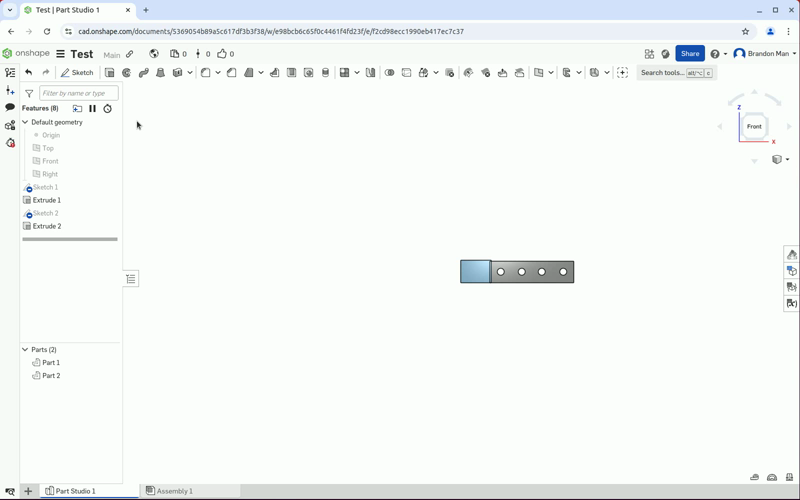
mouse_move(73, 189)
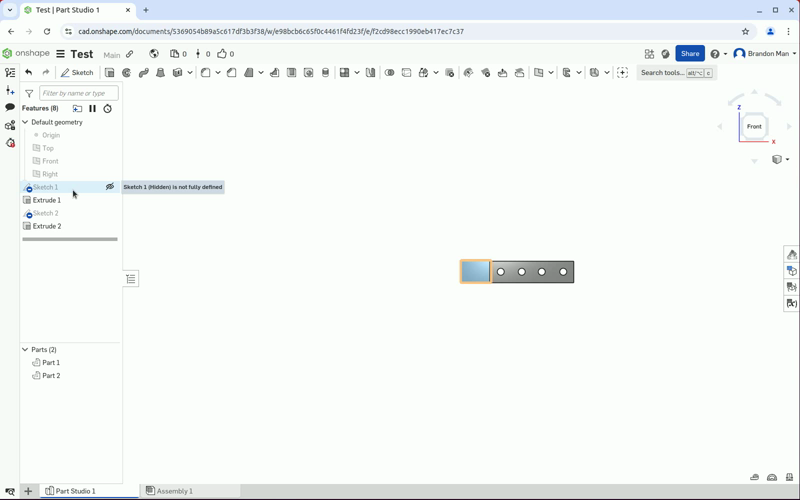
click(73, 189)
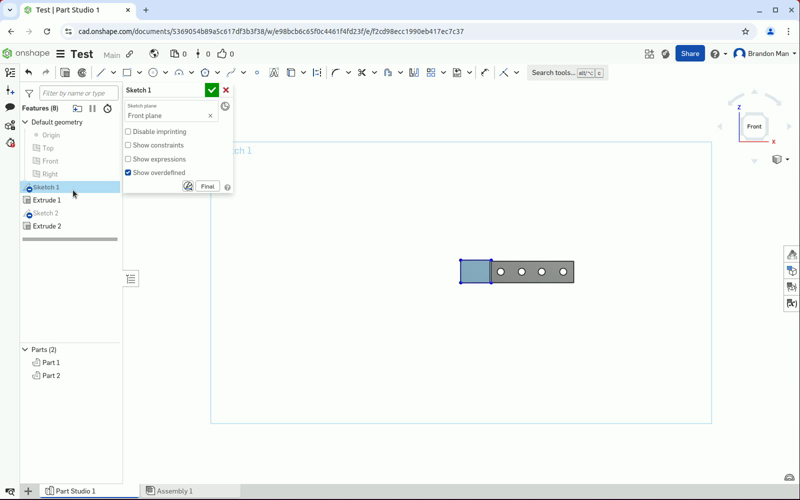
mouse_move(229, 92)
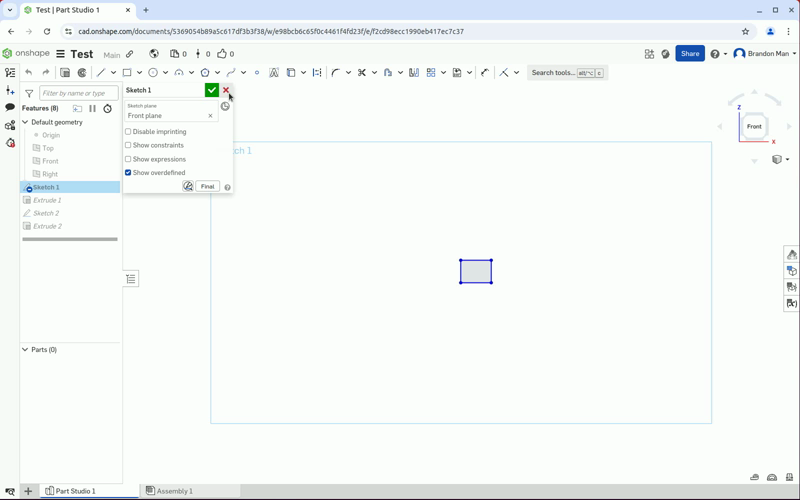
click(229, 92)
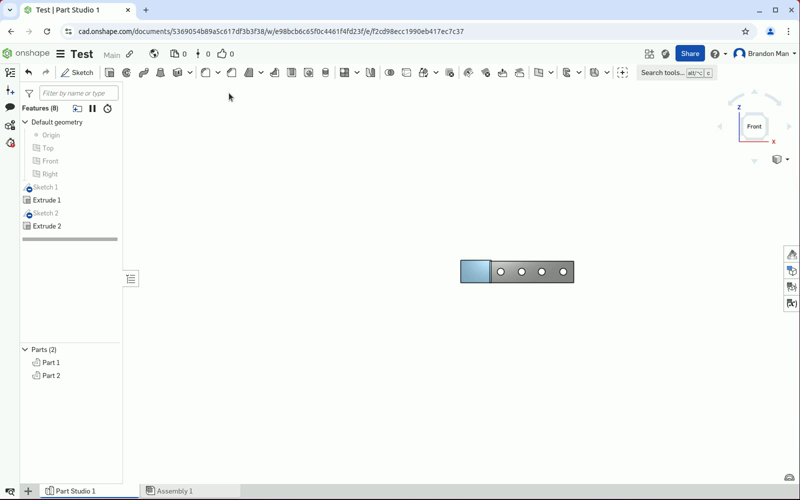
mouse_move(541, 75)
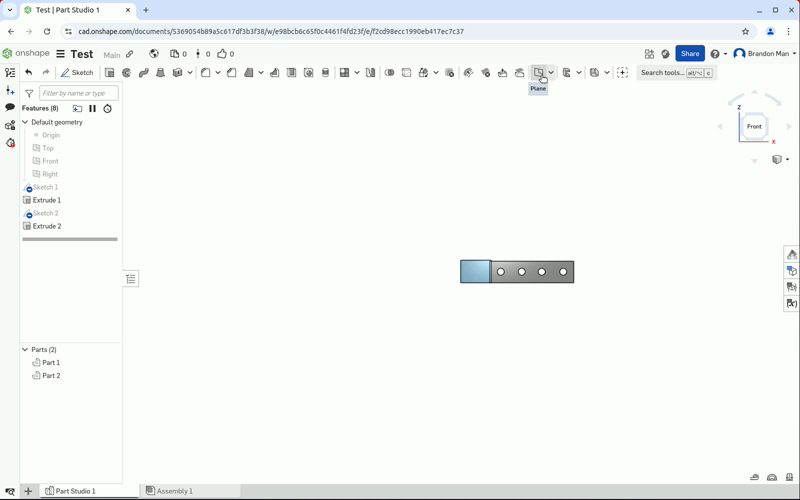
click(541, 75)
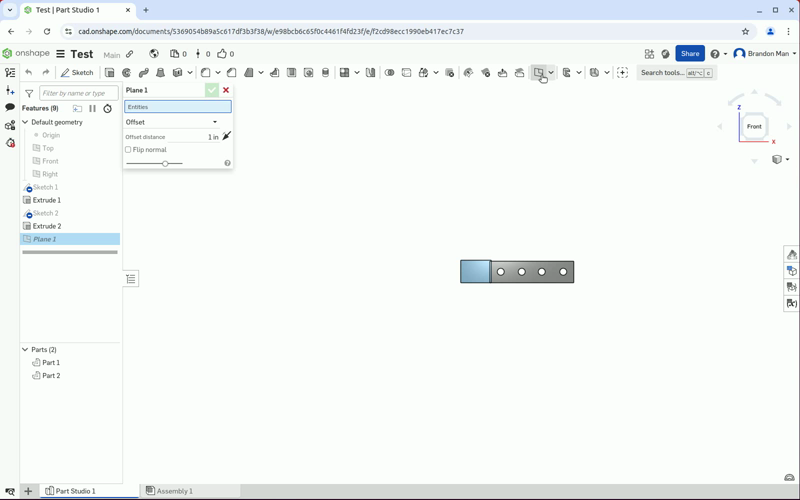
mouse_move(73, 163)
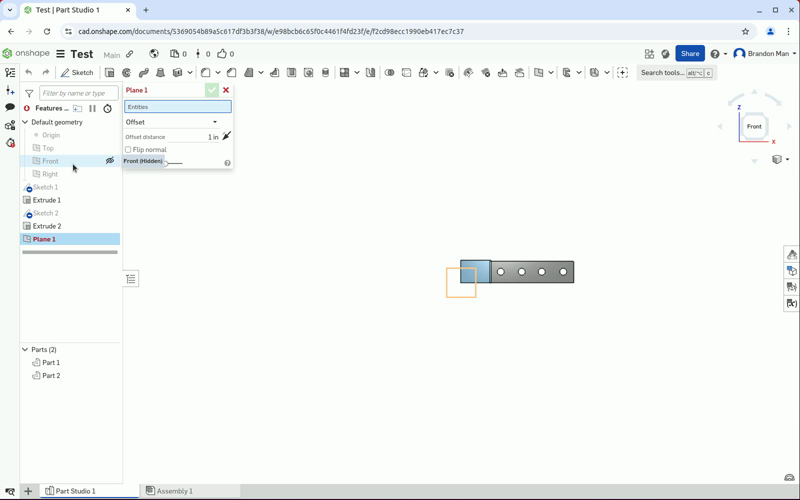
click(73, 163)
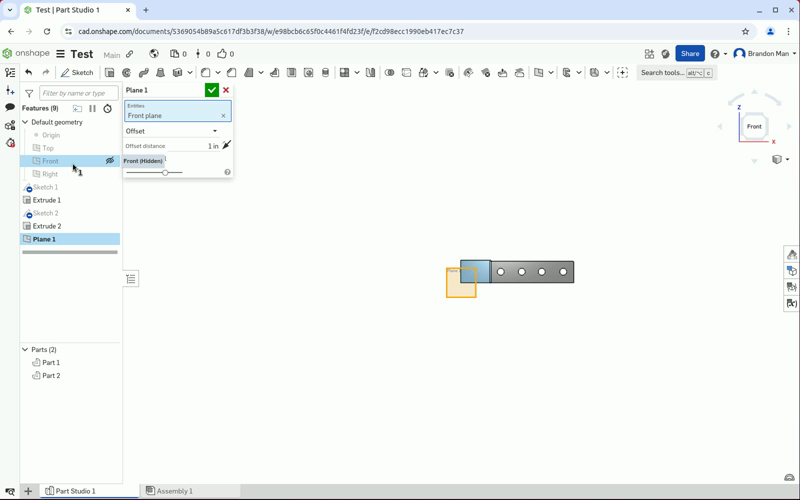
key(tab, 2)
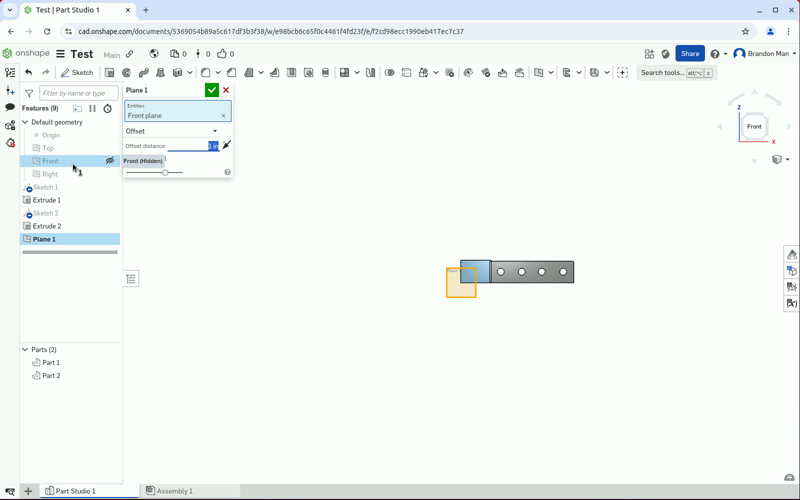
text(4.56)
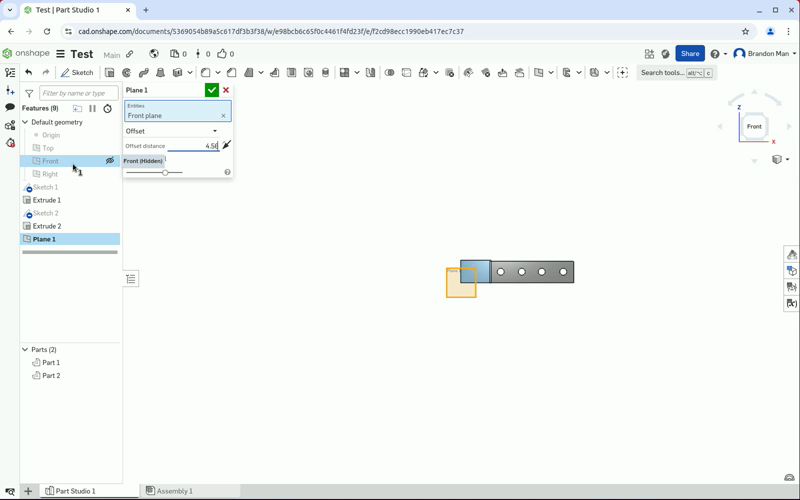
key(enter, 2)
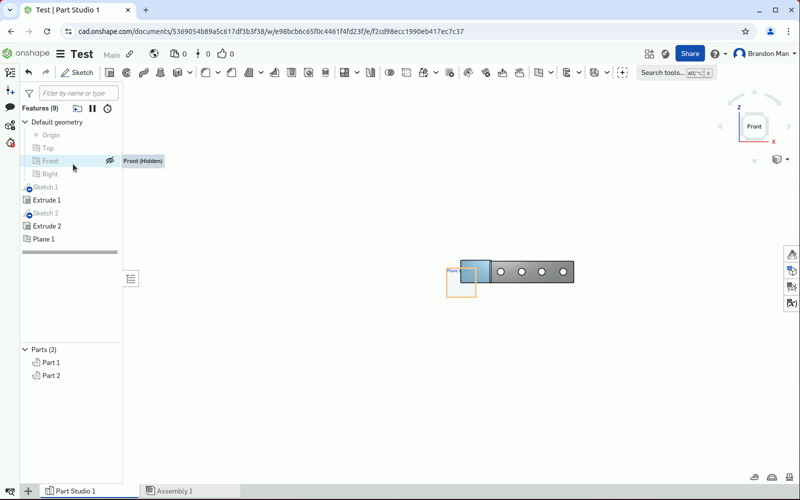
key(shift+s)
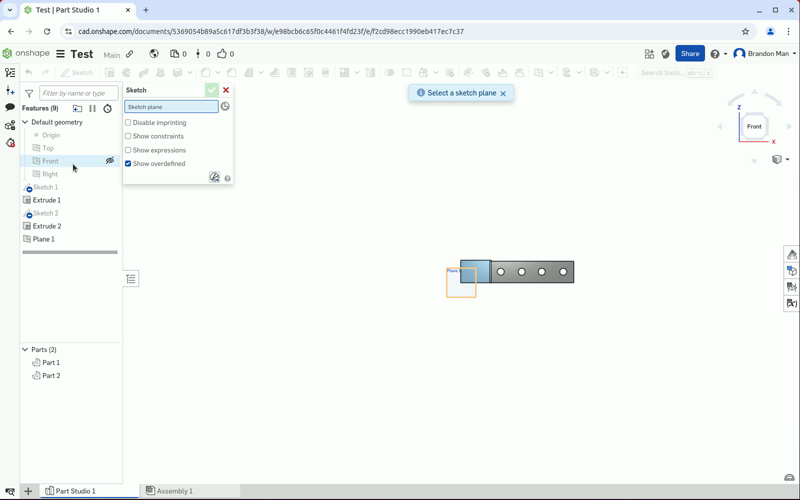
mouse_move(73, 241)
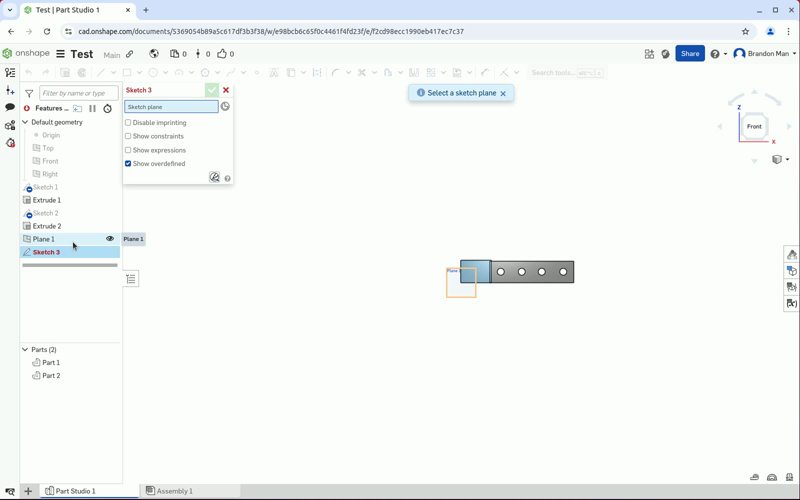
click(73, 241)
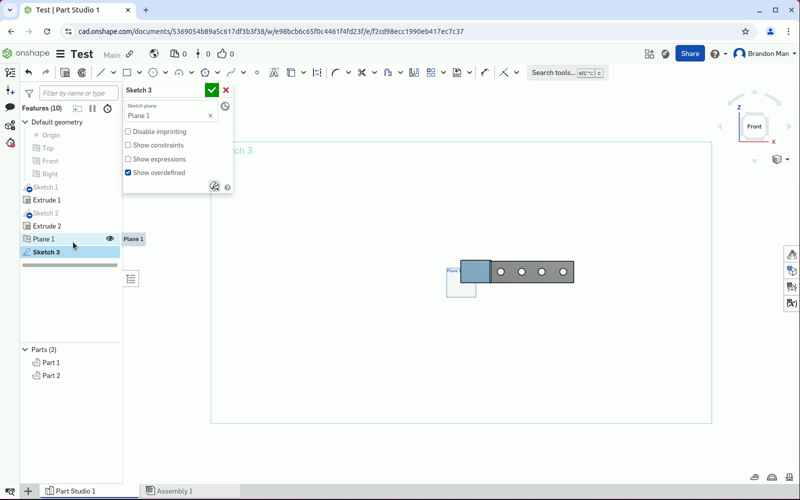
mouse_move(73, 352)
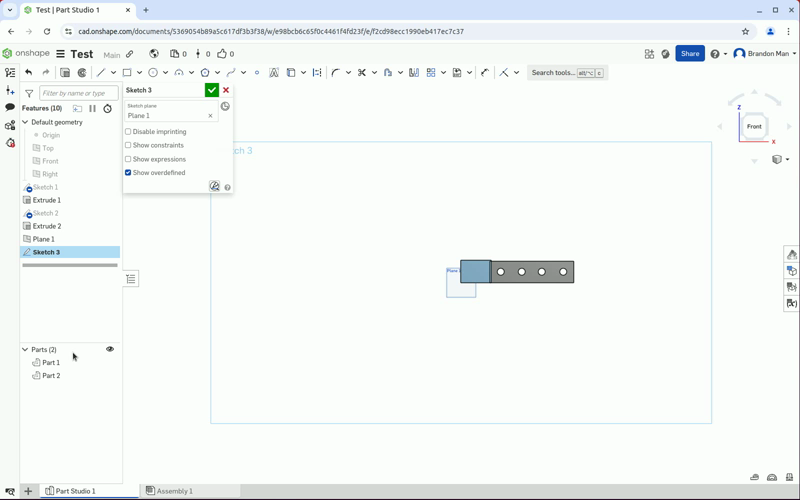
key(y)
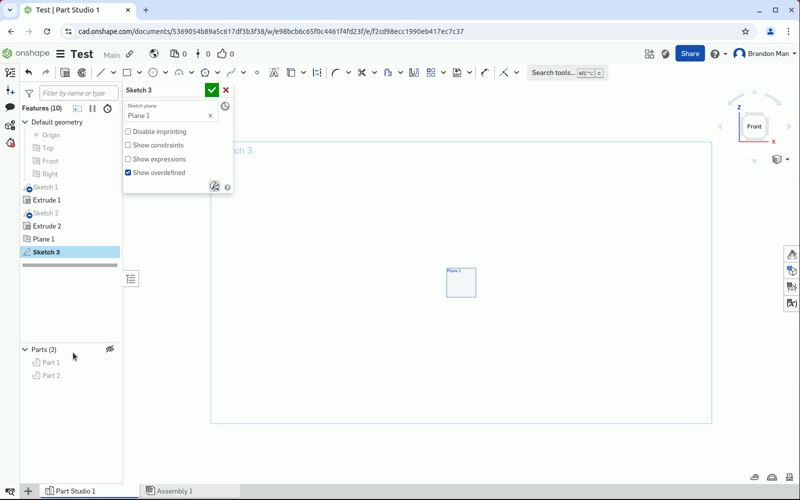
key(c)
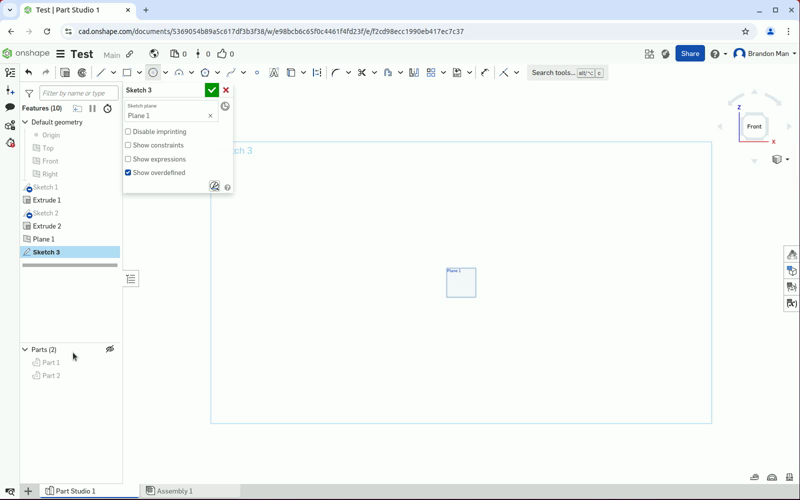
key_down(shift)
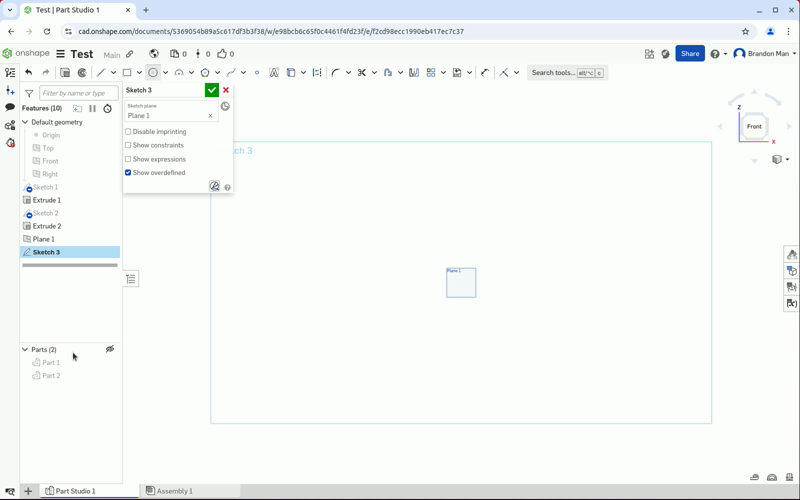
mouse_move(500, 272)
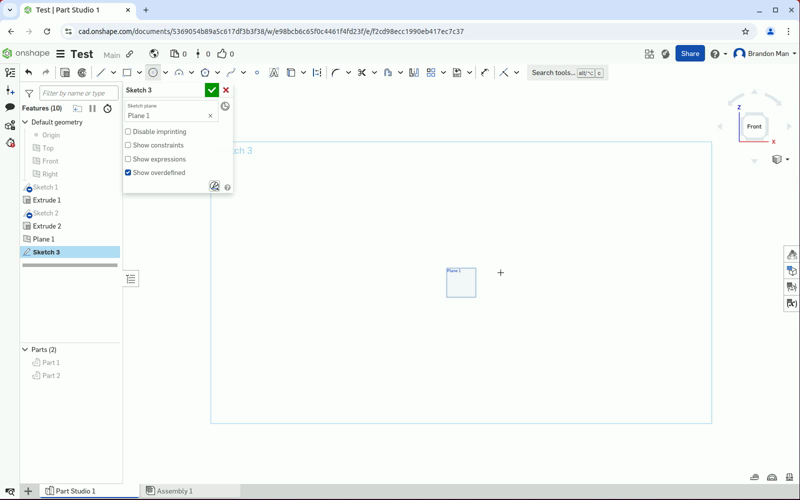
click(500, 272)
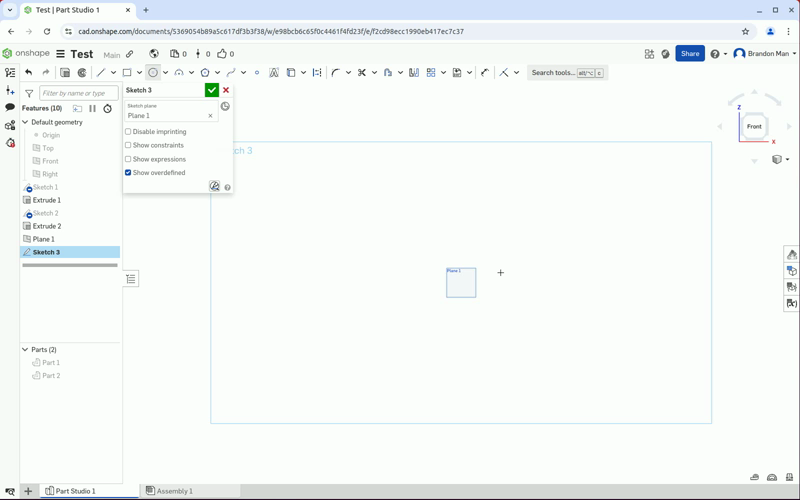
key_up(shift)
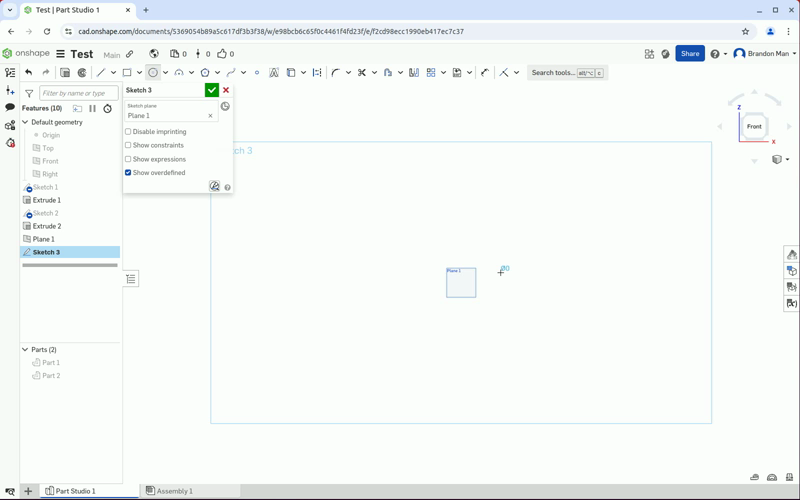
mouse_move(510, 272)
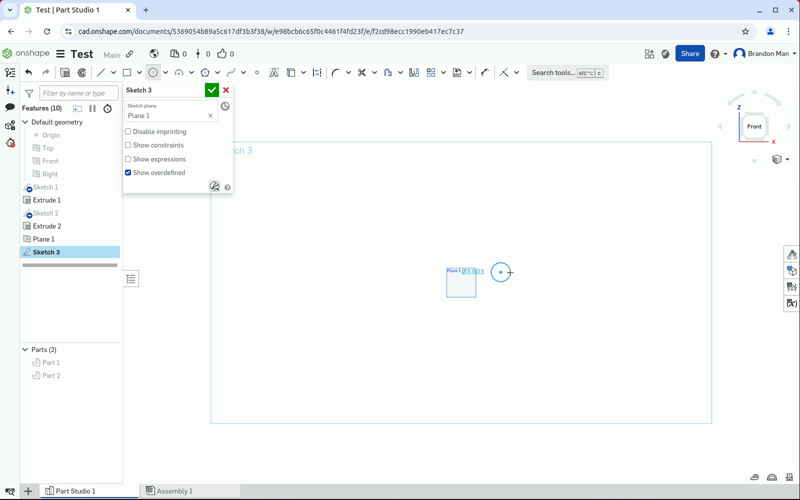
click(510, 272)
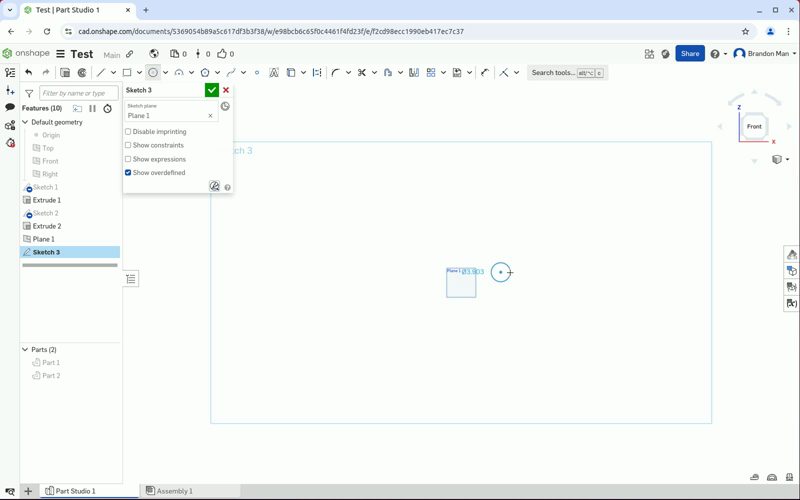
key(esc)
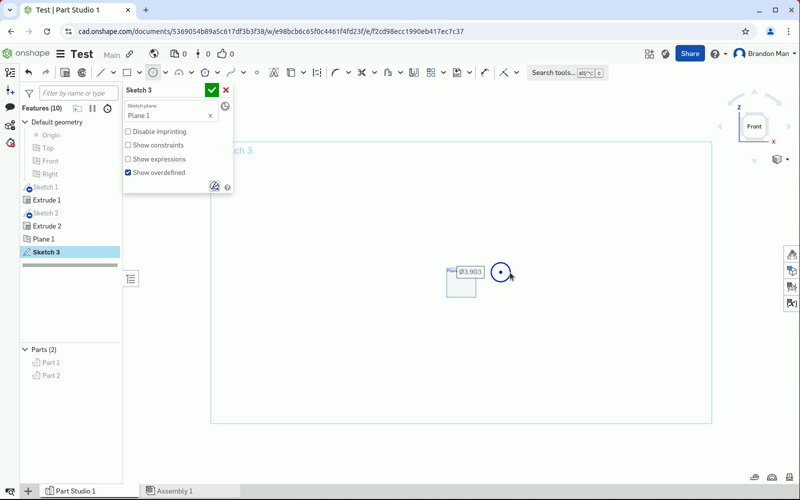
key(c)
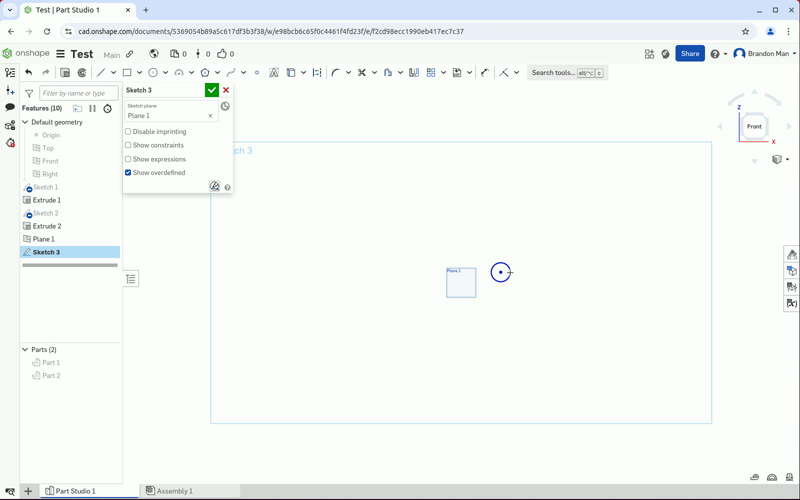
key_down(shift)
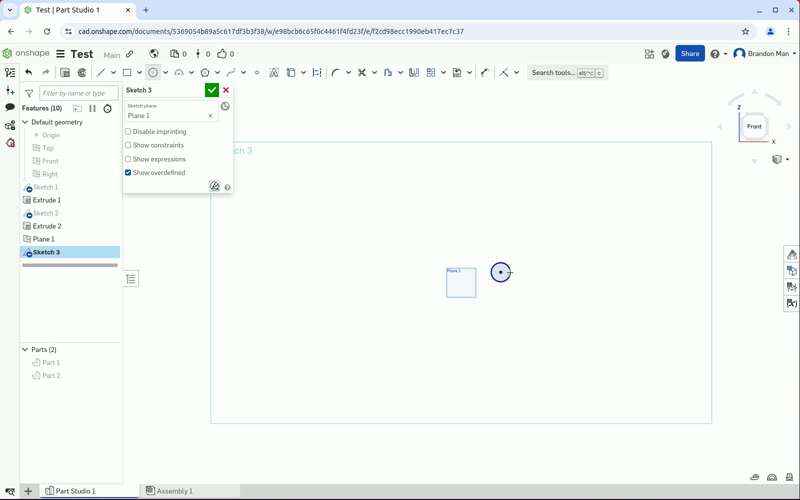
mouse_move(500, 272)
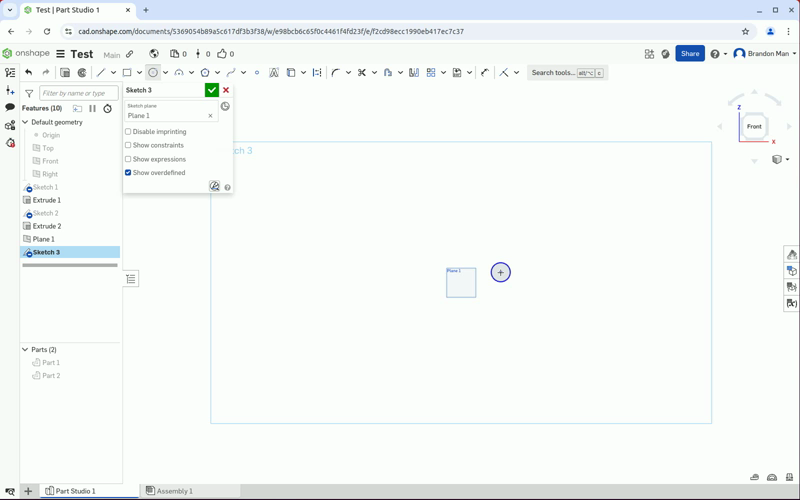
click(500, 272)
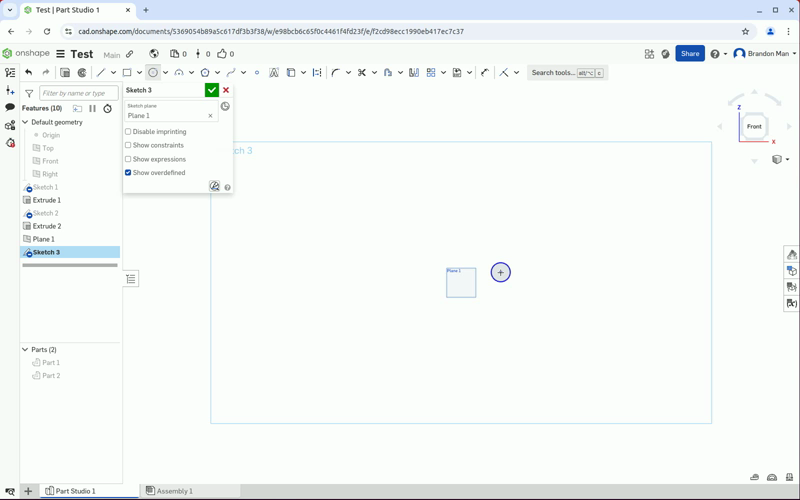
key_up(shift)
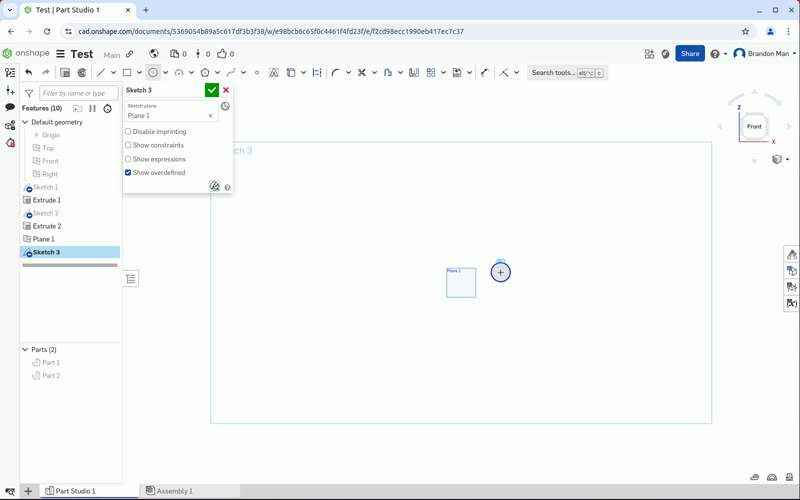
mouse_move(504, 272)
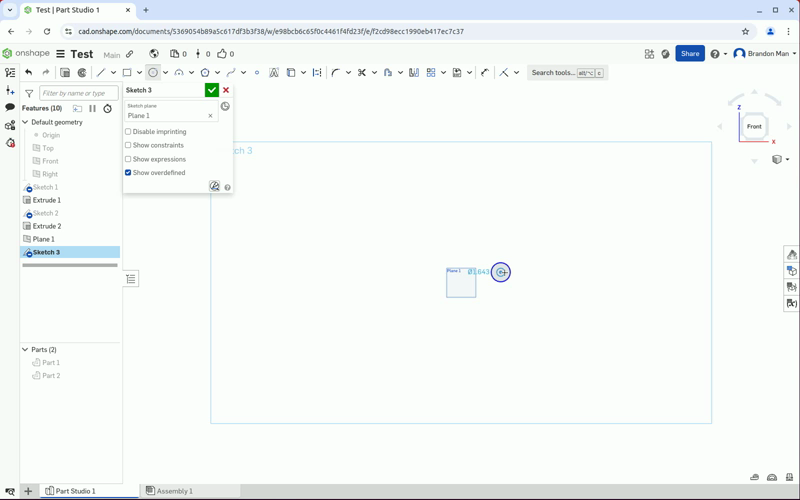
scroll(6)
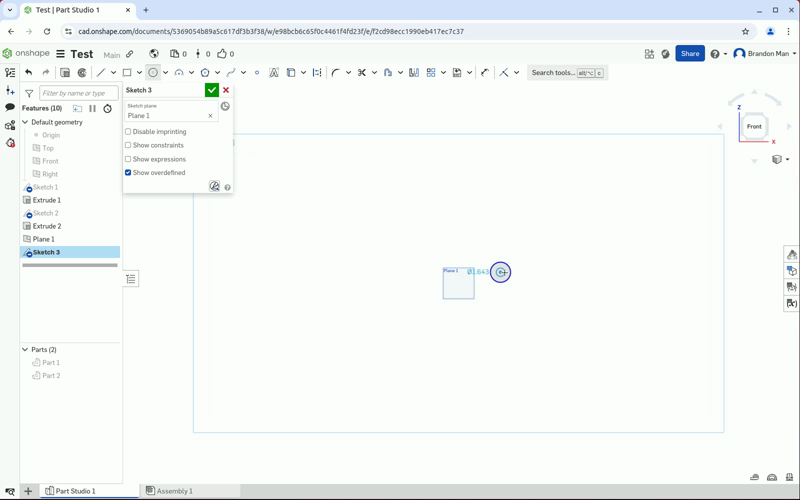
scroll(6)
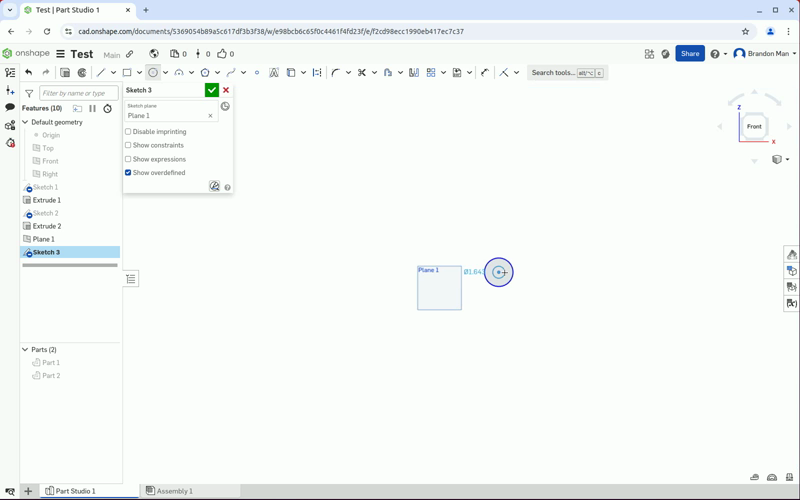
scroll(6)
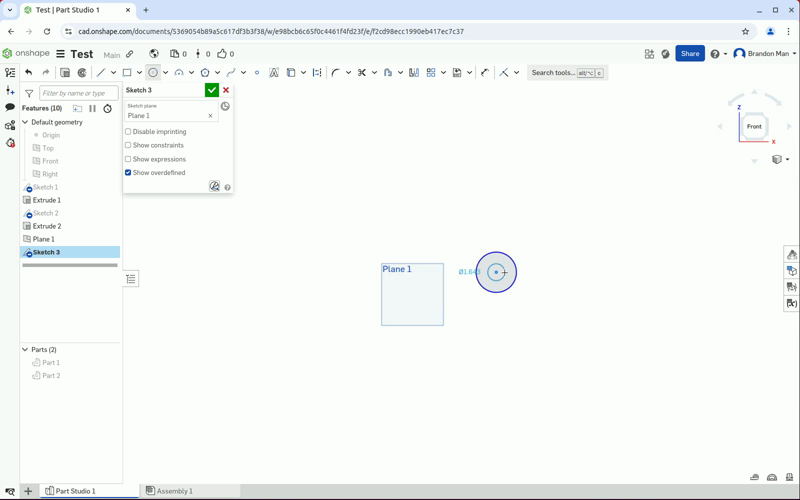
scroll(6)
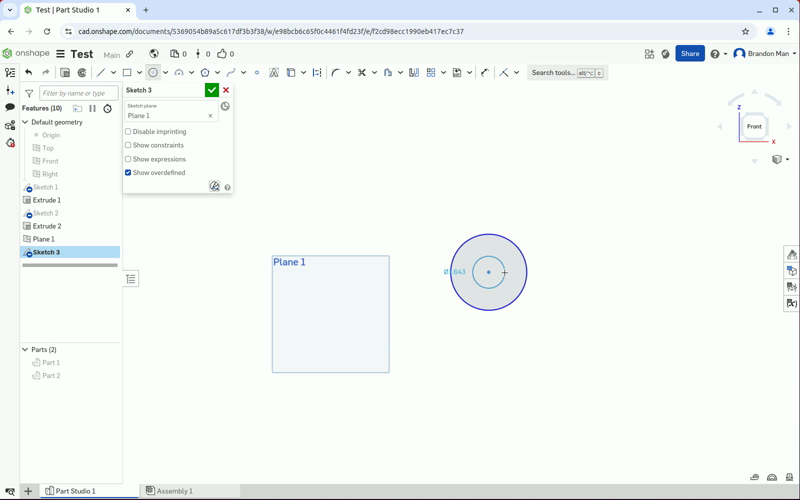
scroll(6)
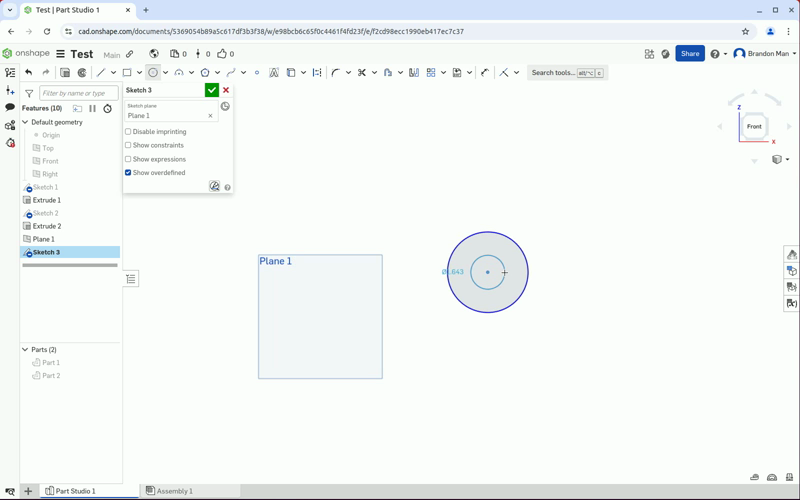
scroll(6)
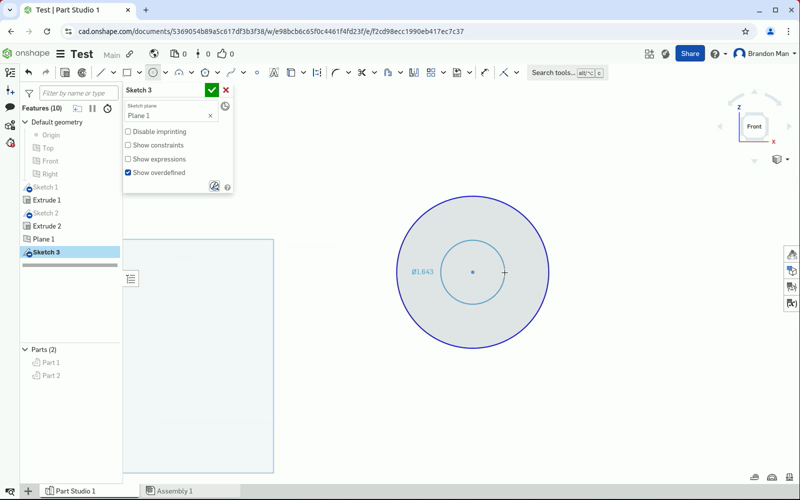
scroll(6)
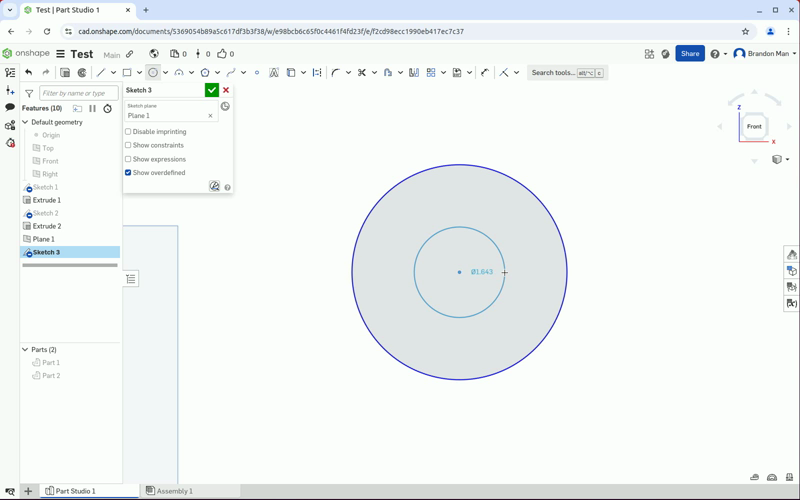
click(504, 272)
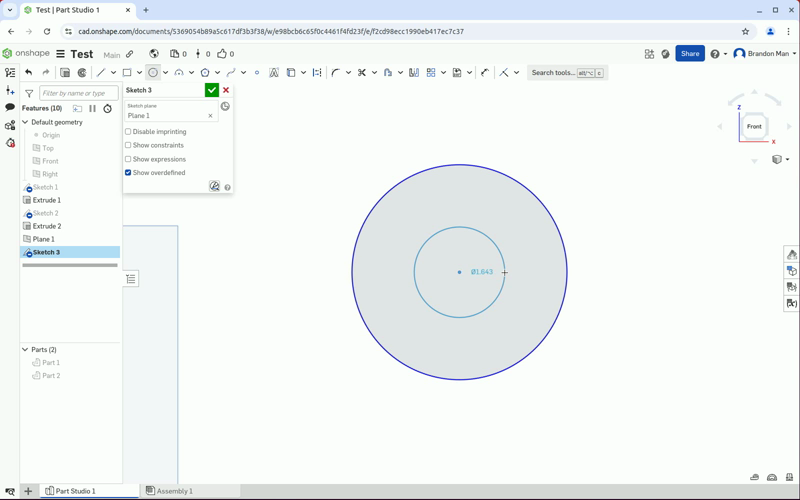
scroll(-6)
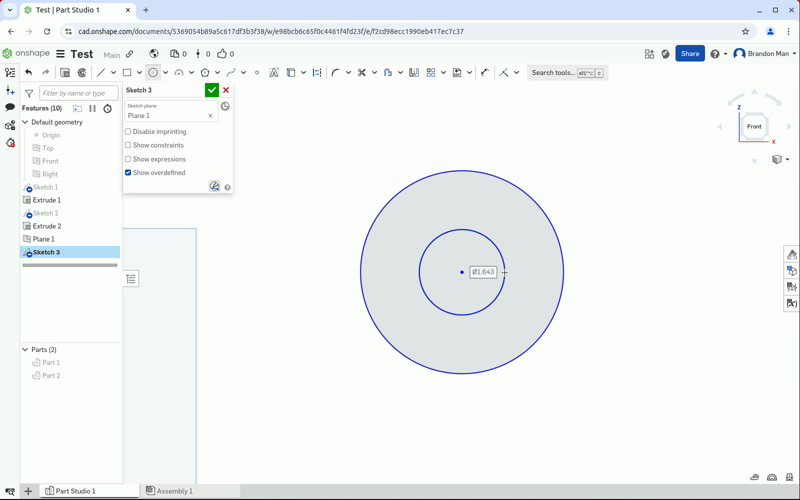
scroll(-6)
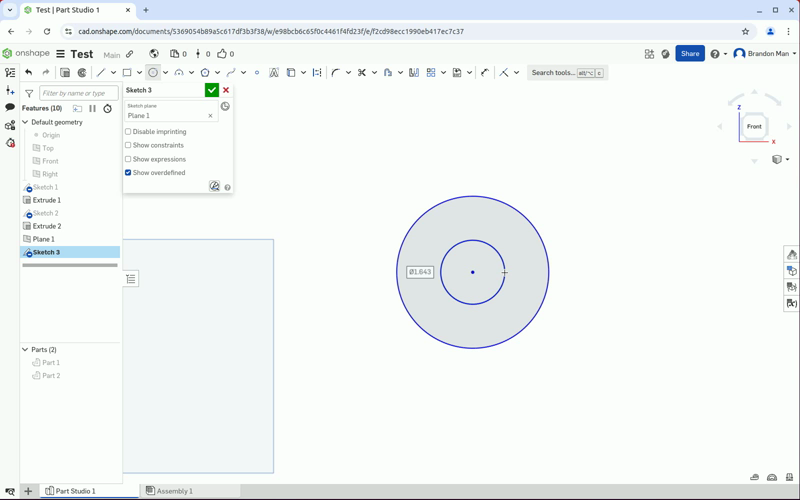
scroll(-6)
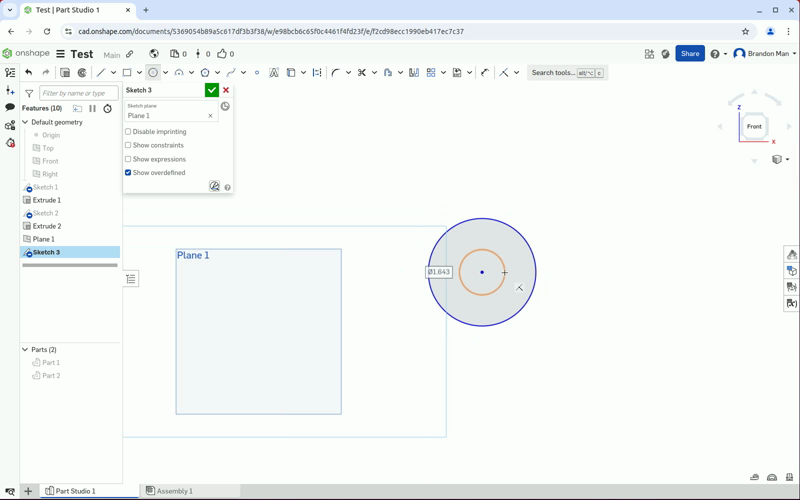
scroll(-6)
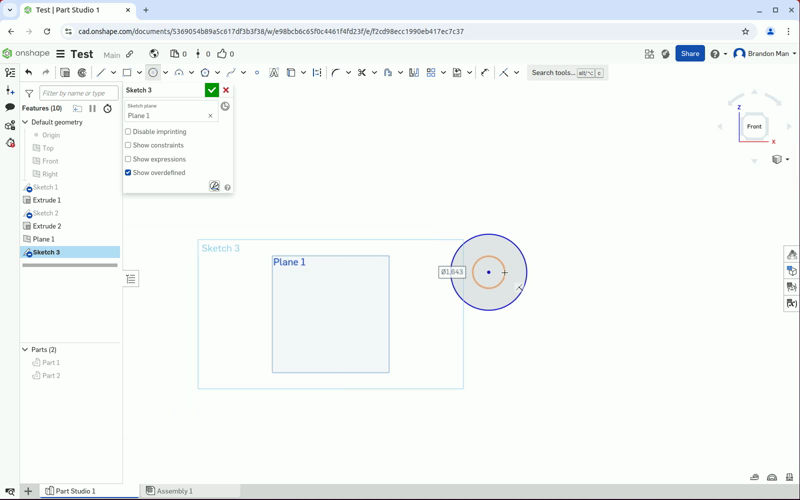
scroll(-6)
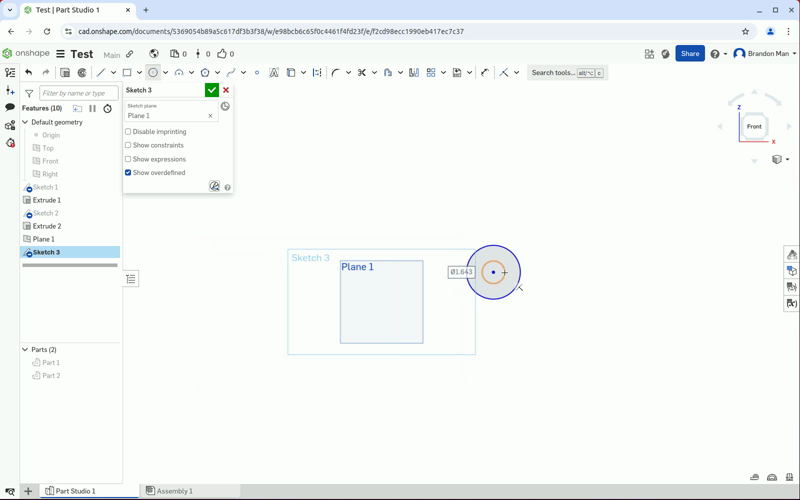
scroll(-6)
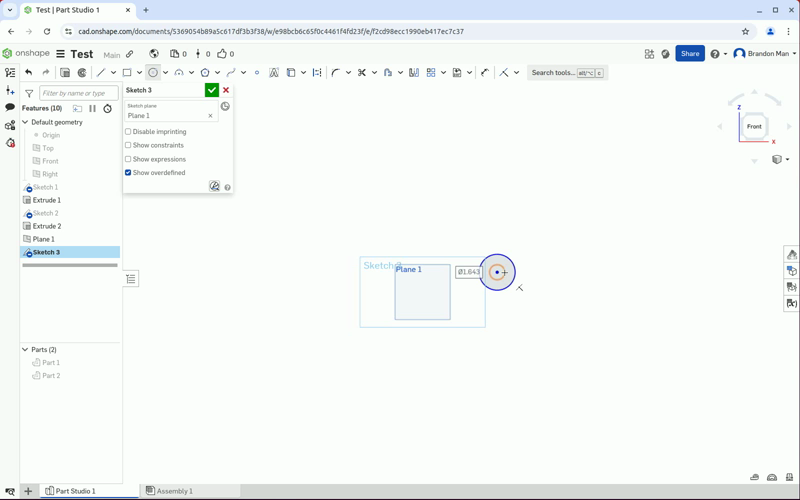
scroll(-6)
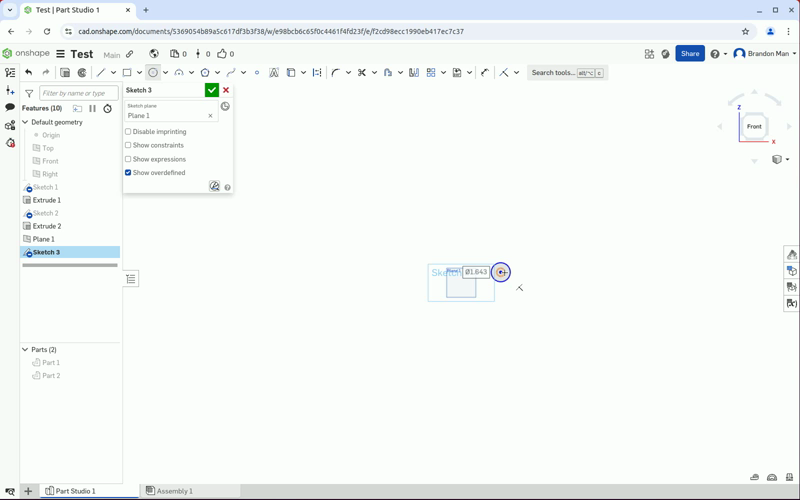
key(esc)
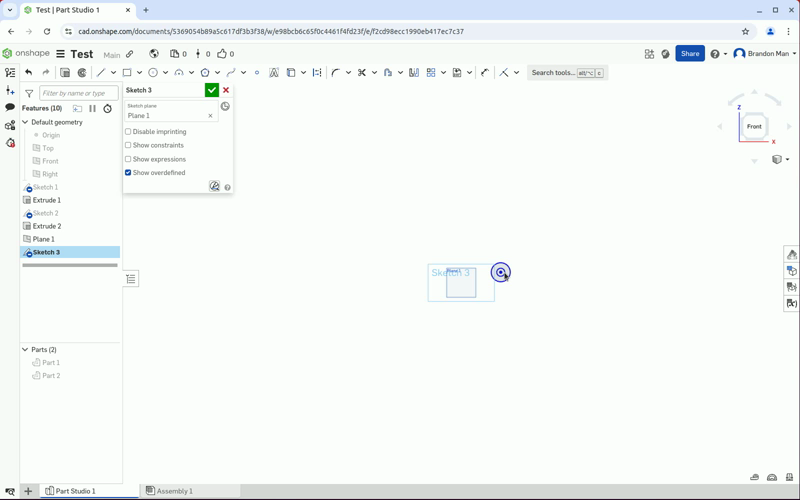
mouse_move(503, 267)
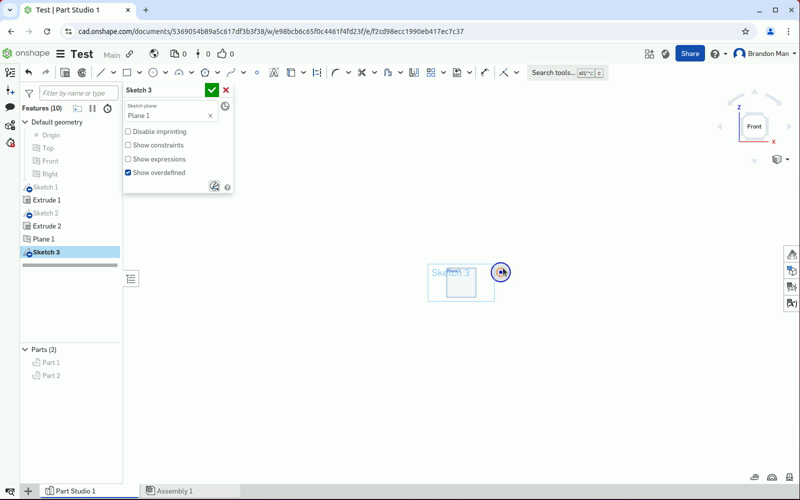
scroll(6)
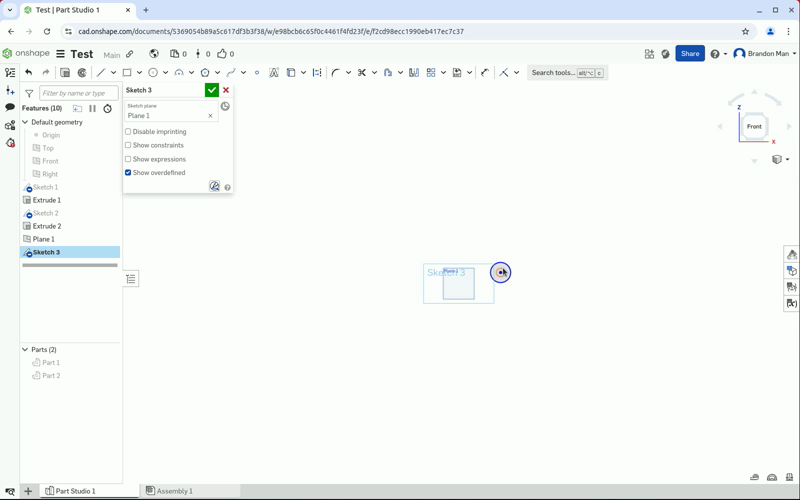
scroll(6)
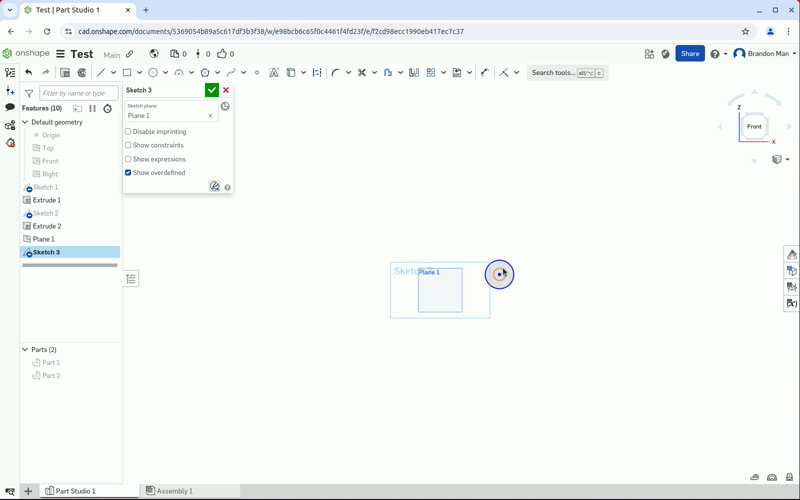
scroll(6)
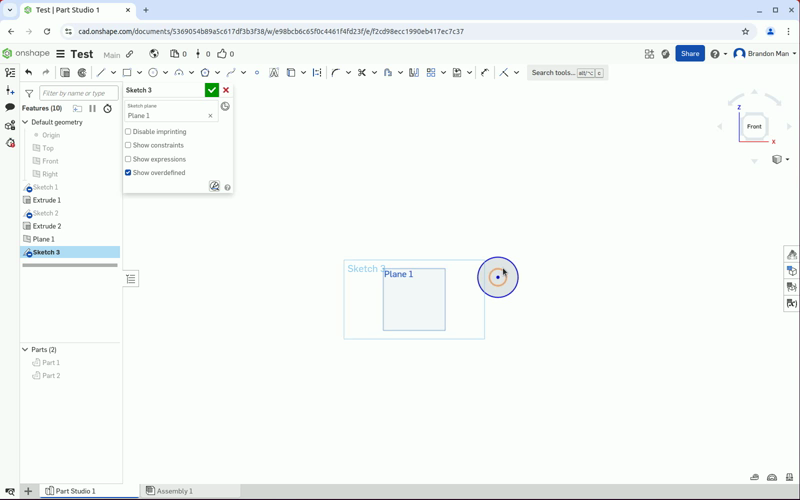
scroll(6)
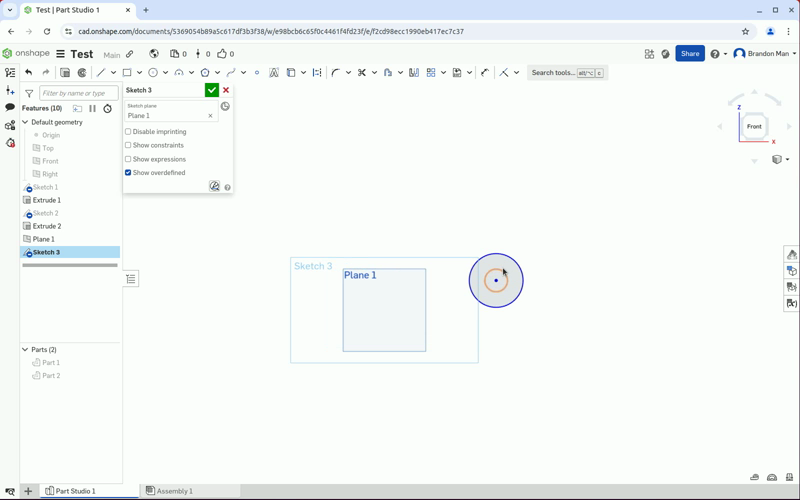
scroll(6)
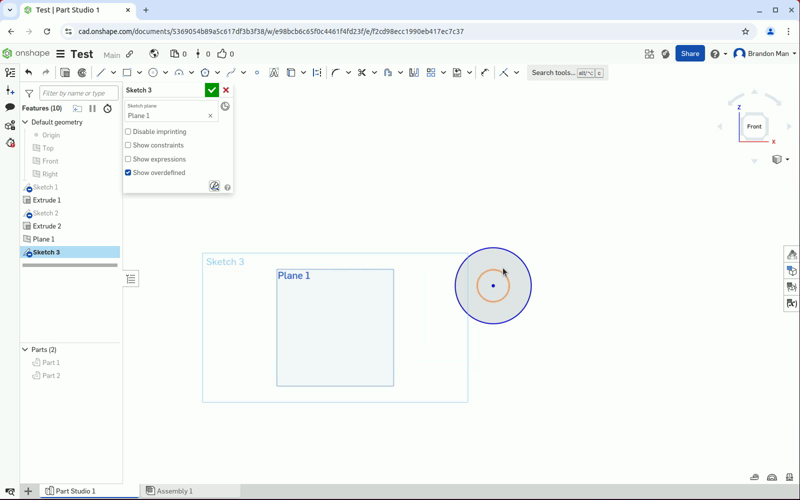
scroll(6)
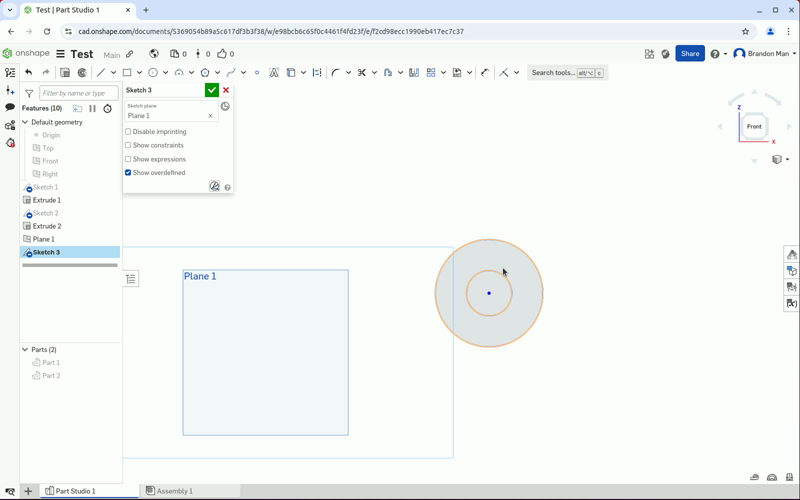
scroll(6)
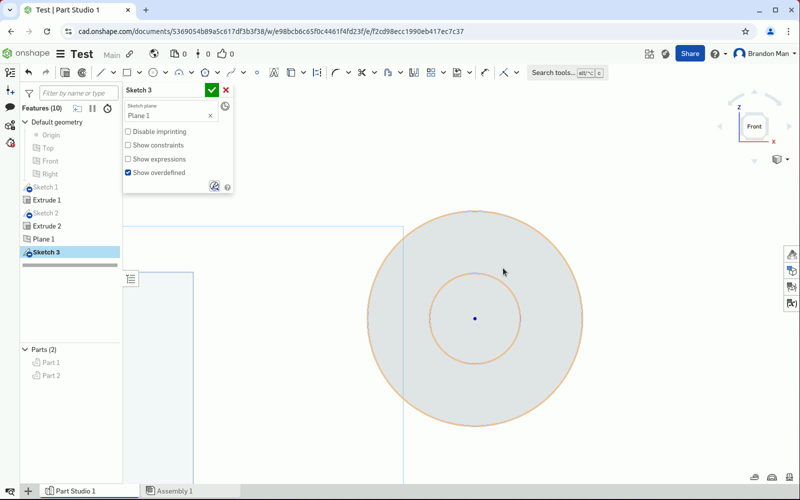
click(503, 267)
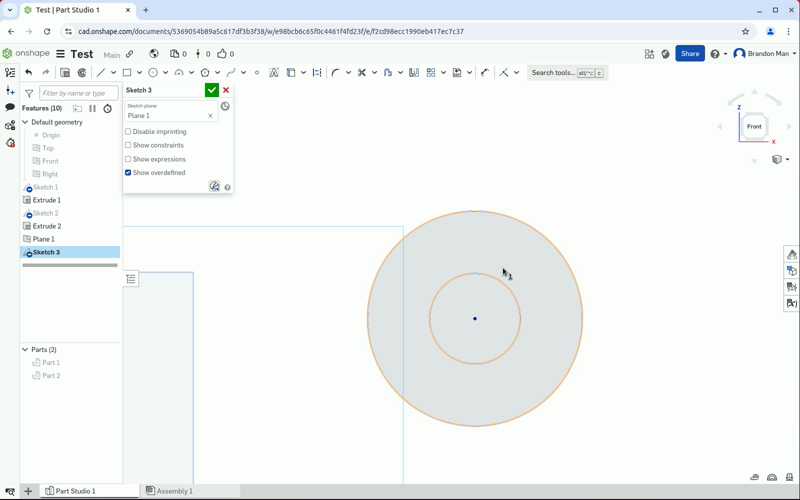
scroll(-6)
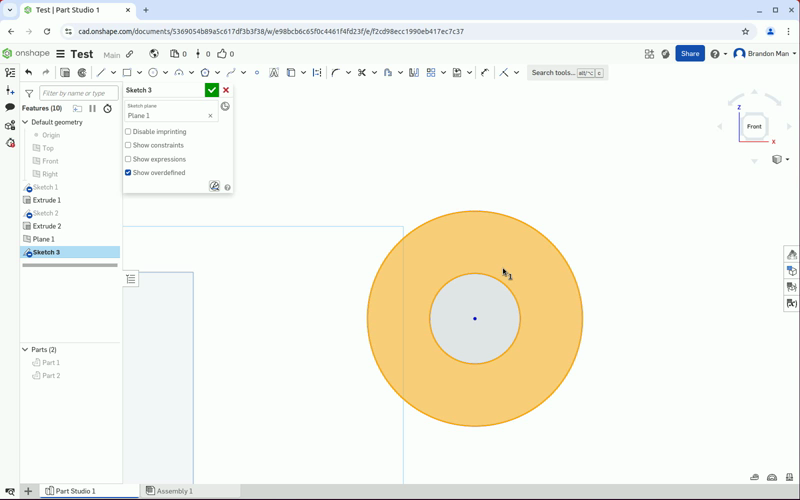
scroll(-6)
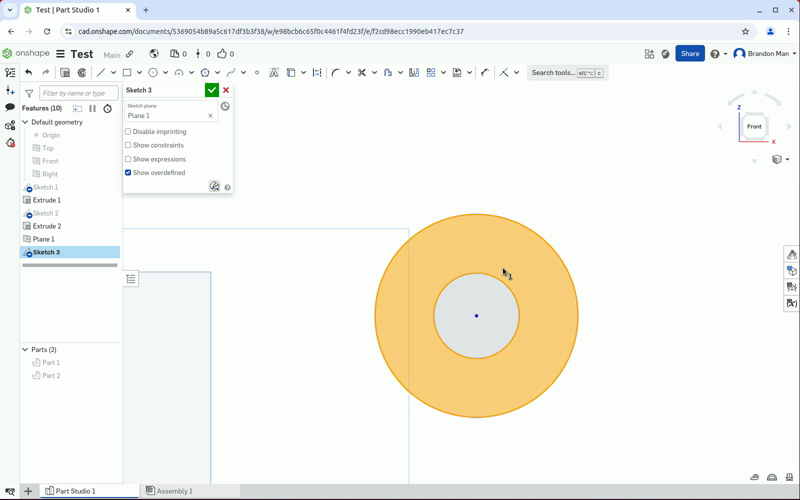
scroll(-6)
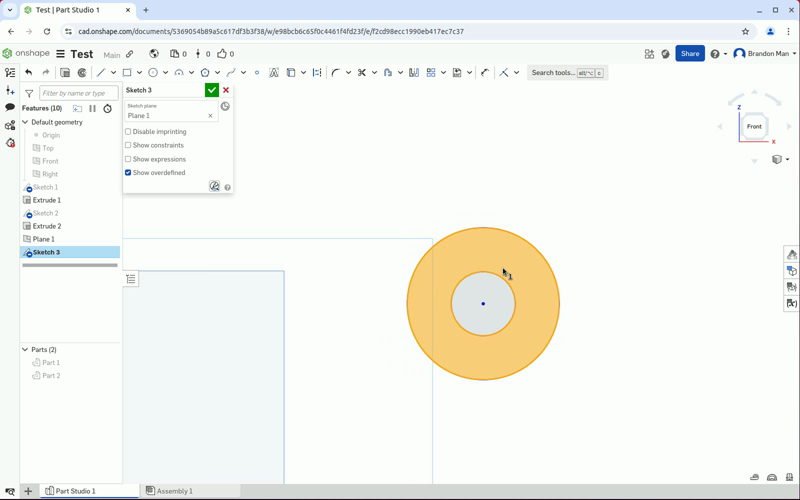
scroll(-6)
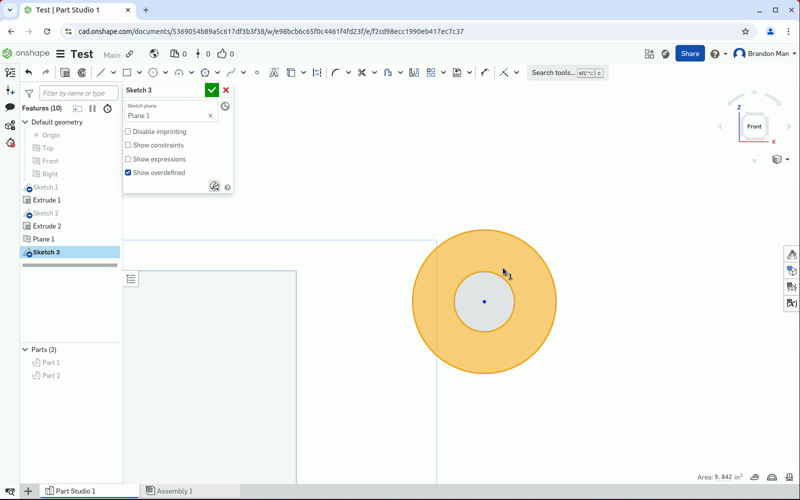
scroll(-6)
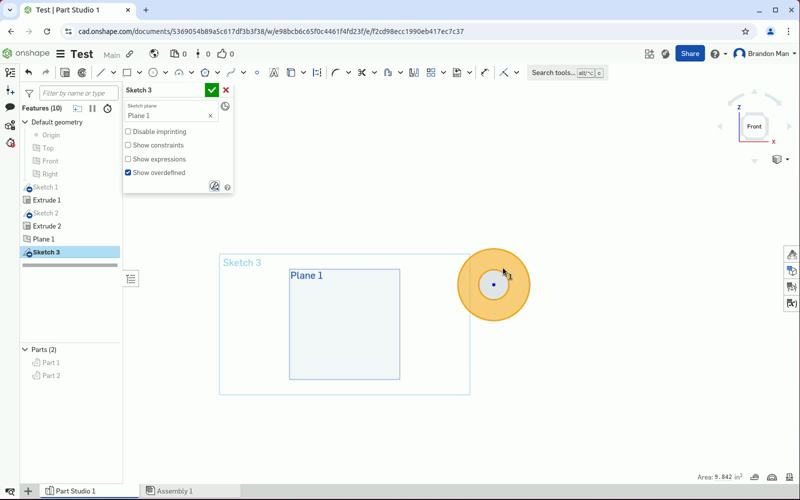
scroll(-6)
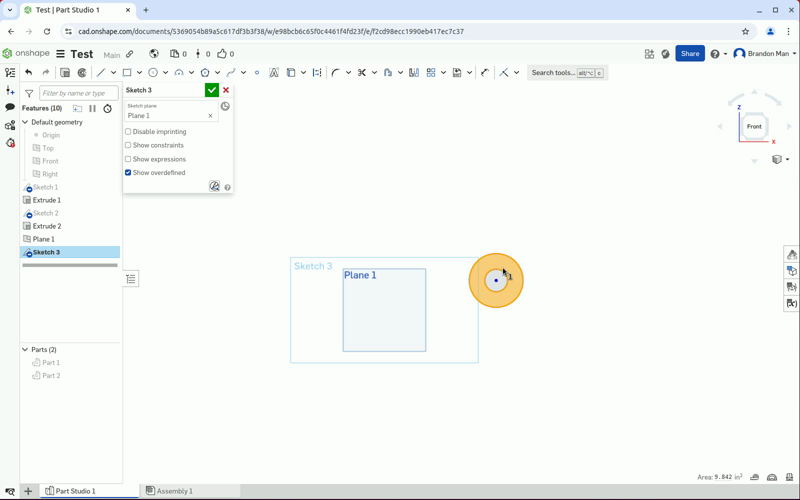
scroll(-6)
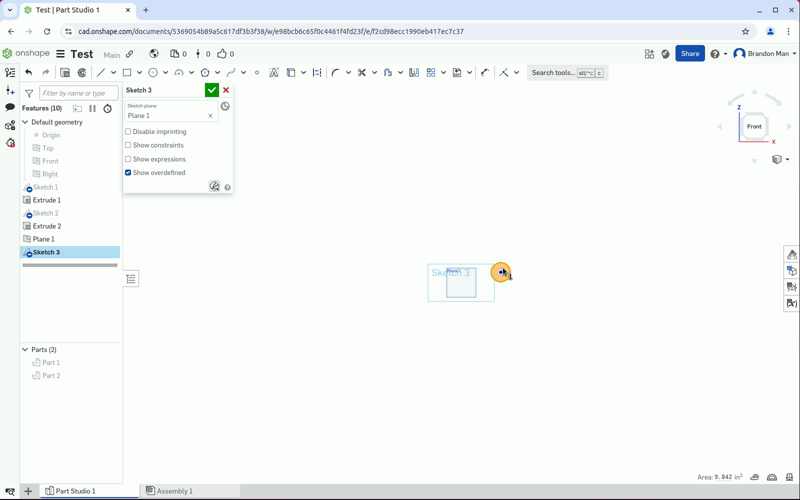
mouse_move(73, 352)
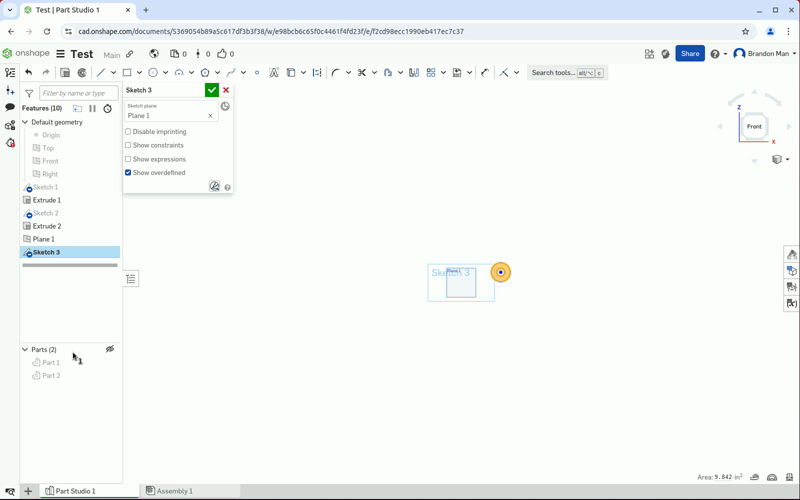
key(shift+y)
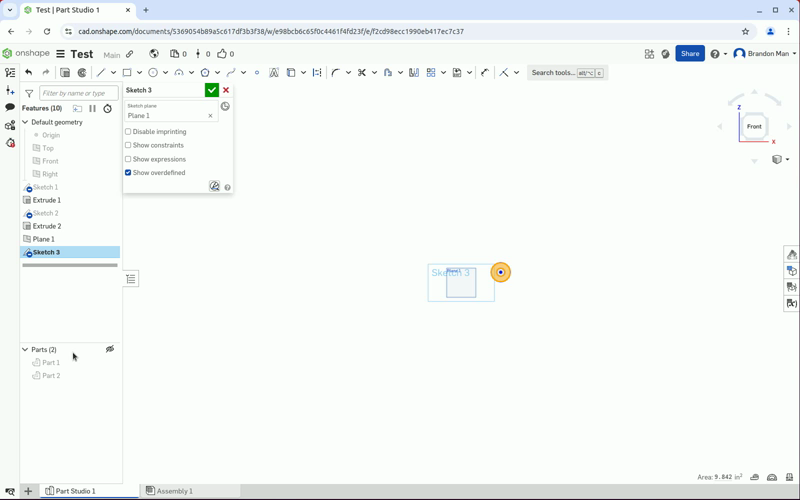
key(shift+e)
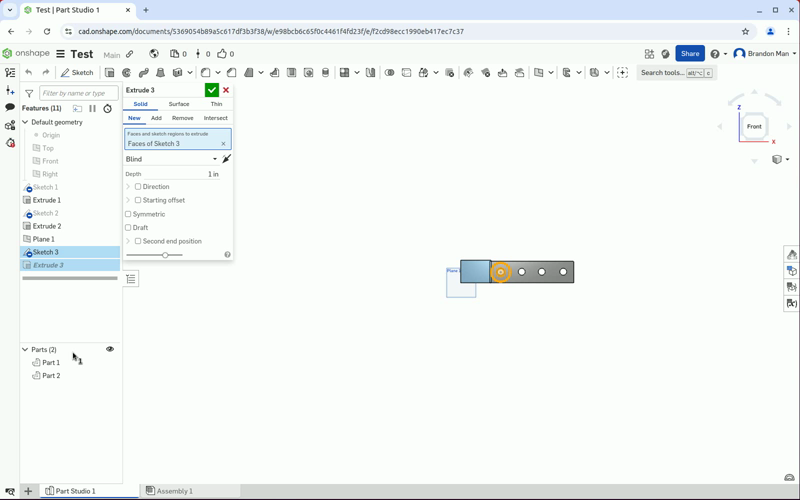
mouse_move(143, 106)
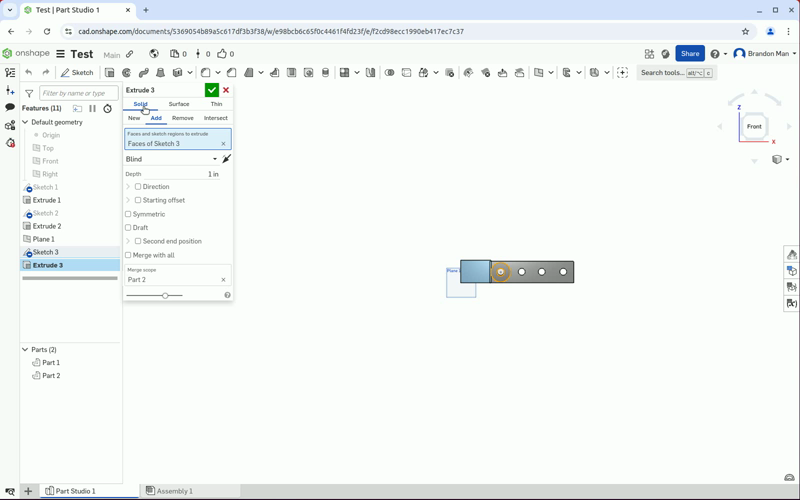
click(143, 106)
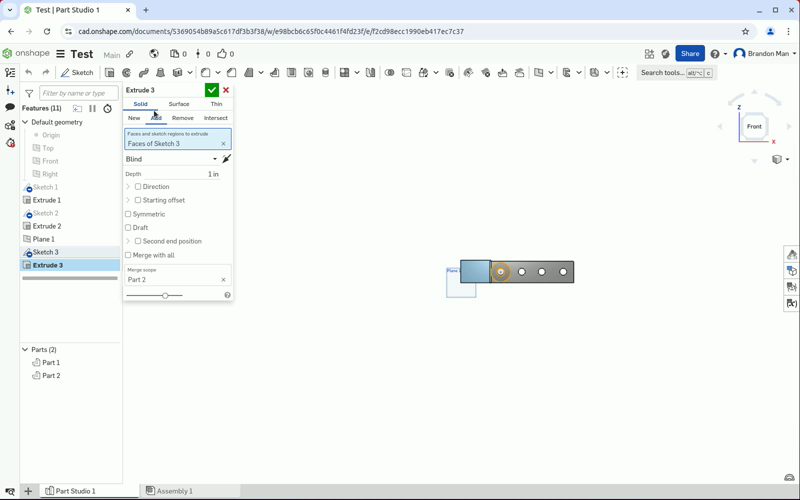
mouse_move(186, 120)
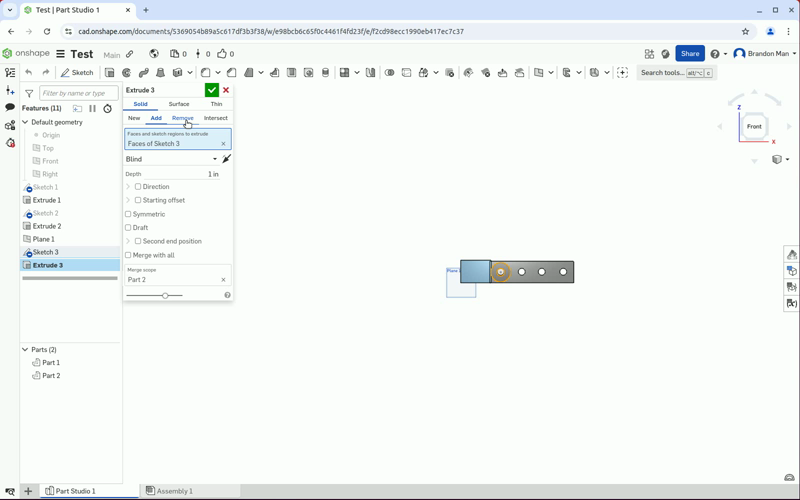
click(186, 120)
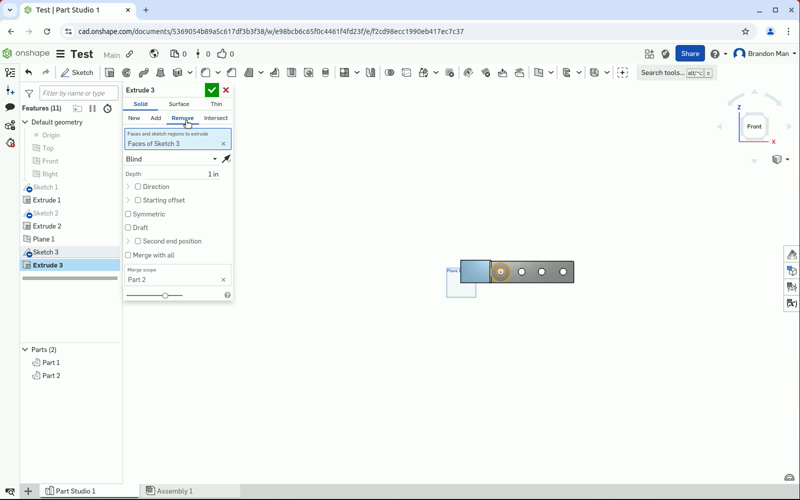
key(tab, 4)
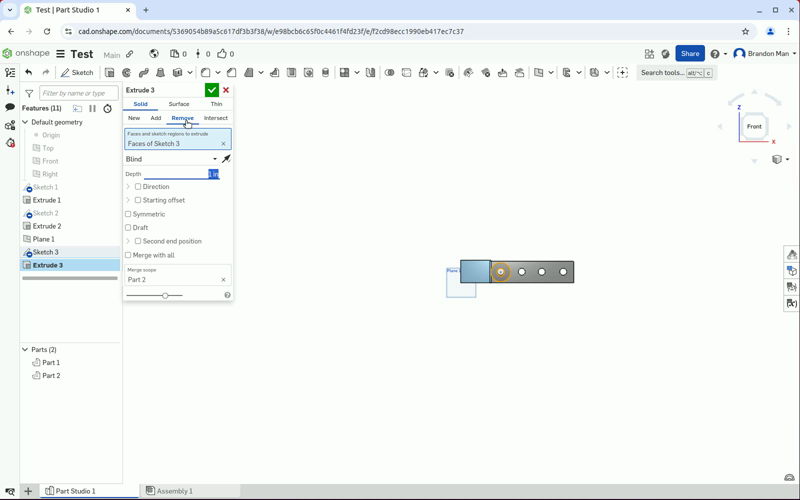
text(3.129)
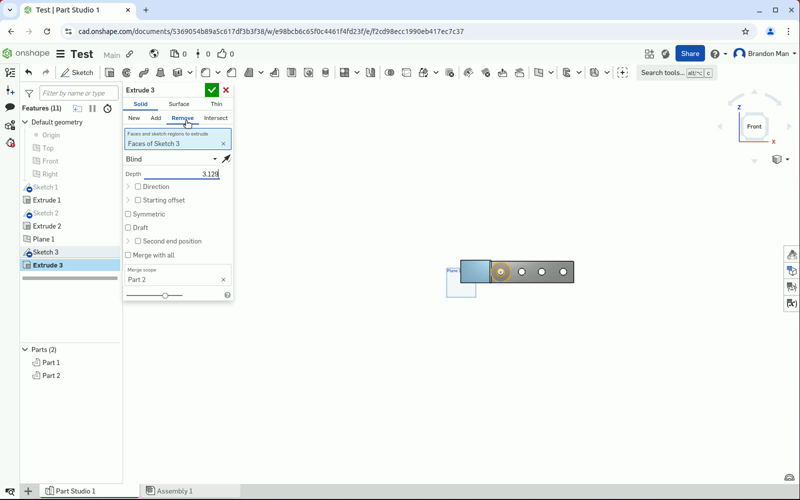
key(tab, 6)
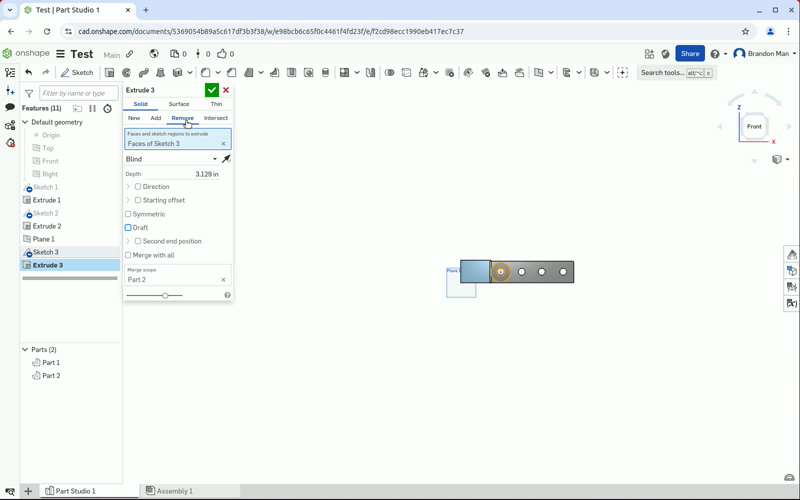
key(space)
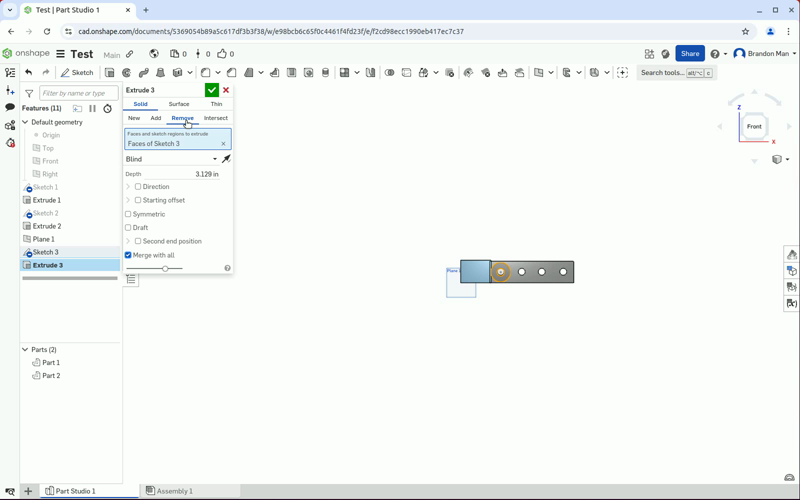
key(enter)
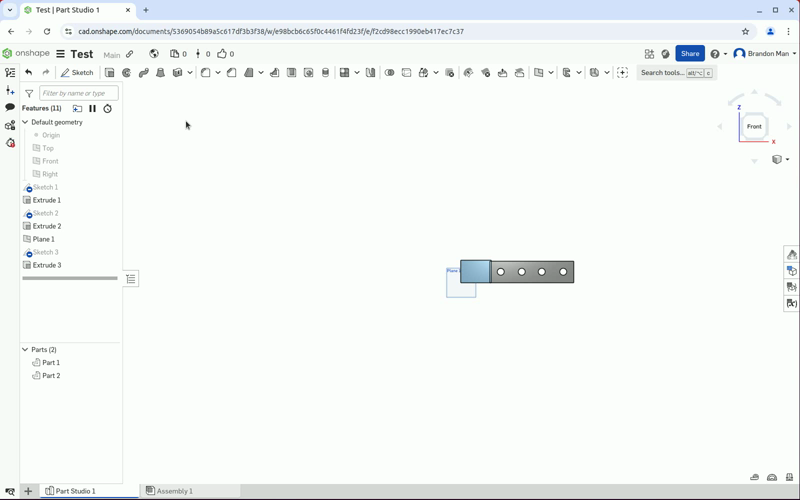
key(shift+h)
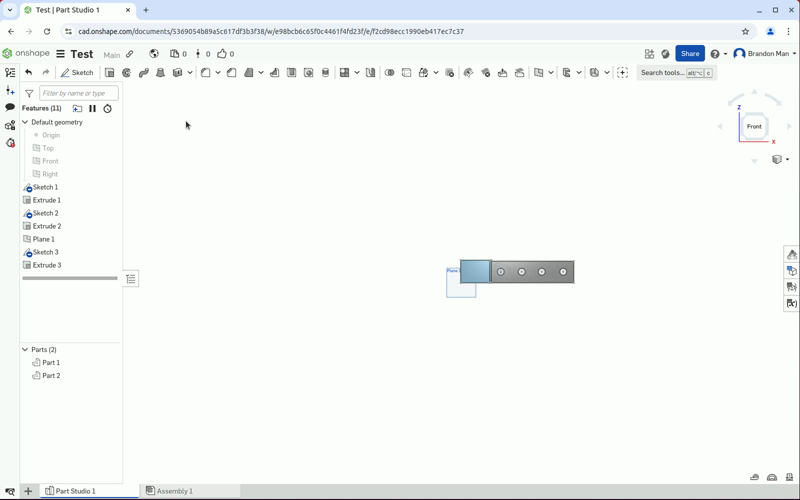
key(shift+h)
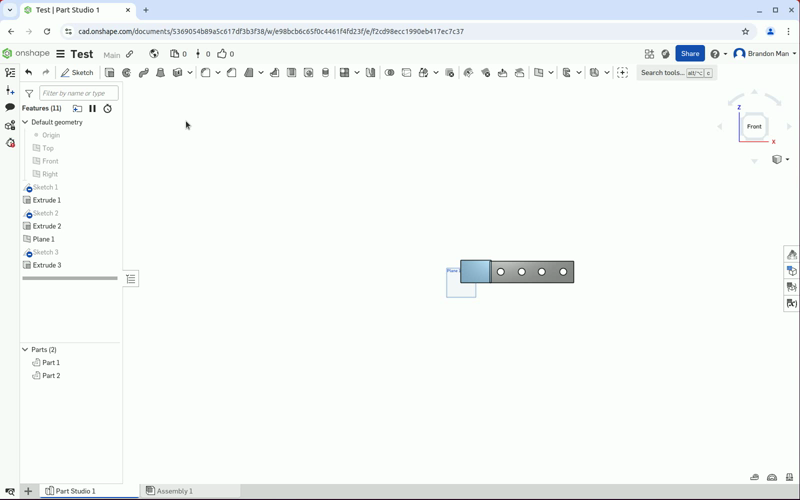
mouse_move(73, 189)
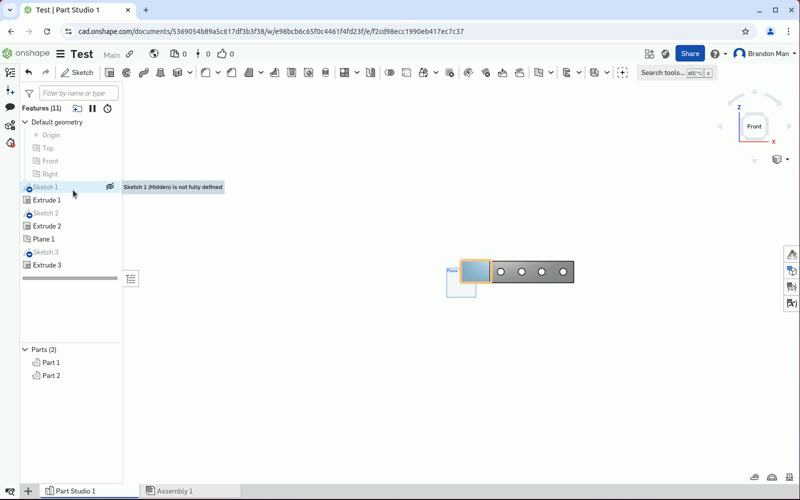
click(73, 189)
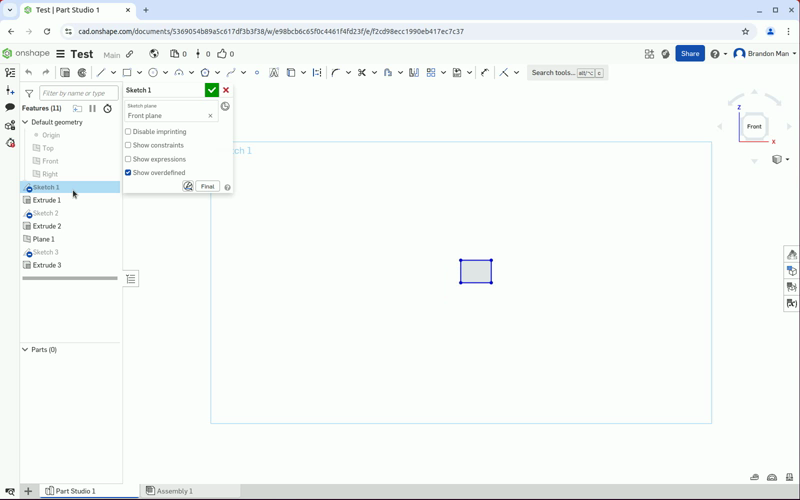
mouse_move(229, 92)
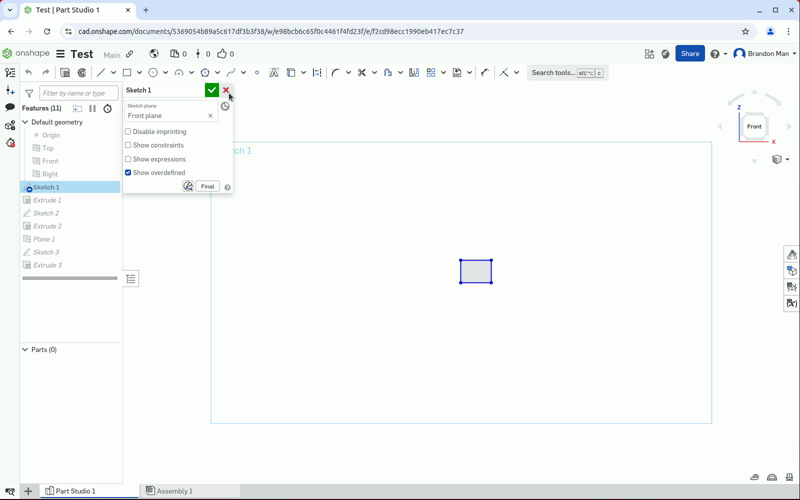
click(229, 92)
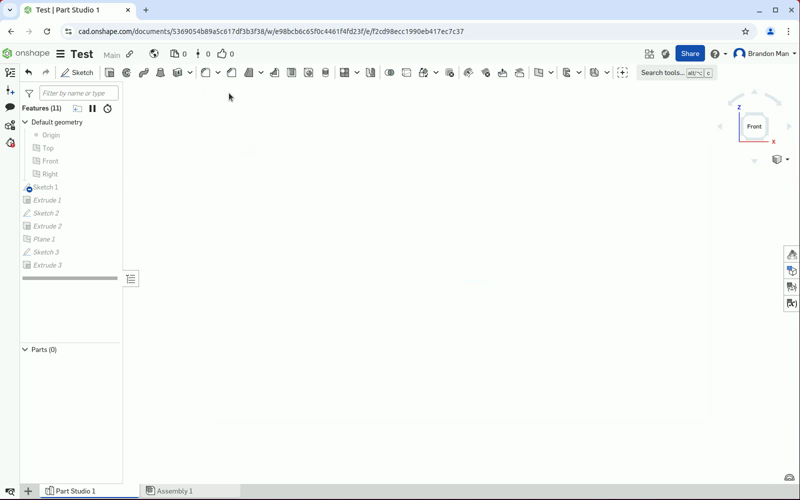
key(shift+s)
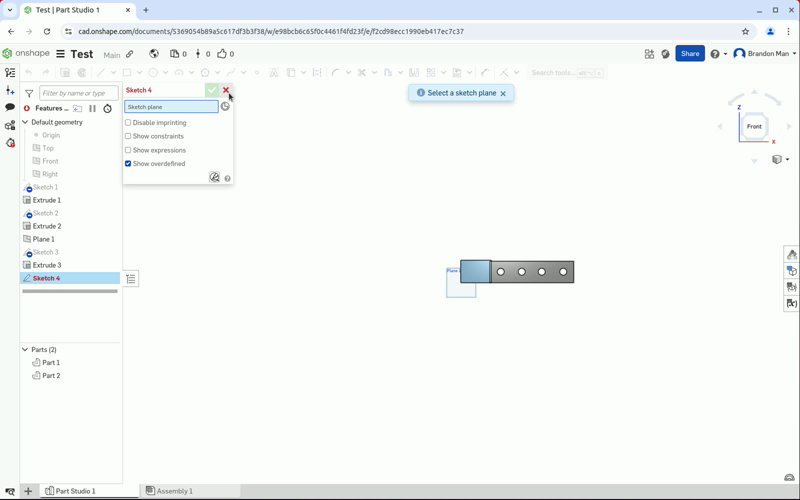
mouse_move(73, 241)
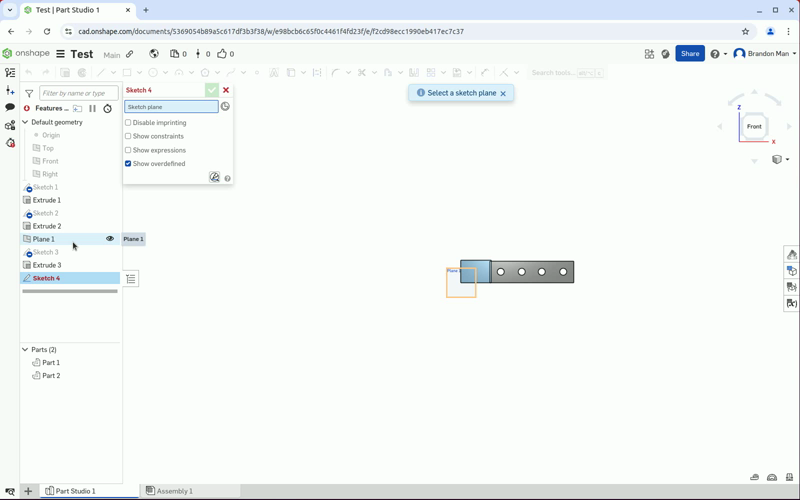
click(73, 241)
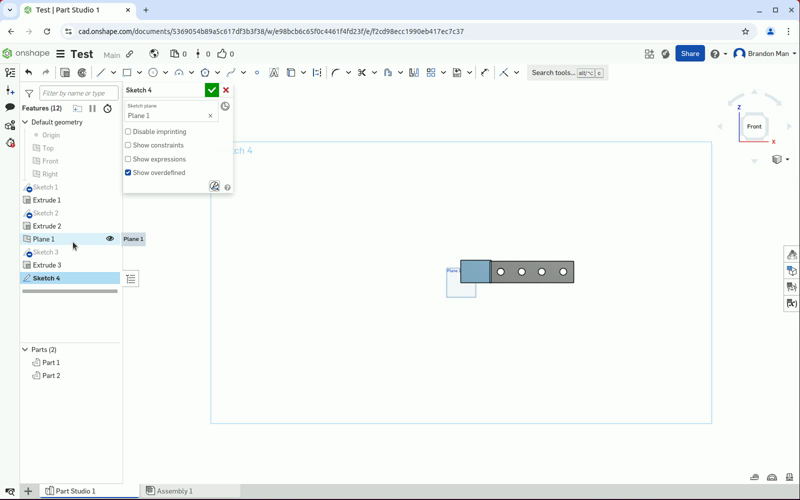
mouse_move(73, 352)
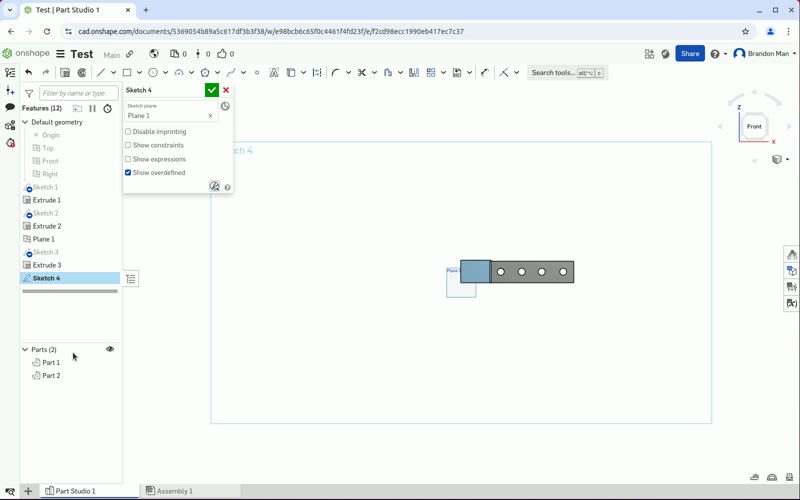
key(y)
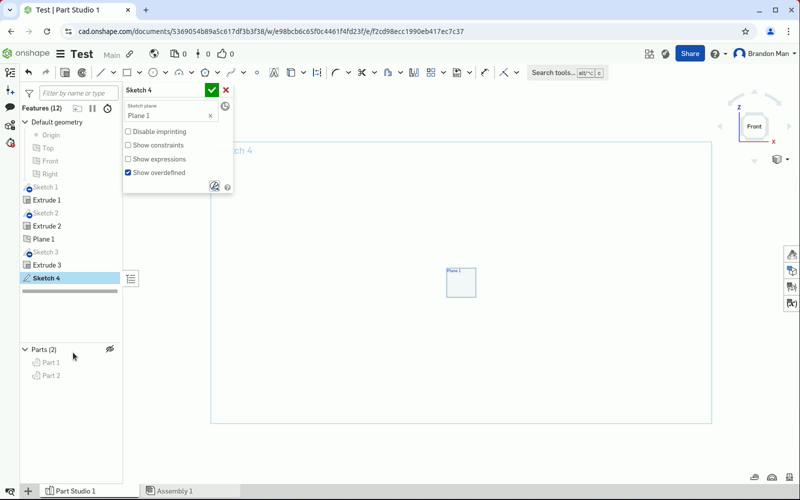
key(c)
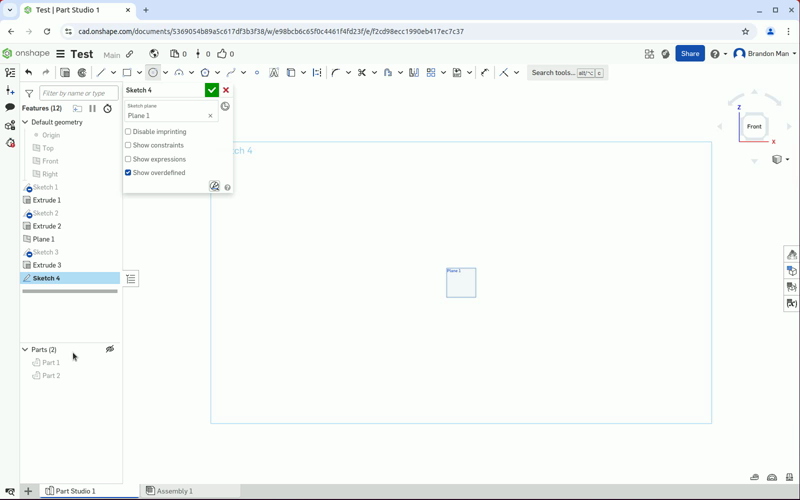
key_down(shift)
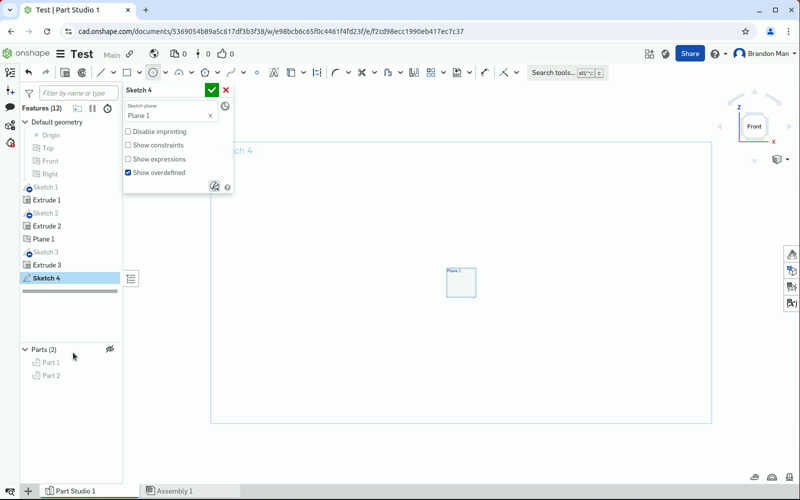
mouse_move(521, 272)
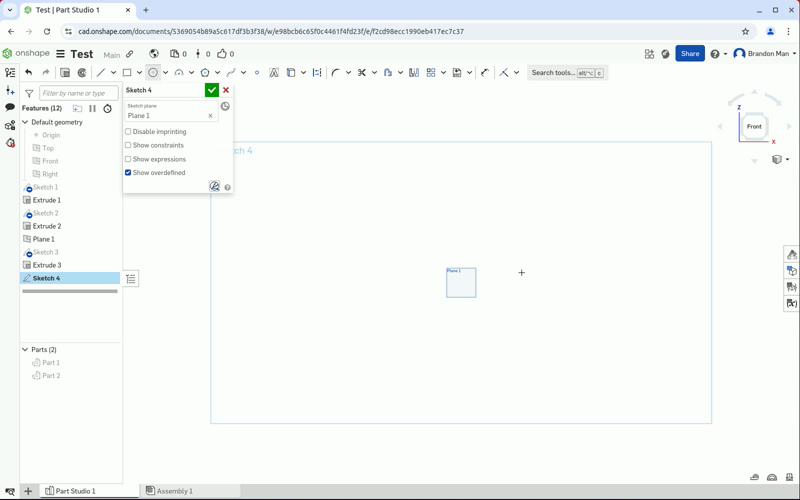
click(521, 272)
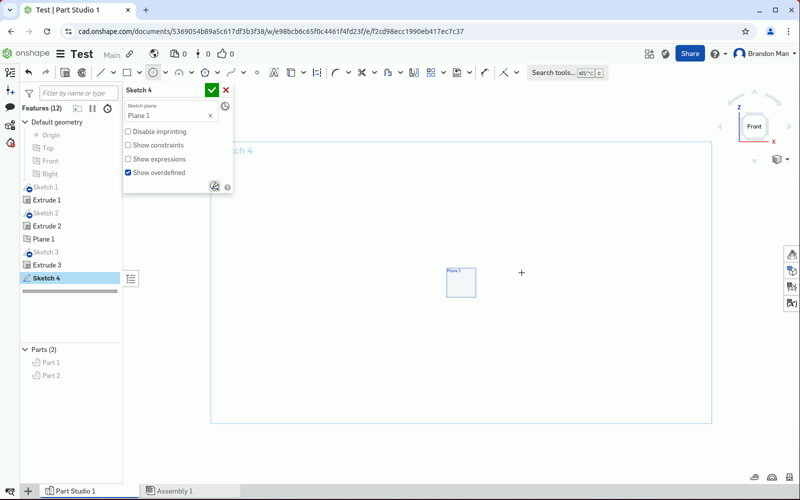
key_up(shift)
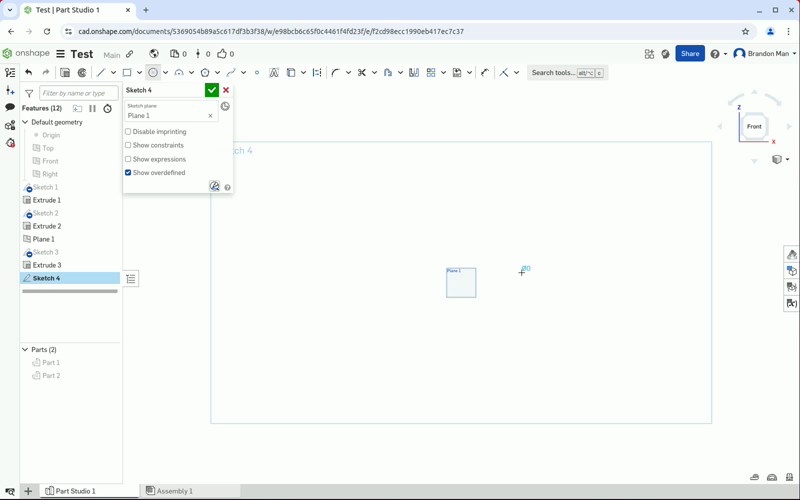
mouse_move(531, 272)
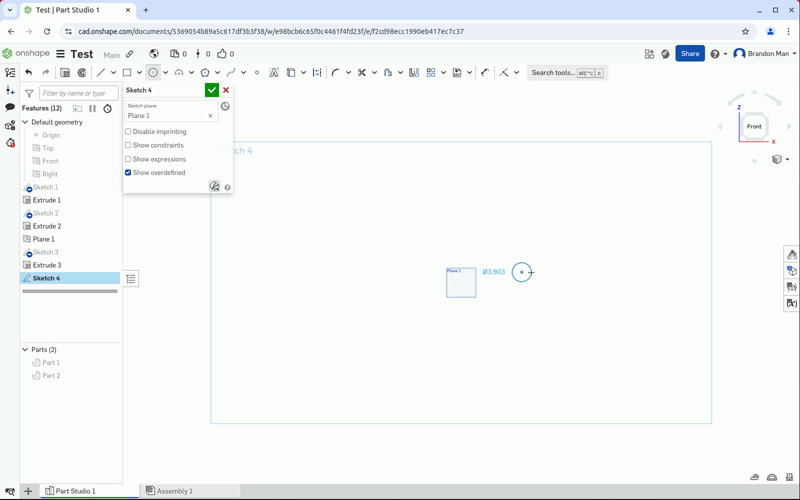
click(531, 272)
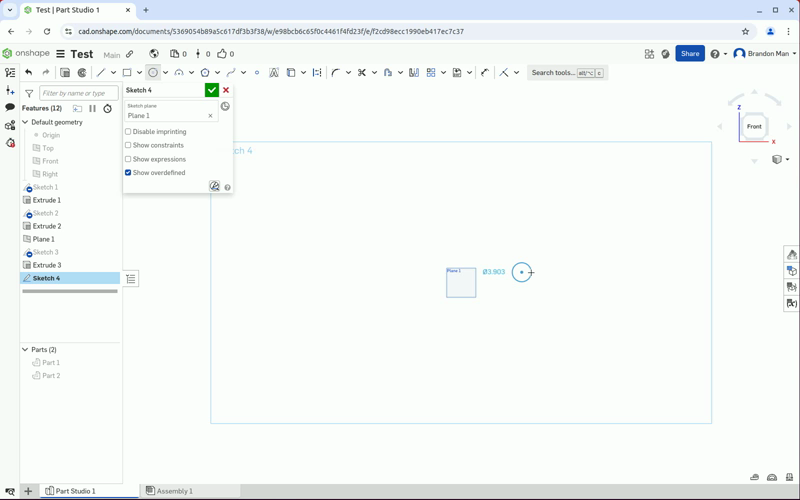
key(esc)
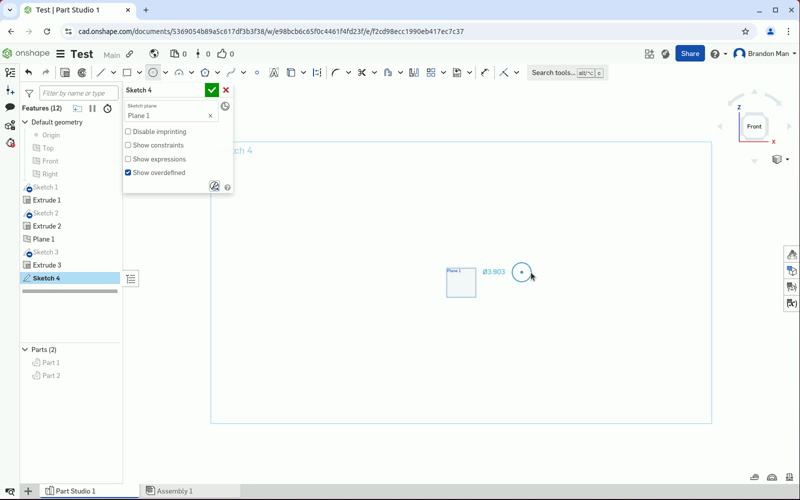
key(c)
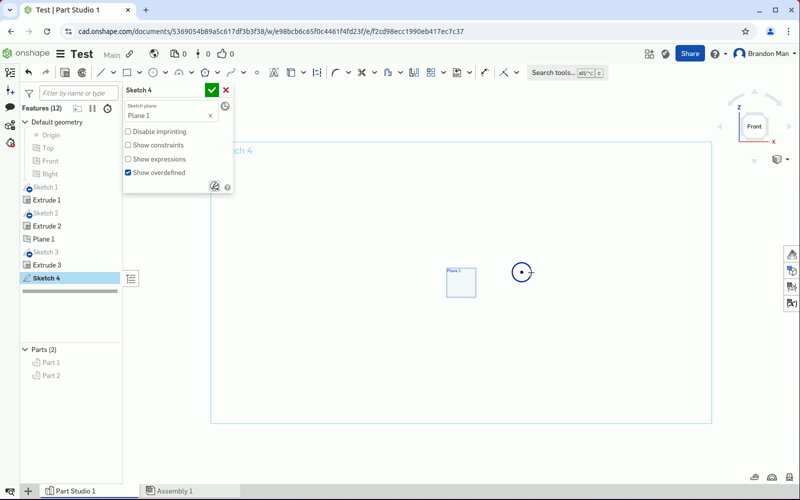
key_down(shift)
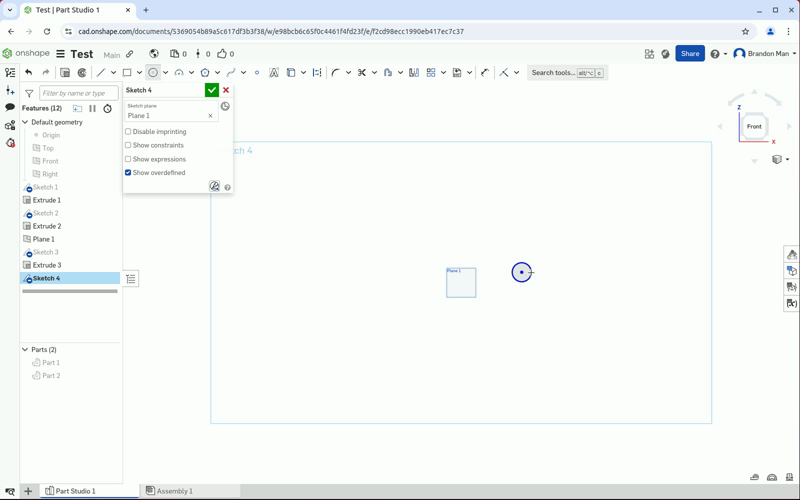
mouse_move(521, 272)
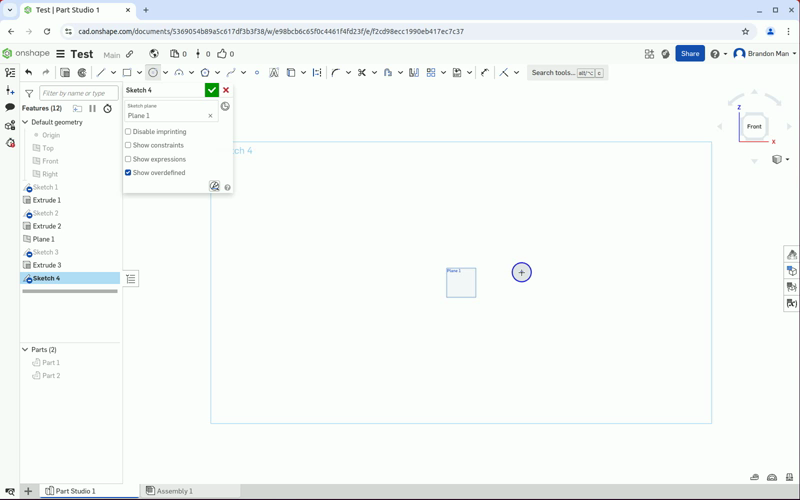
click(521, 272)
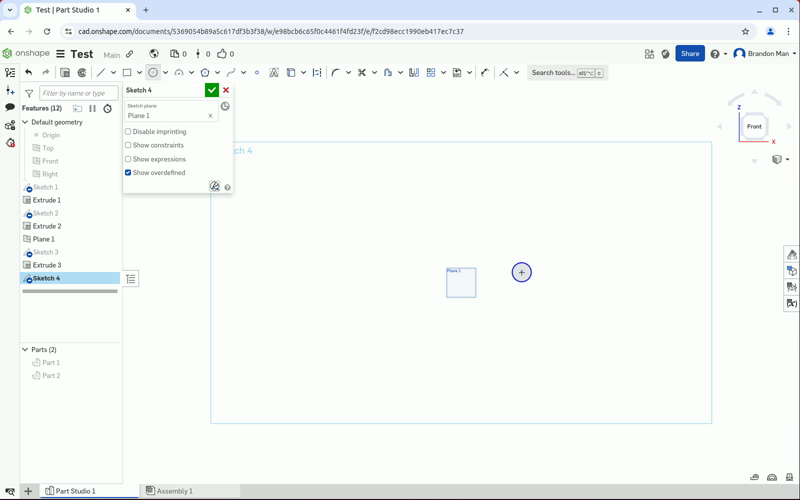
key_up(shift)
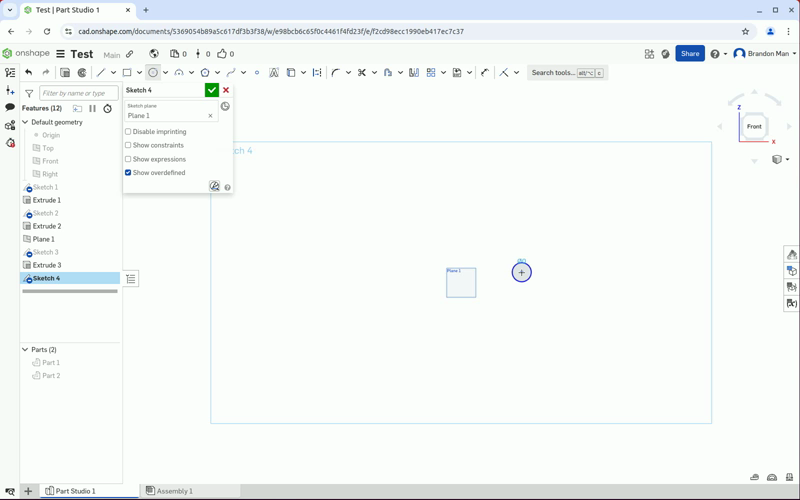
mouse_move(525, 272)
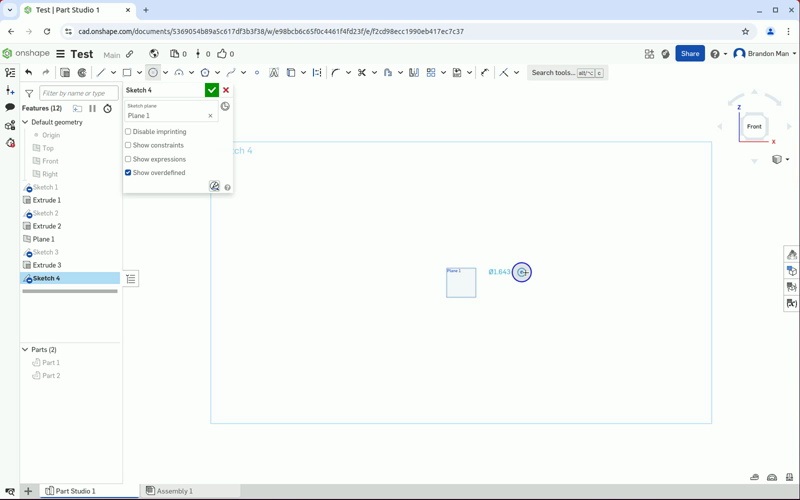
scroll(6)
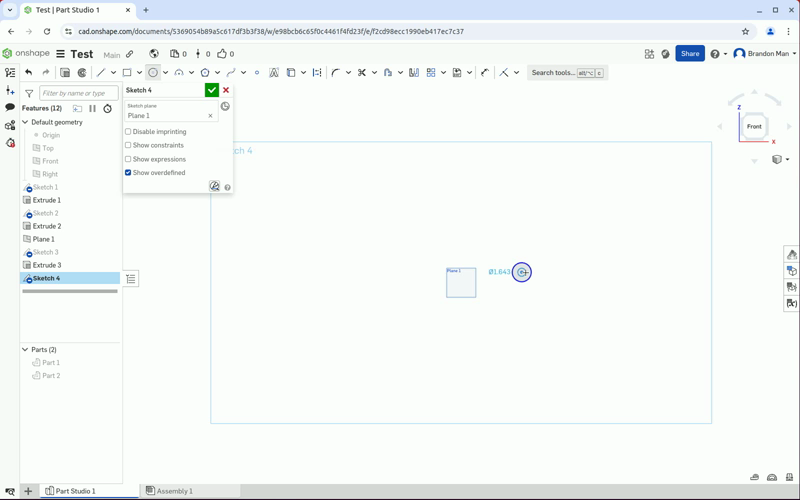
scroll(6)
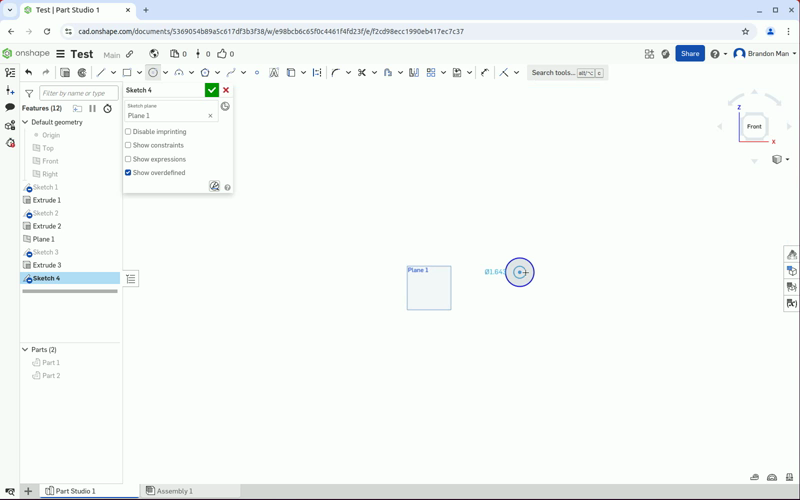
scroll(6)
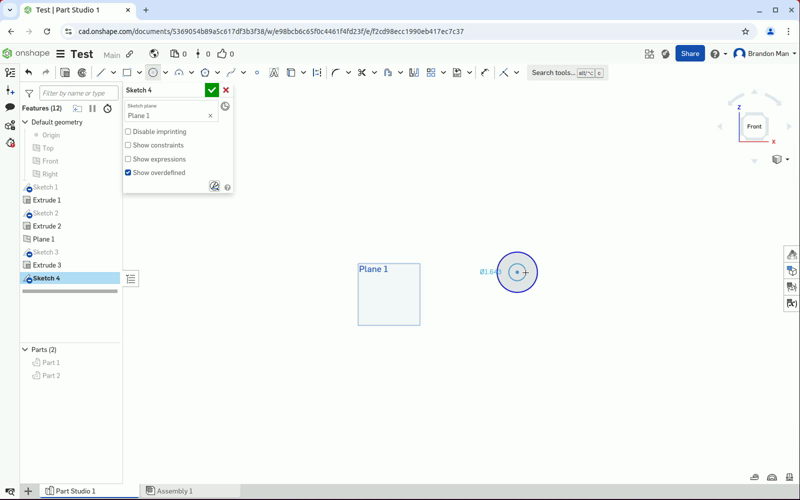
scroll(6)
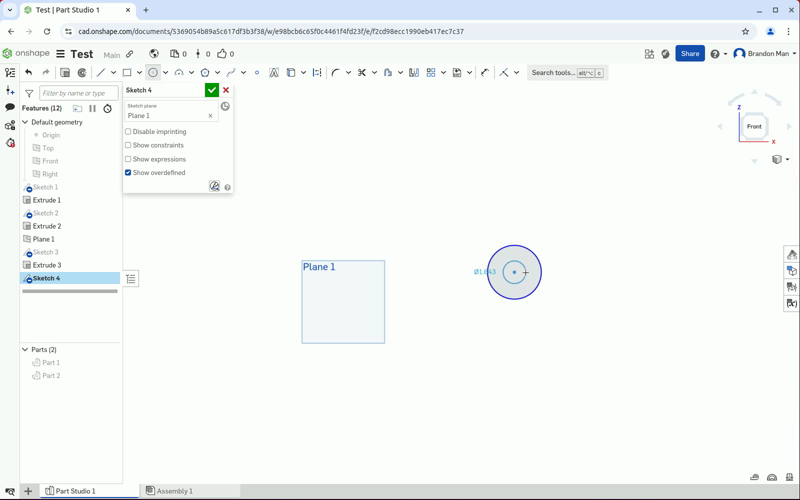
scroll(6)
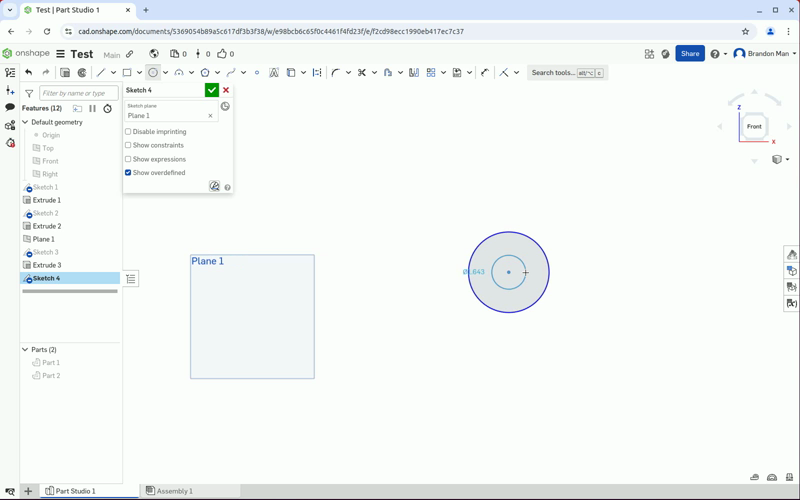
scroll(6)
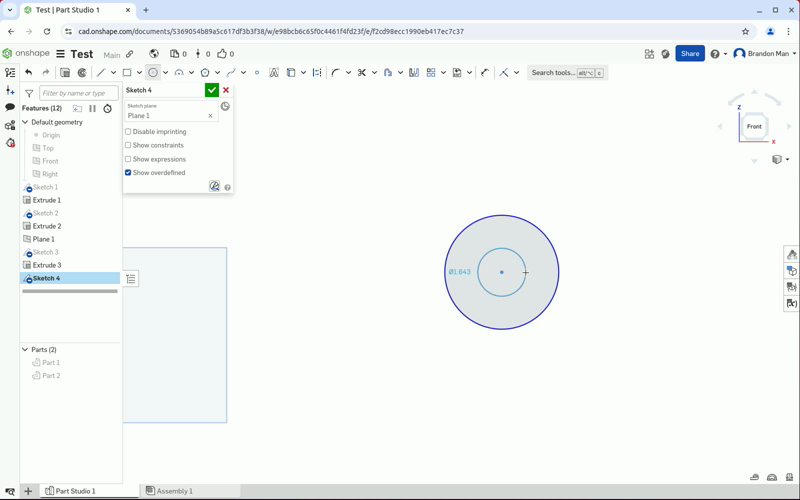
scroll(6)
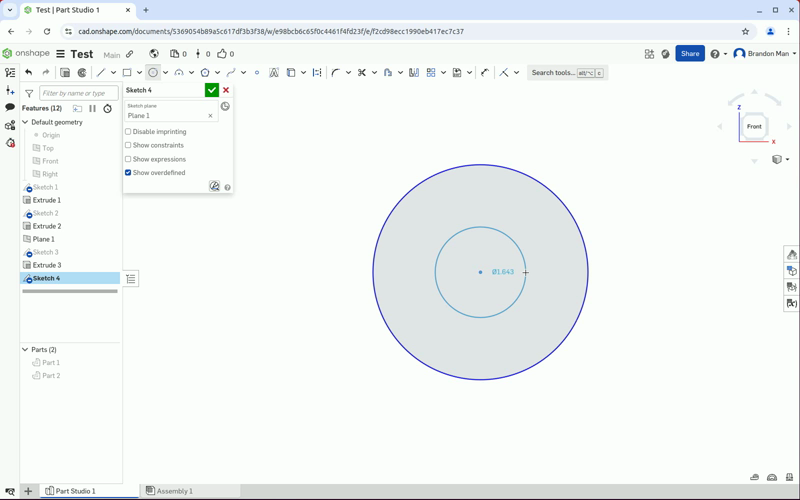
click(525, 272)
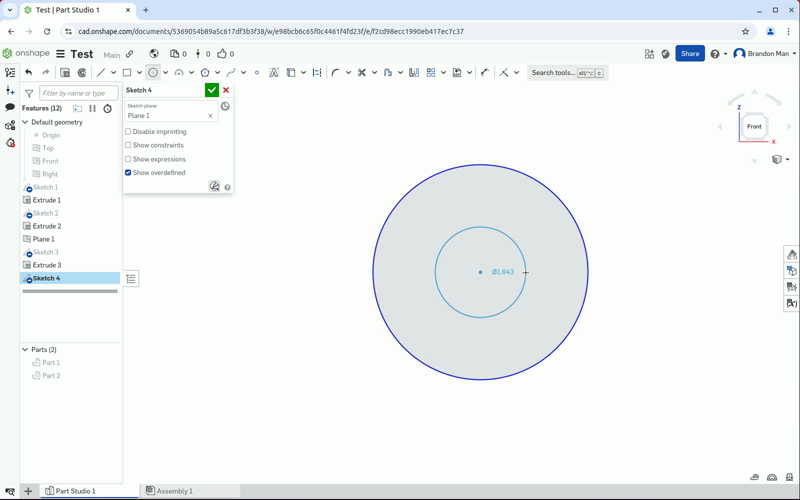
scroll(-6)
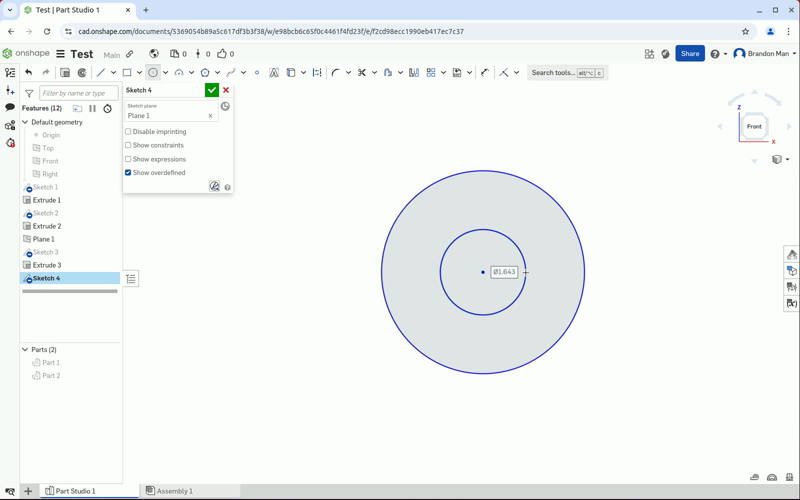
scroll(-6)
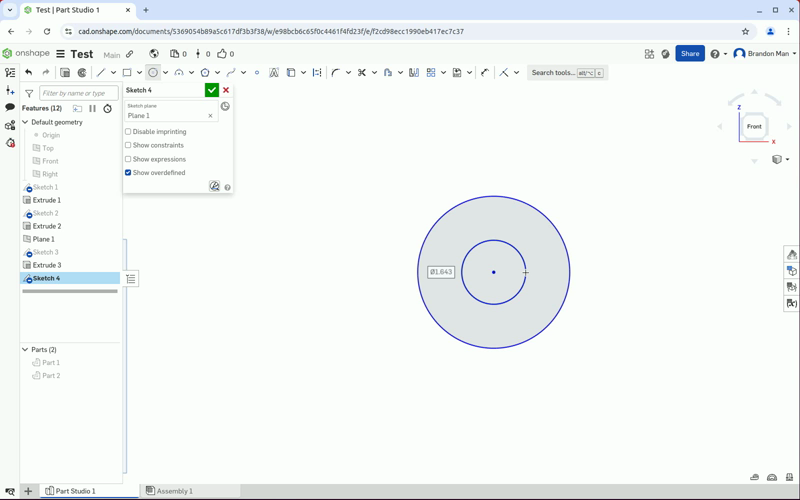
scroll(-6)
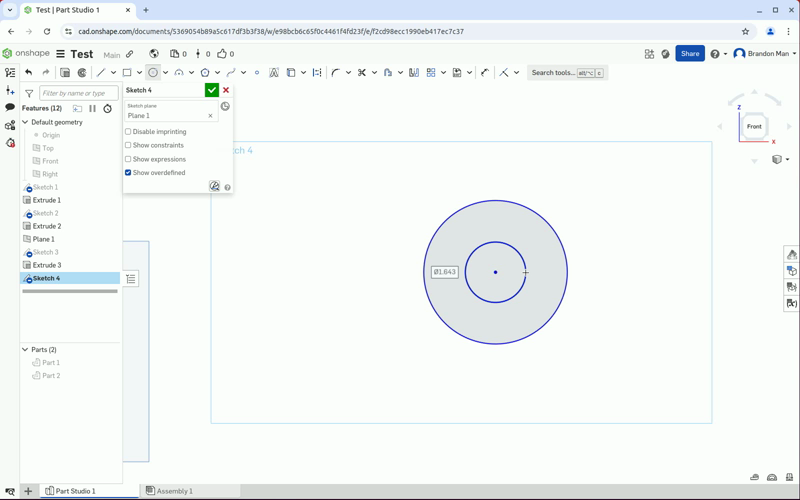
scroll(-6)
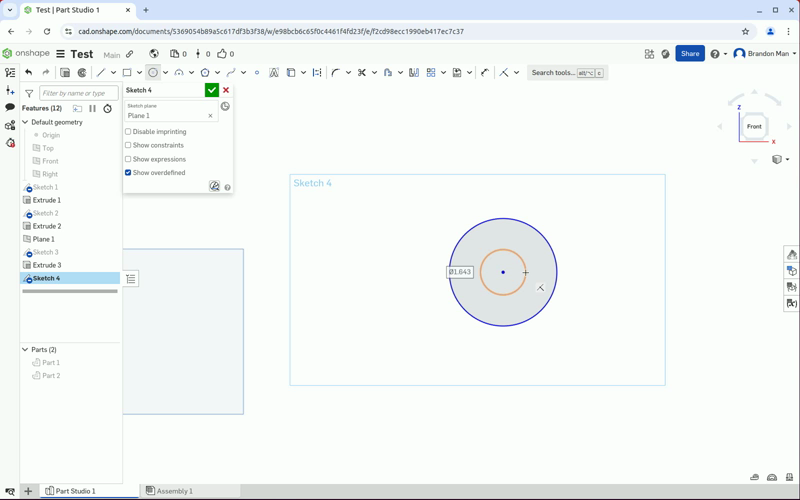
scroll(-6)
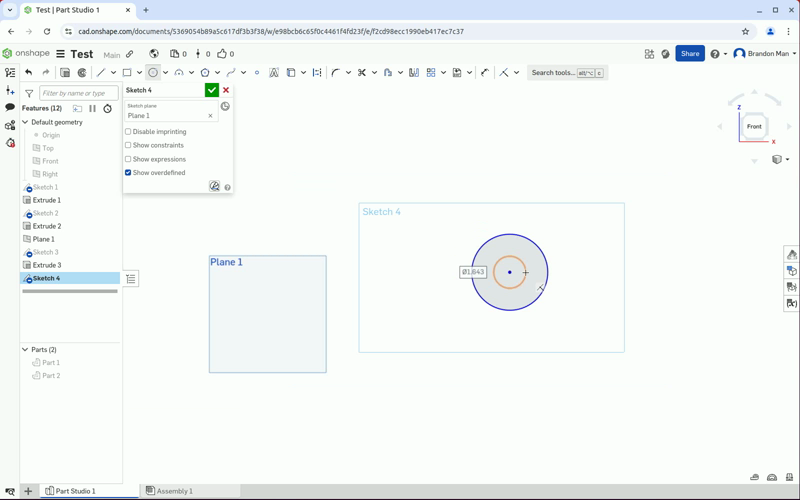
scroll(-6)
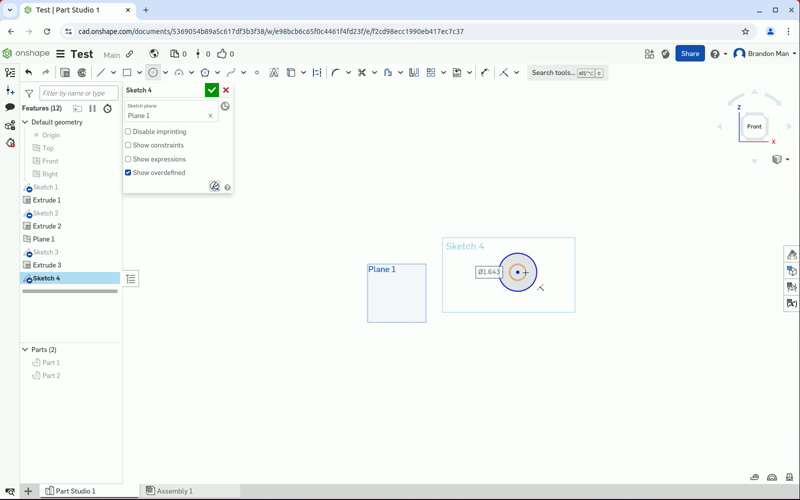
scroll(-6)
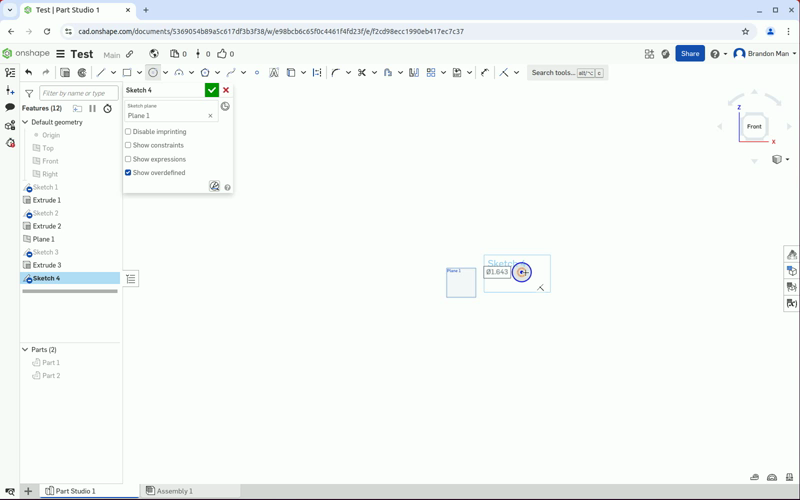
key(esc)
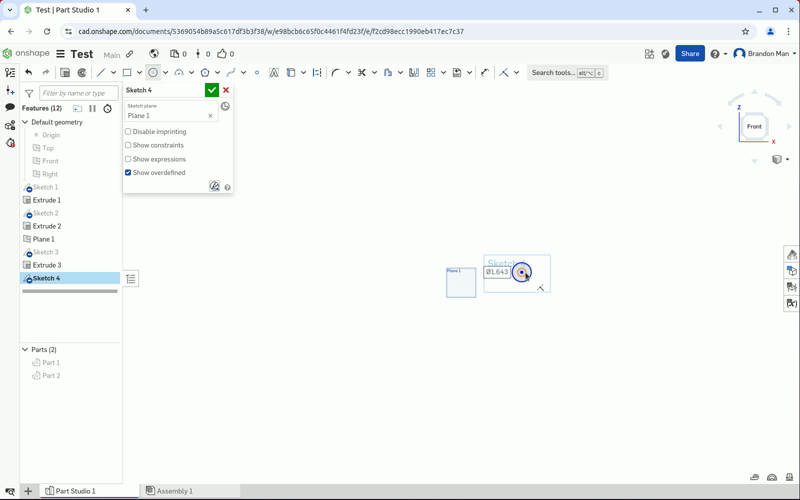
mouse_move(523, 280)
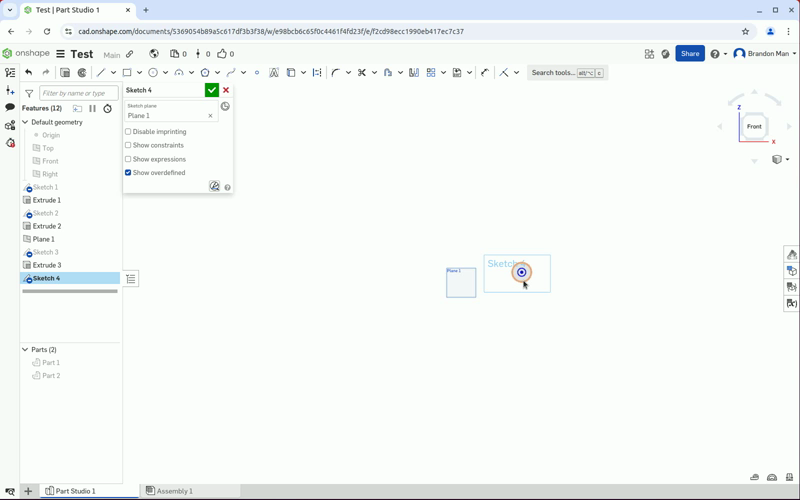
scroll(6)
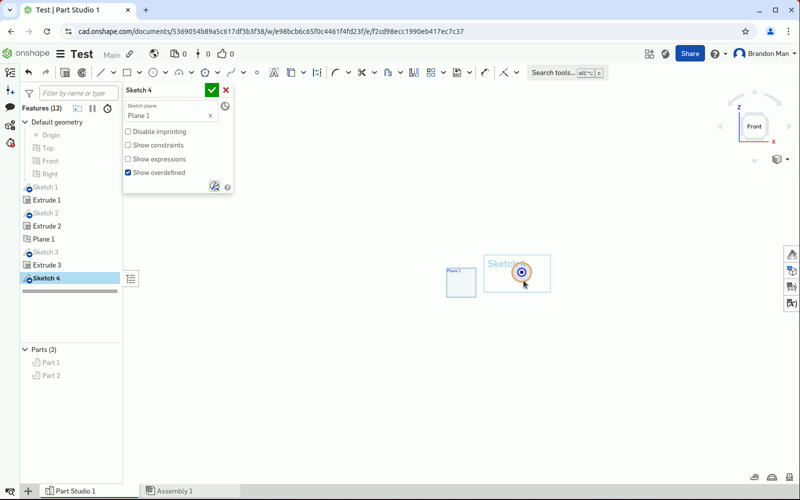
scroll(6)
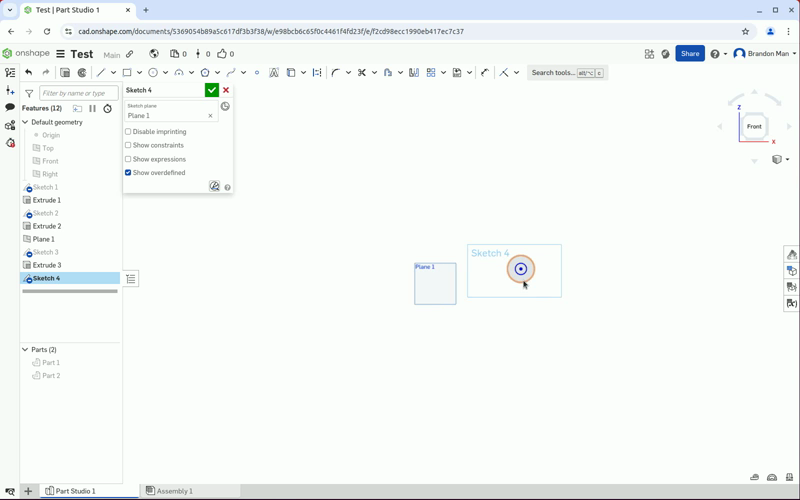
scroll(6)
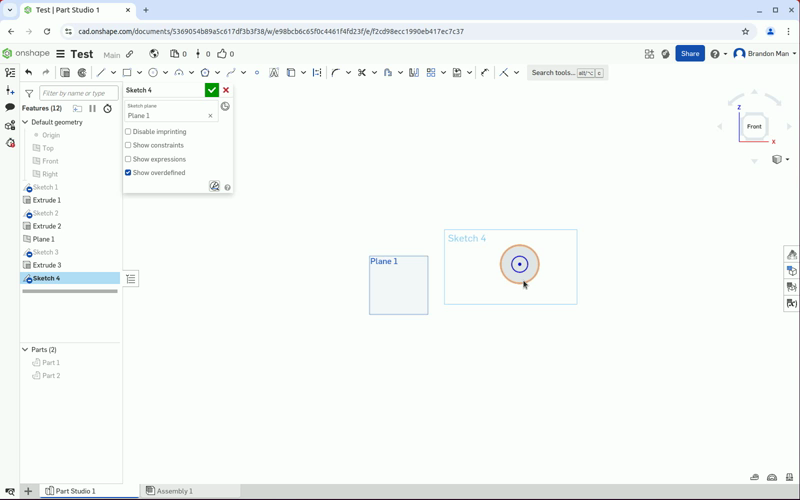
scroll(6)
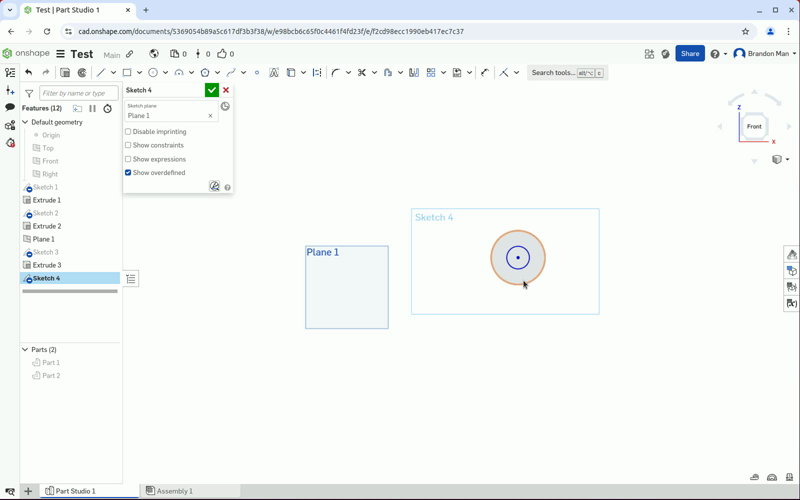
scroll(6)
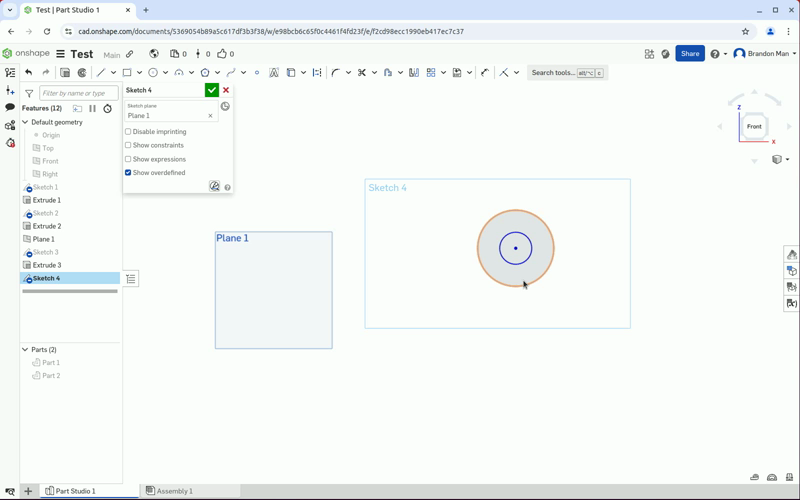
scroll(6)
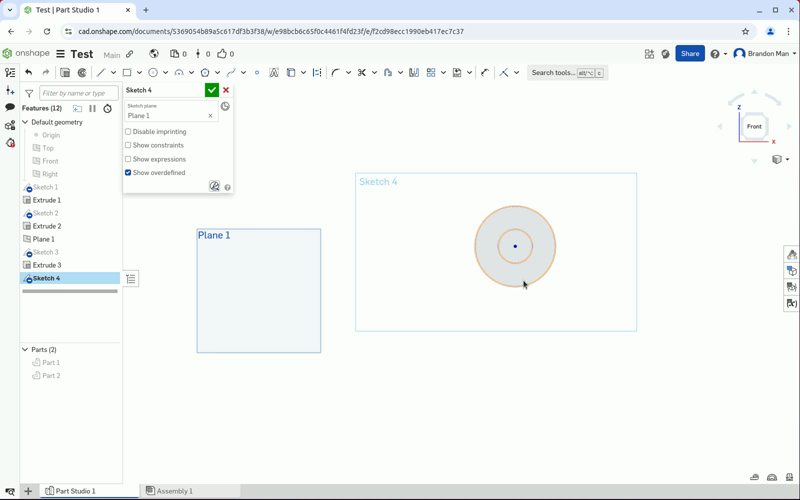
scroll(6)
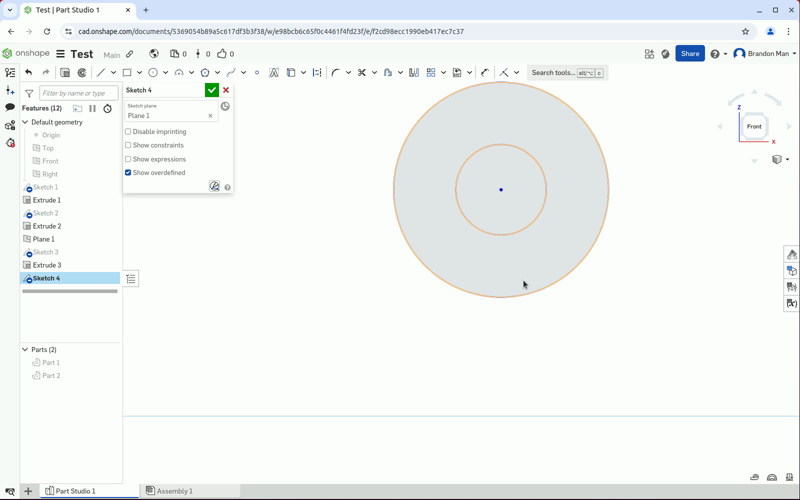
click(523, 280)
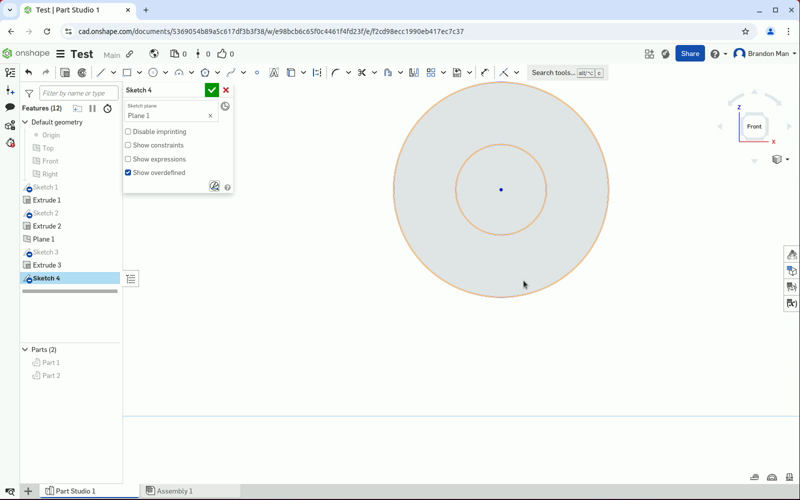
scroll(-6)
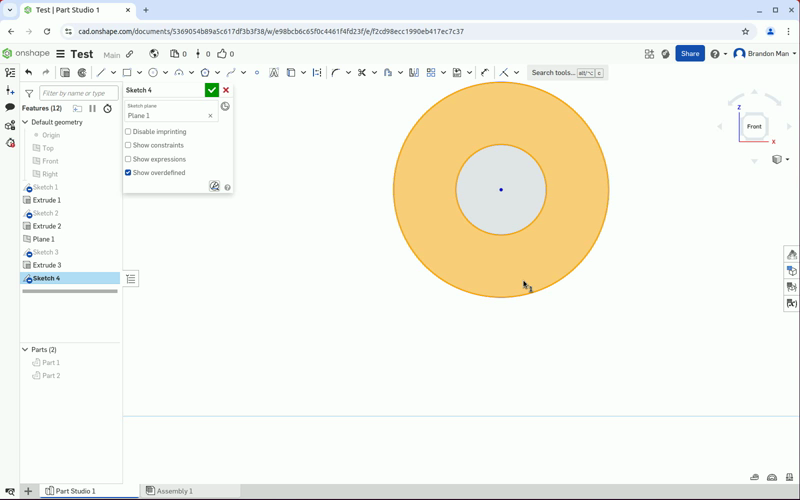
scroll(-6)
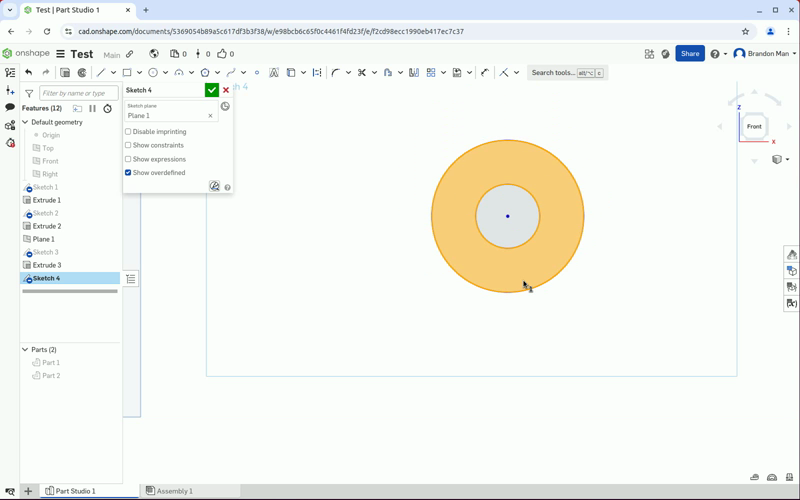
scroll(-6)
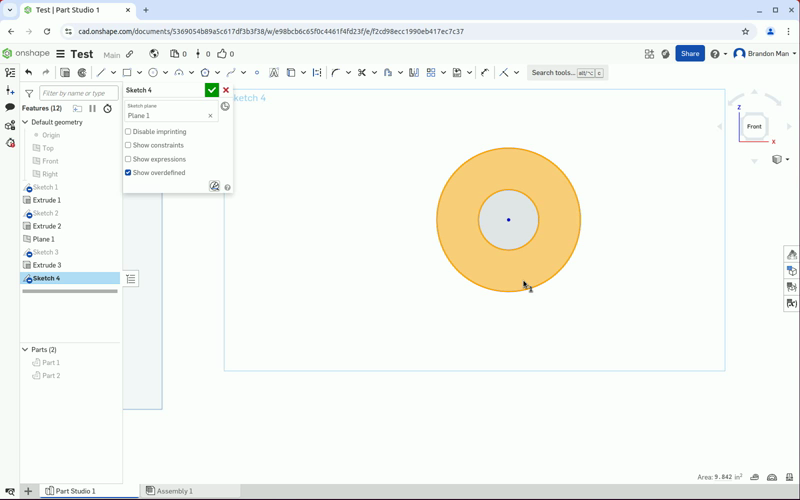
scroll(-6)
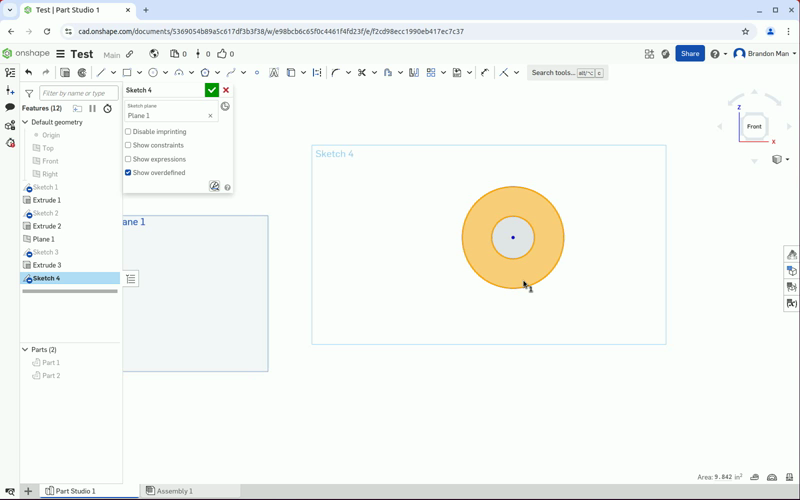
scroll(-6)
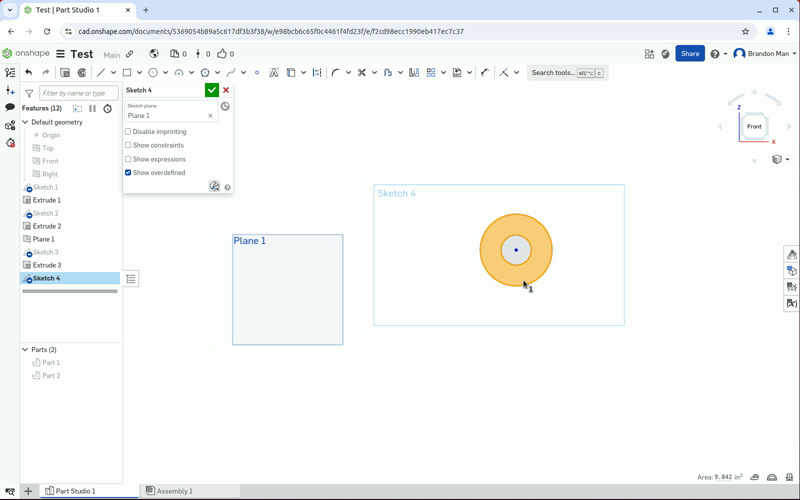
scroll(-6)
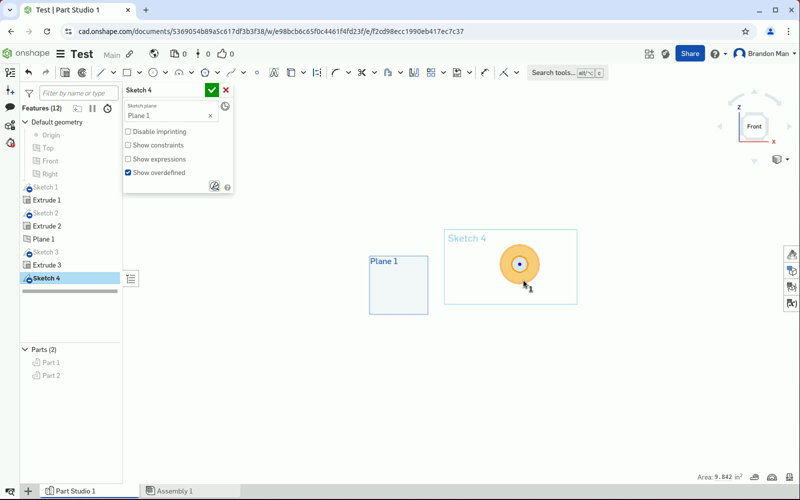
scroll(-6)
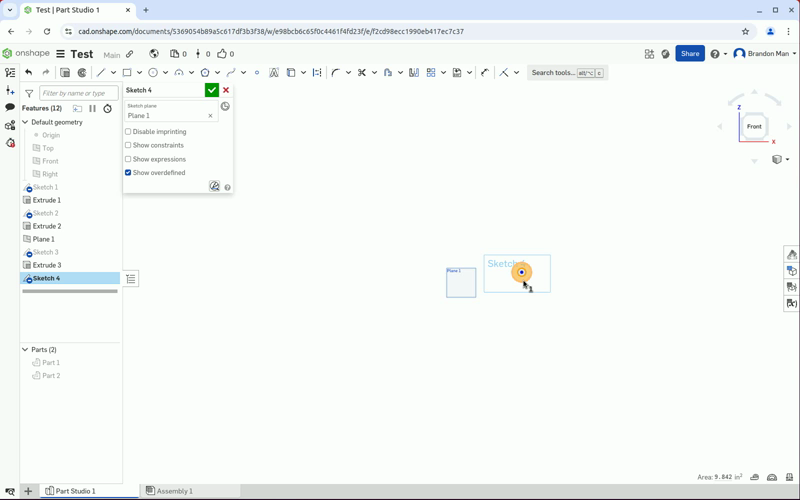
mouse_move(73, 352)
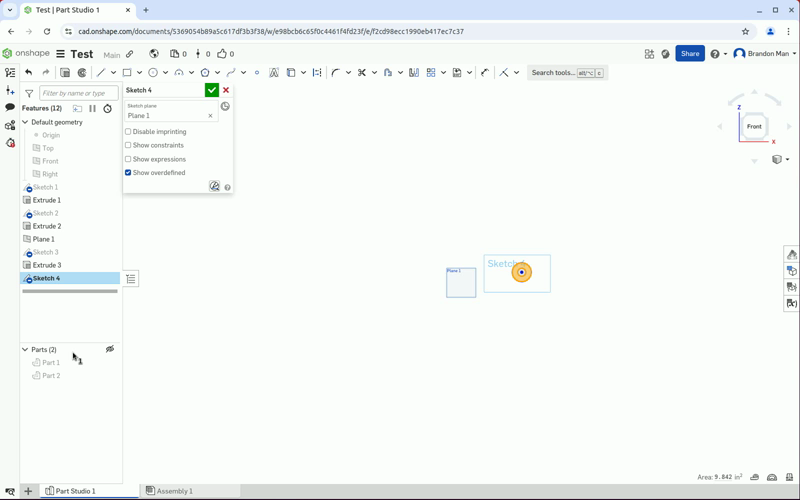
key(shift+y)
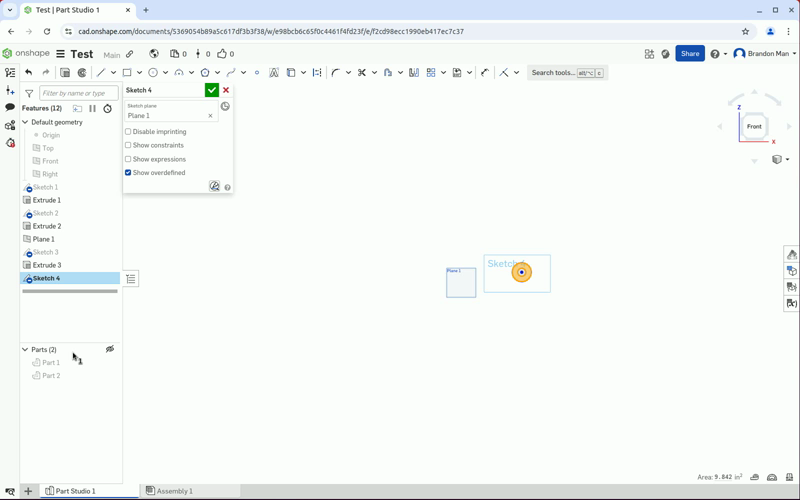
key(shift+e)
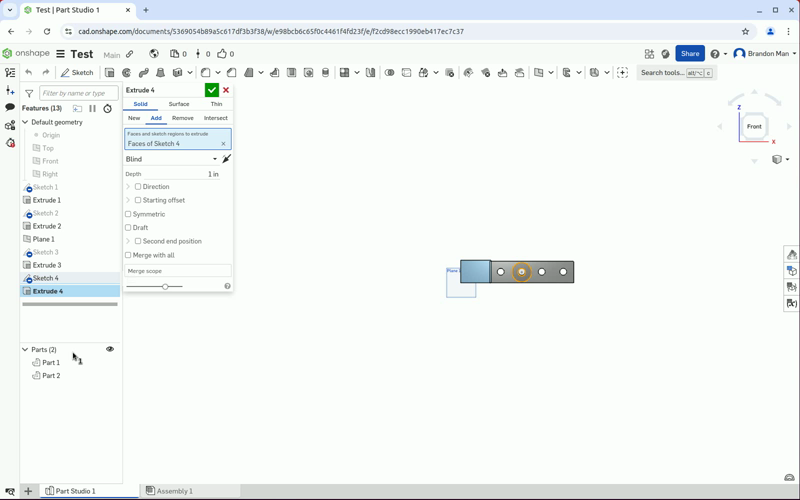
mouse_move(143, 106)
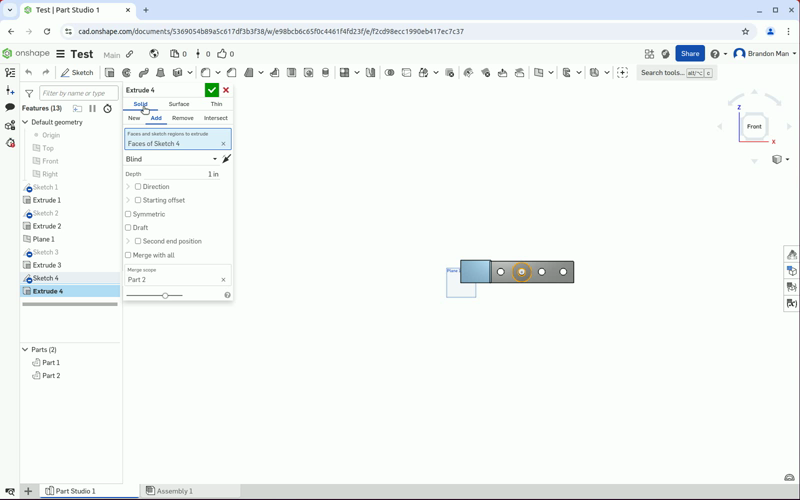
click(143, 106)
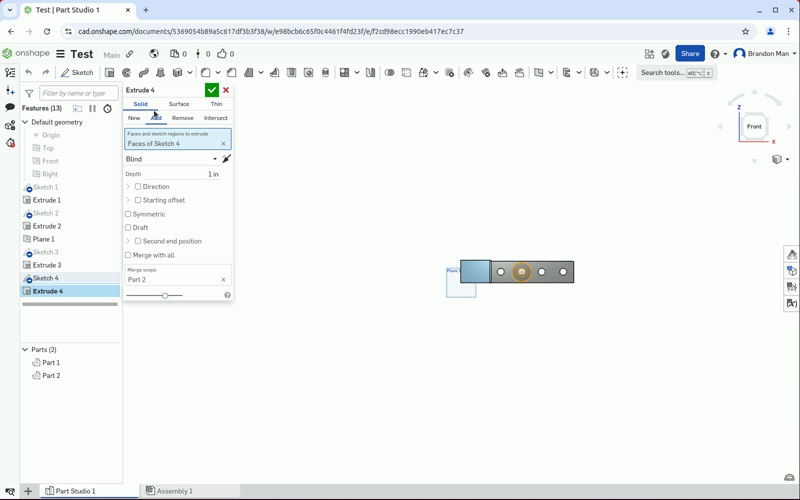
mouse_move(186, 120)
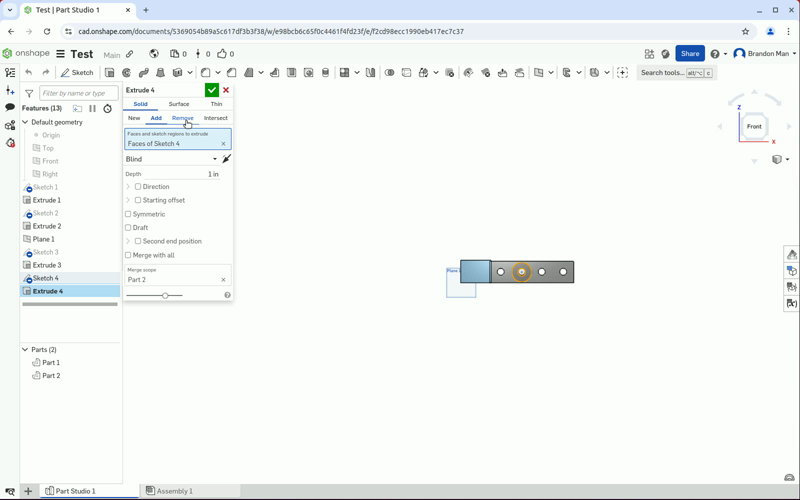
click(186, 120)
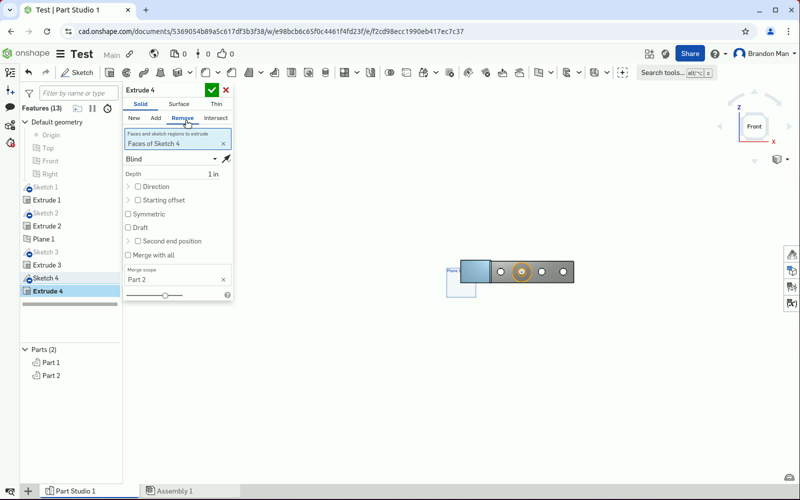
key(tab, 4)
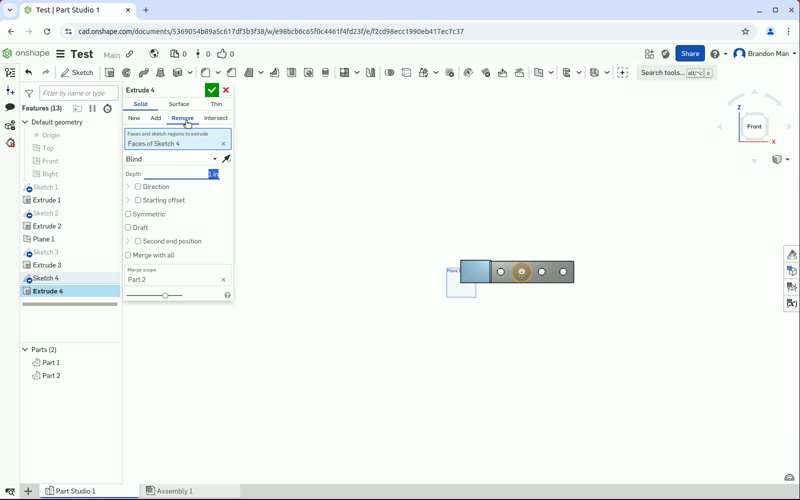
text(3.129)
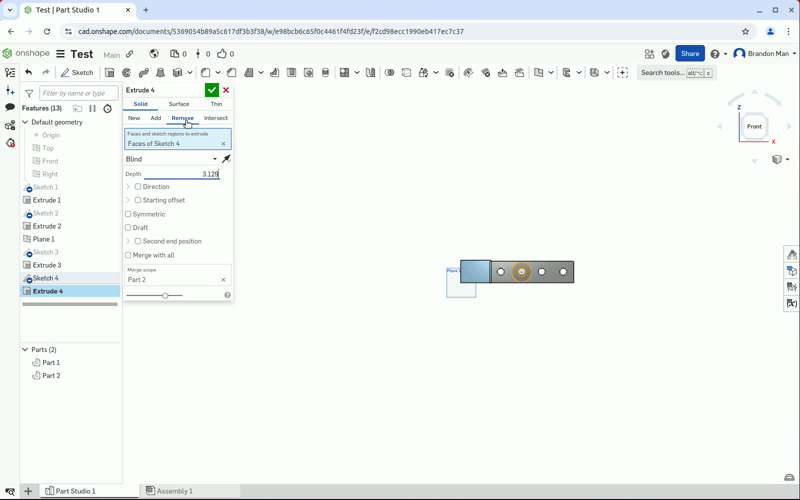
key(tab, 6)
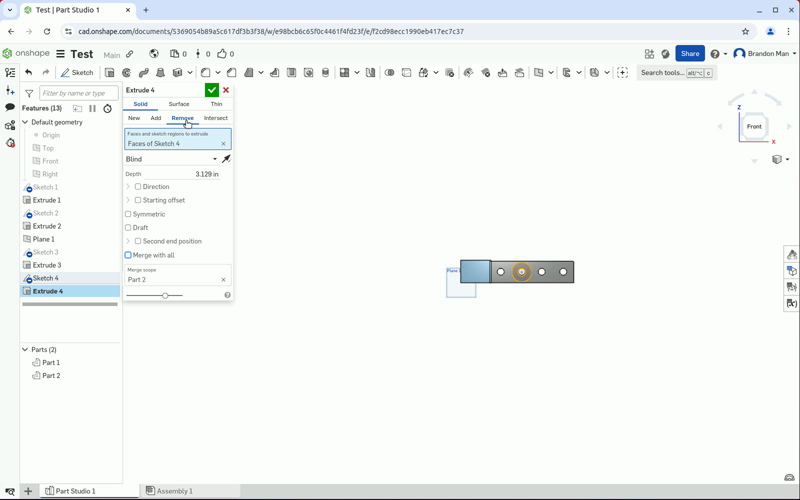
key(space)
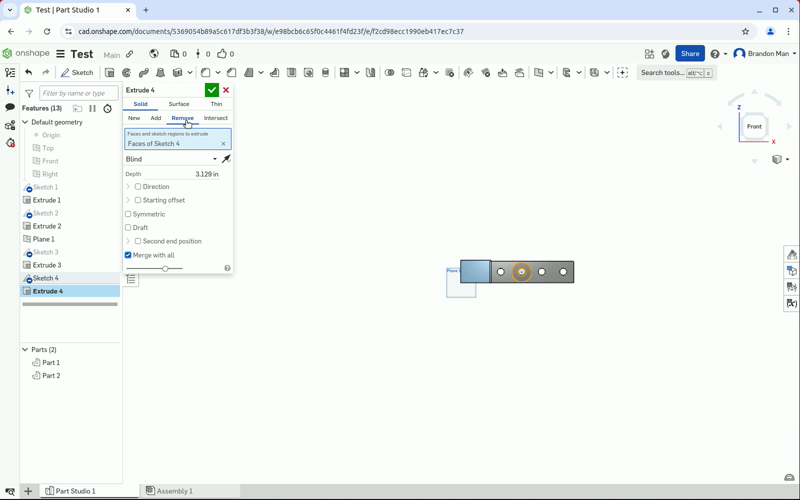
key(enter)
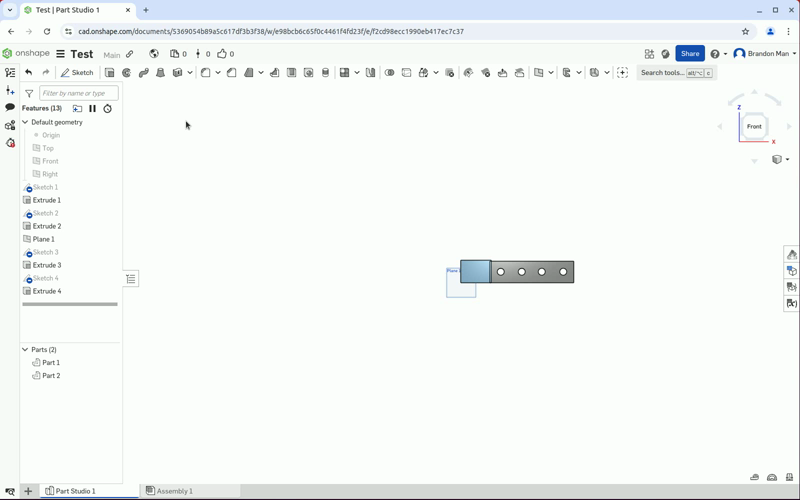
key(shift+h)
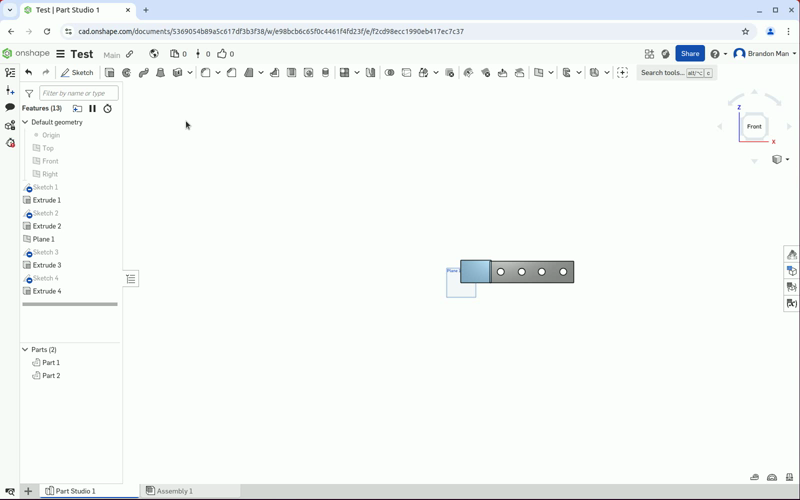
key(shift+h)
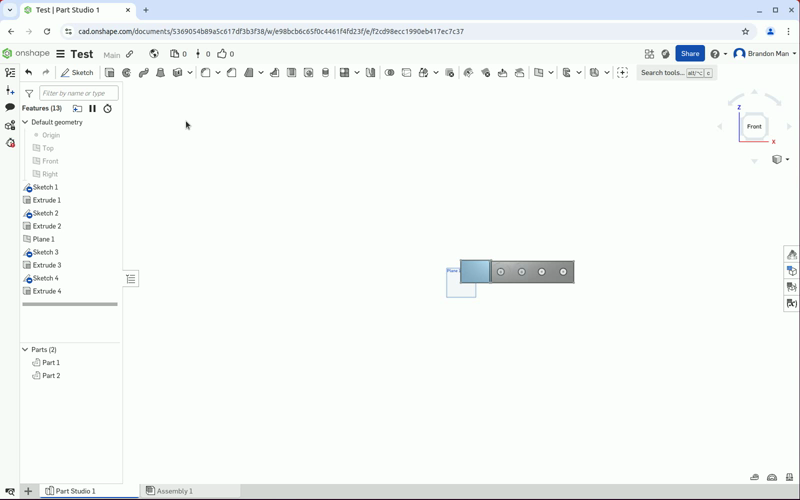
key(shift+7)
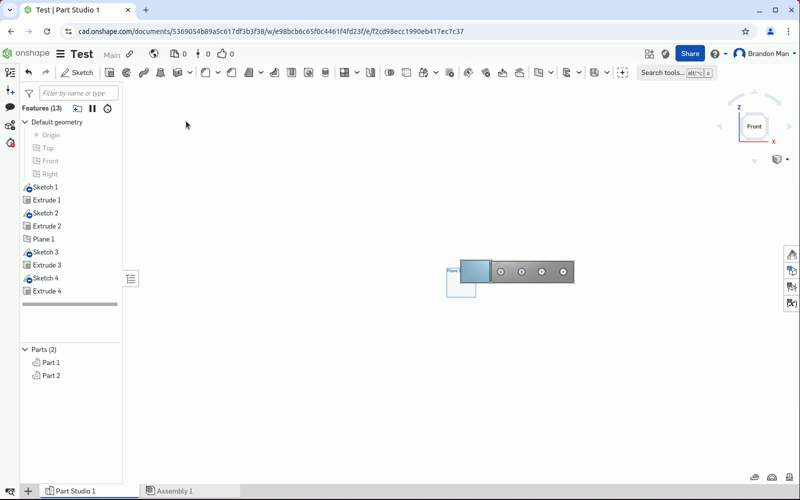
key(left, 2)
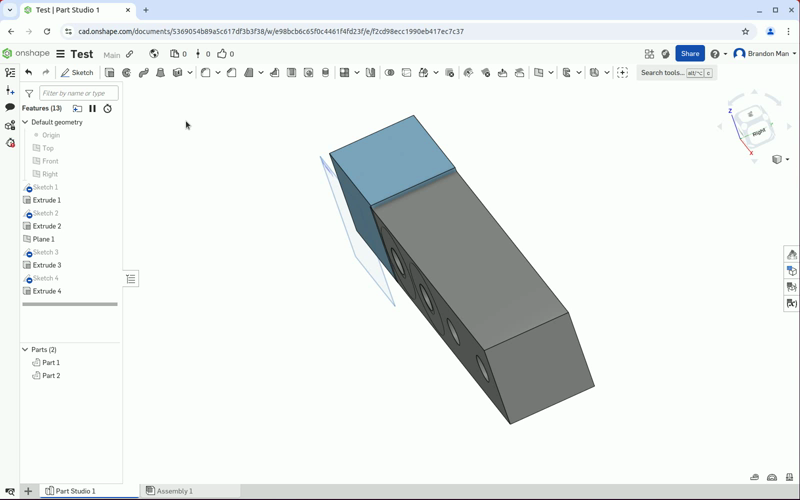
key(down, 2)
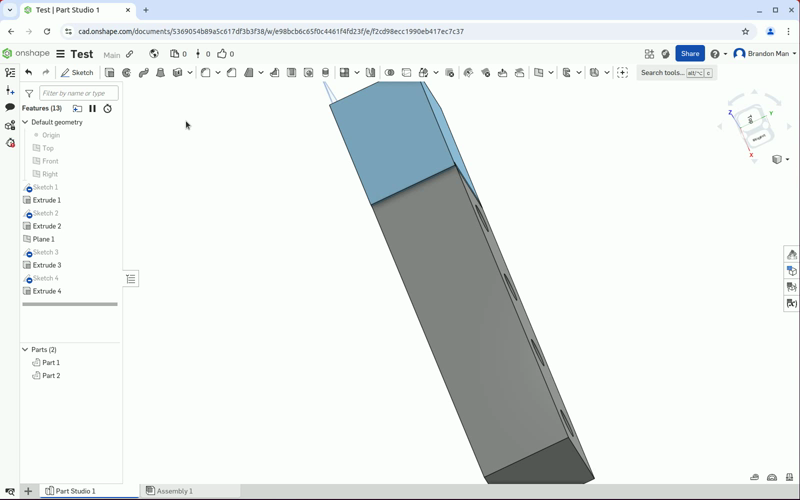
key(up, 2)
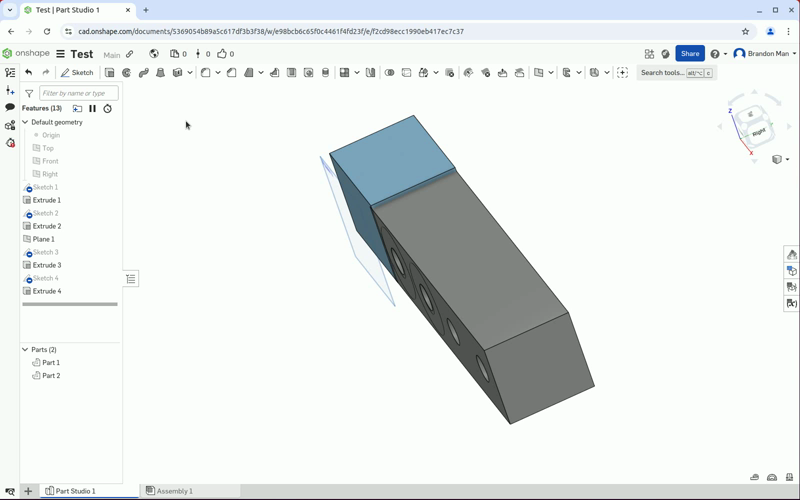
key(right, 2)
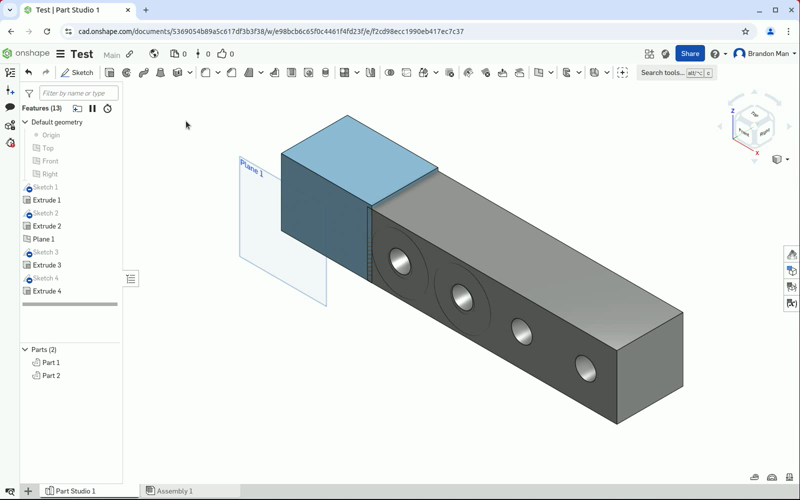
mouse_move(73, 189)
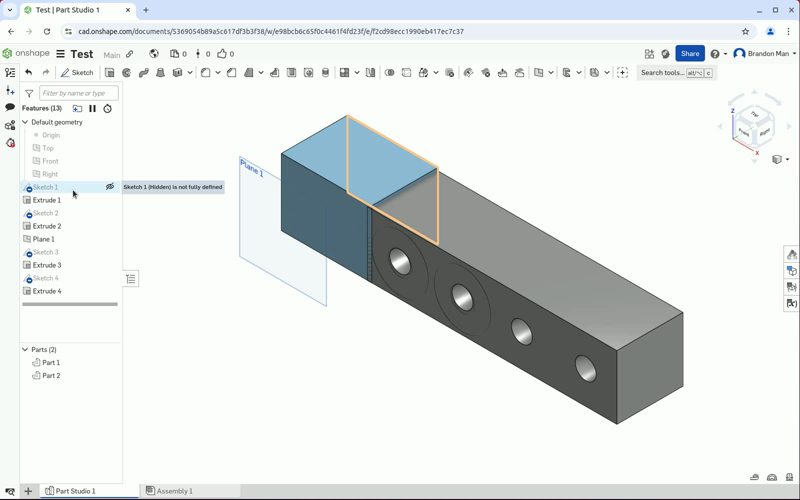
click(73, 189)